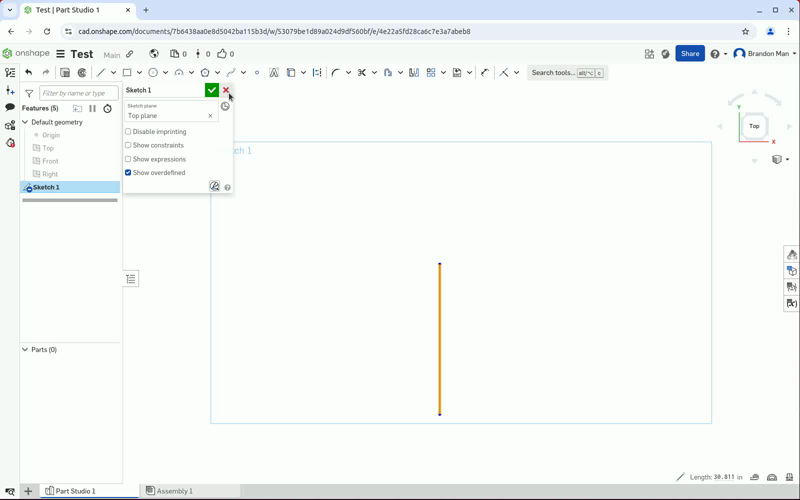
key(shift+h)
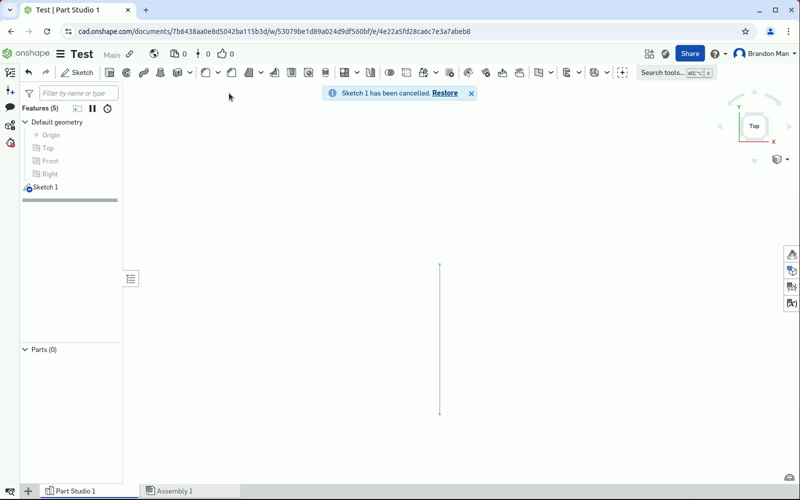
key(shift+s)
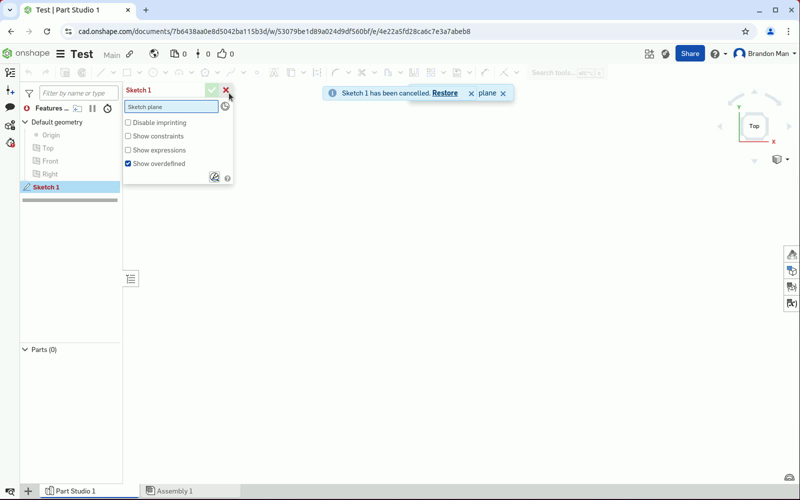
mouse_move(73, 150)
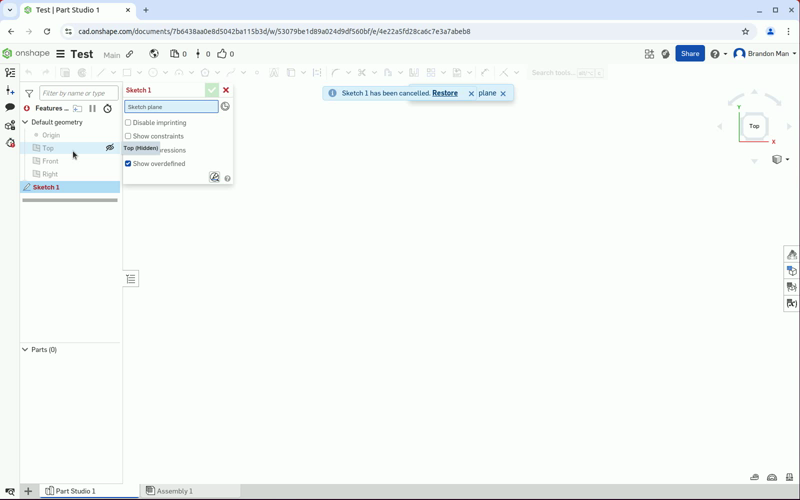
click(73, 150)
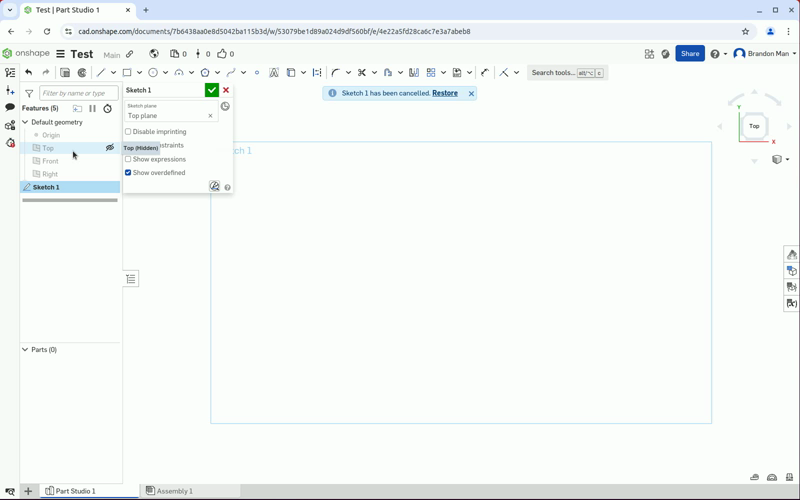
mouse_move(73, 352)
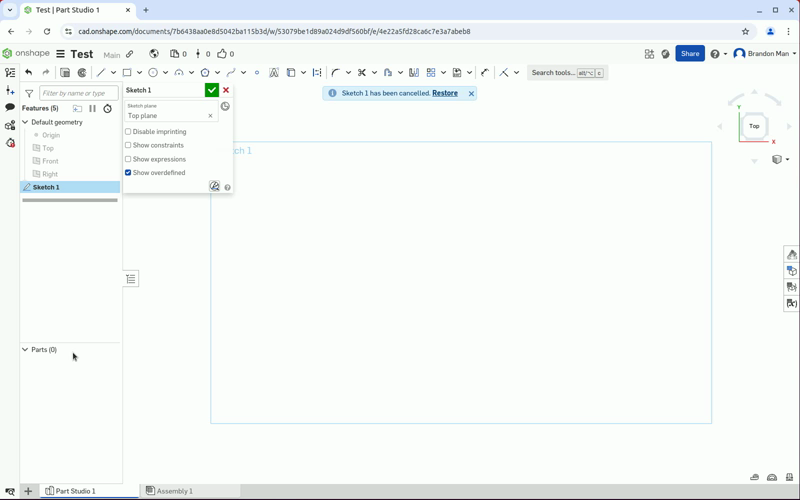
key(y)
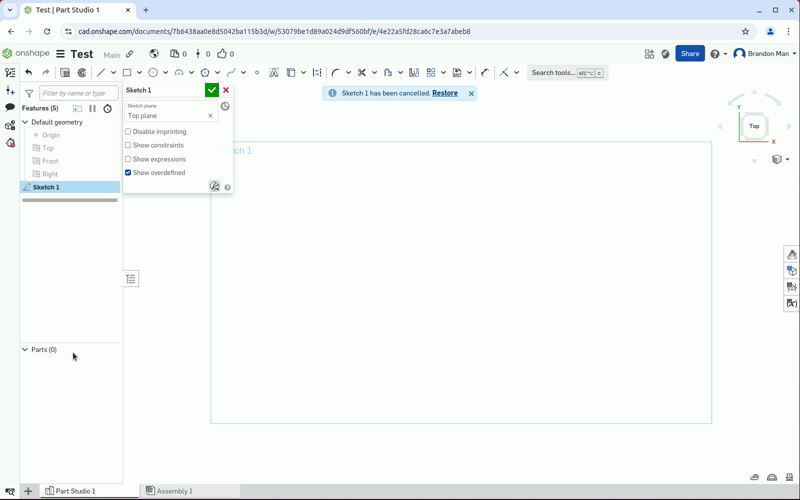
key(l)
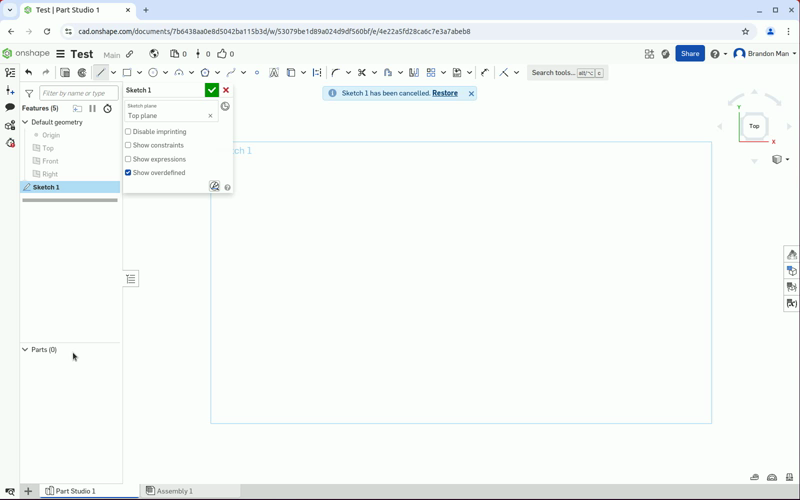
key_down(shift)
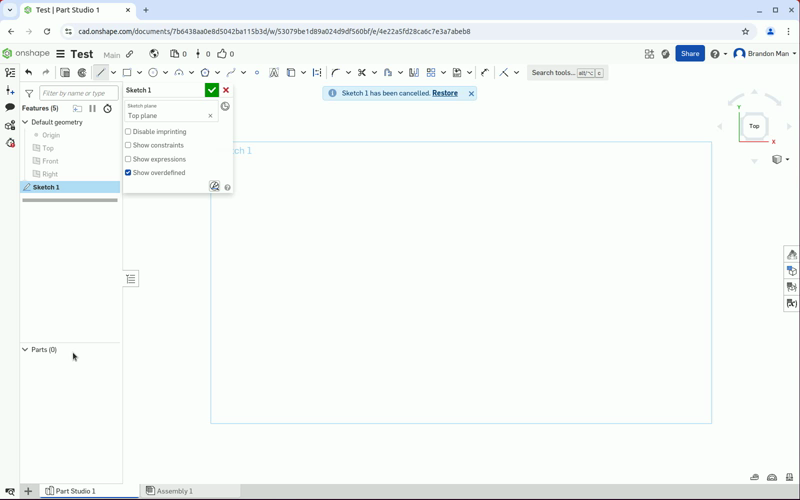
mouse_move(460, 205)
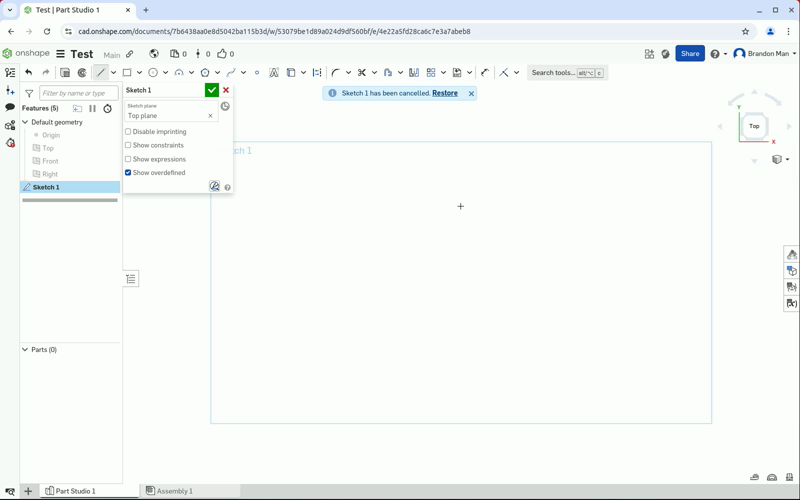
click(460, 205)
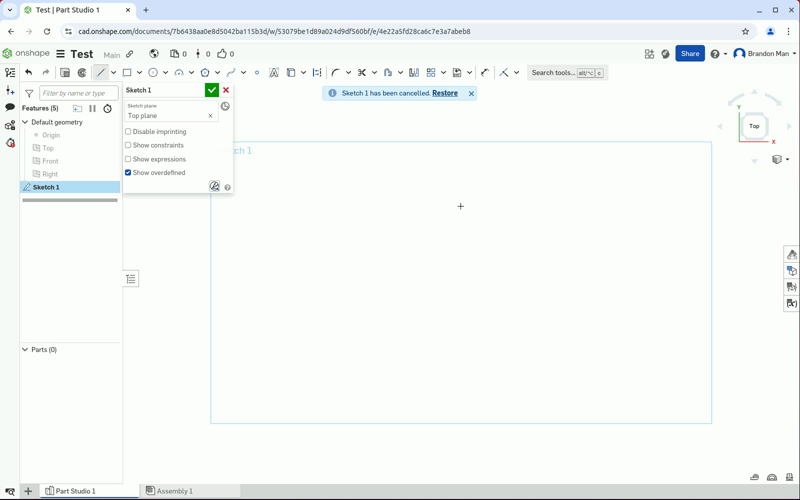
key_up(shift)
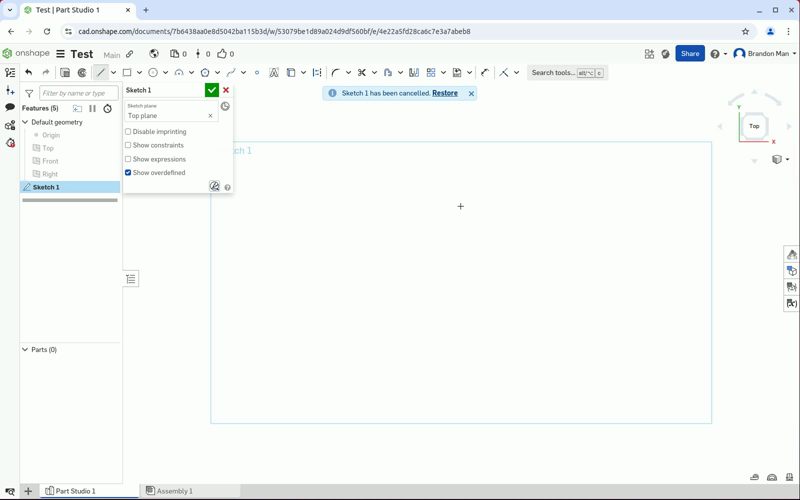
key_down(shift)
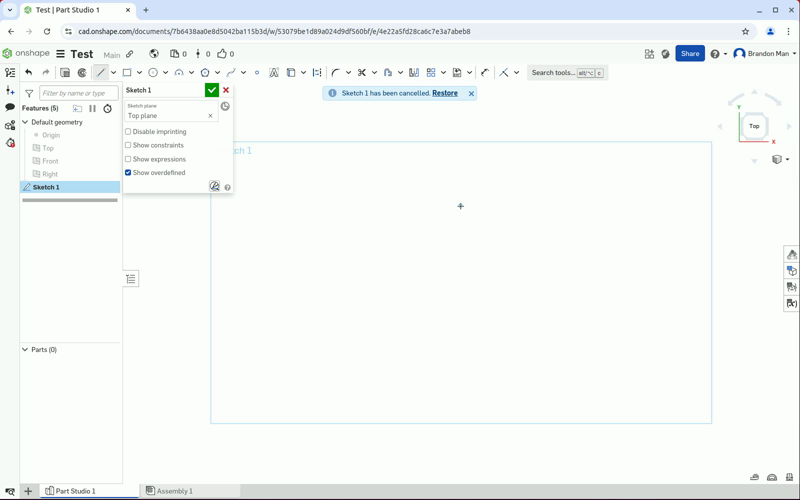
mouse_move(537, 179)
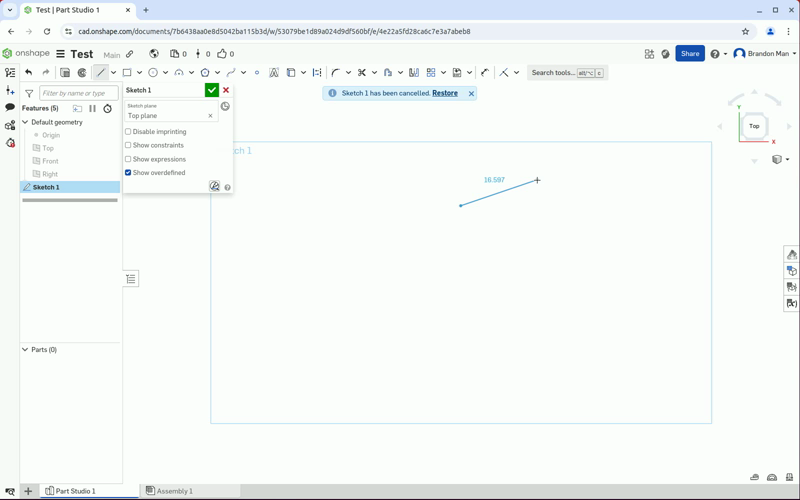
click(537, 179)
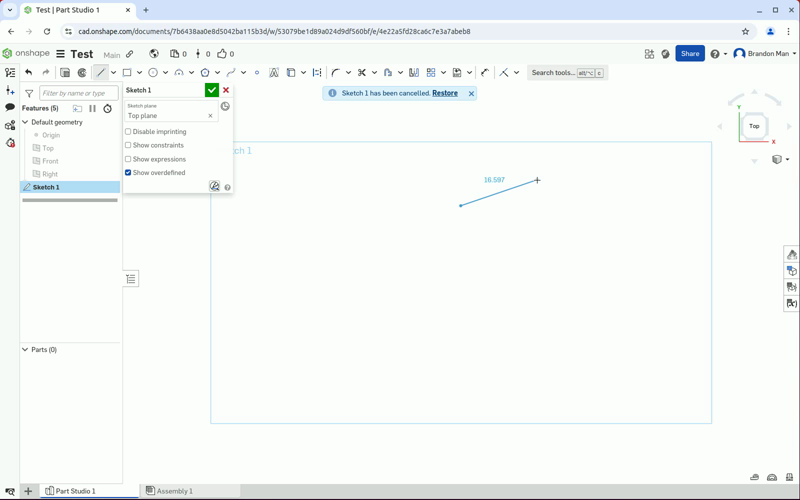
key_up(shift)
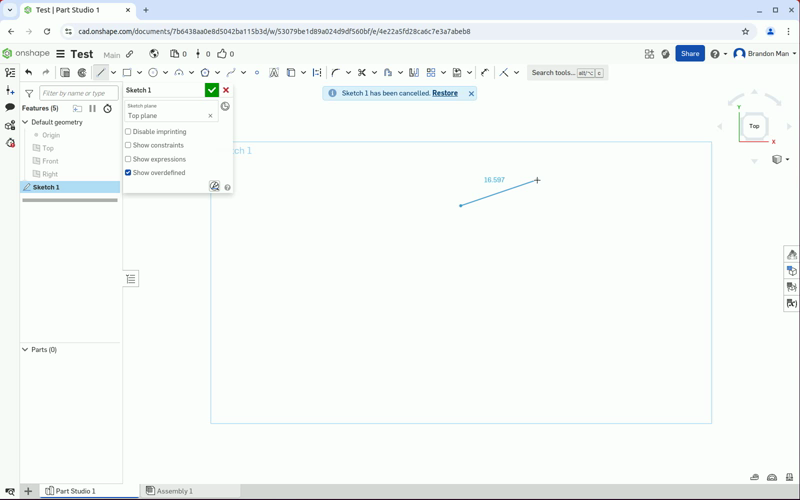
key_down(shift)
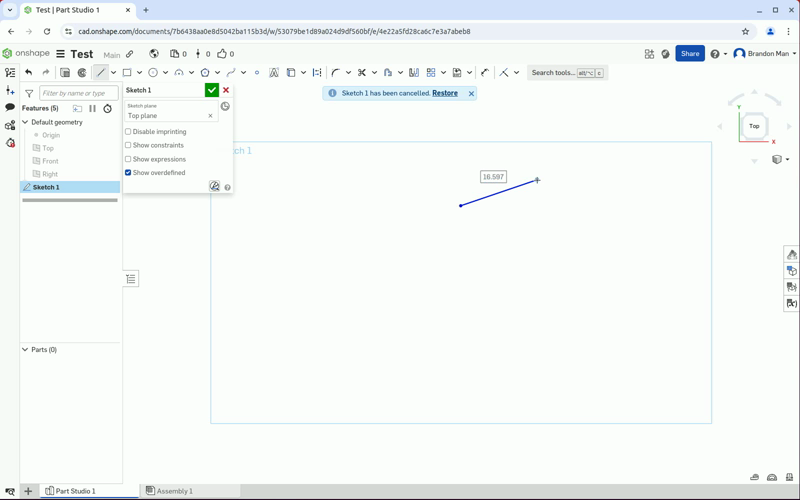
mouse_move(567, 179)
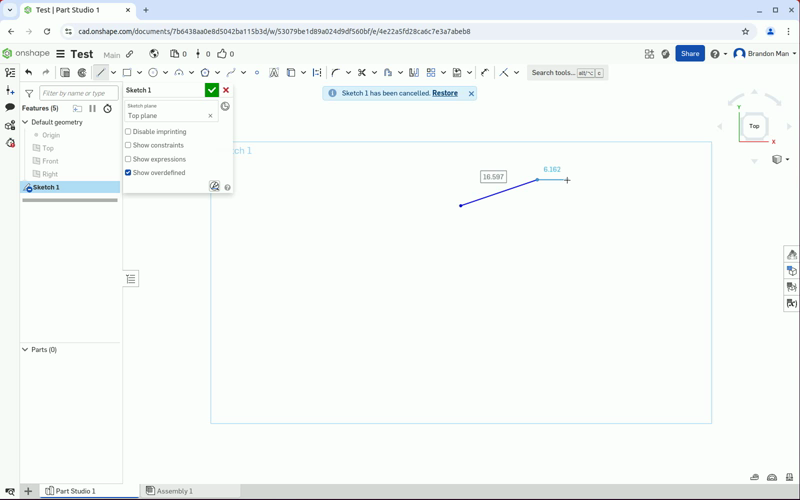
mouse_move(537, 170)
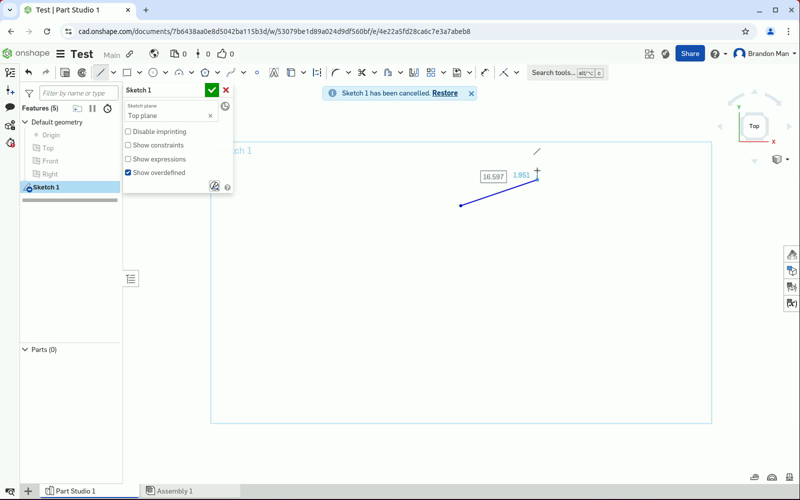
click(537, 170)
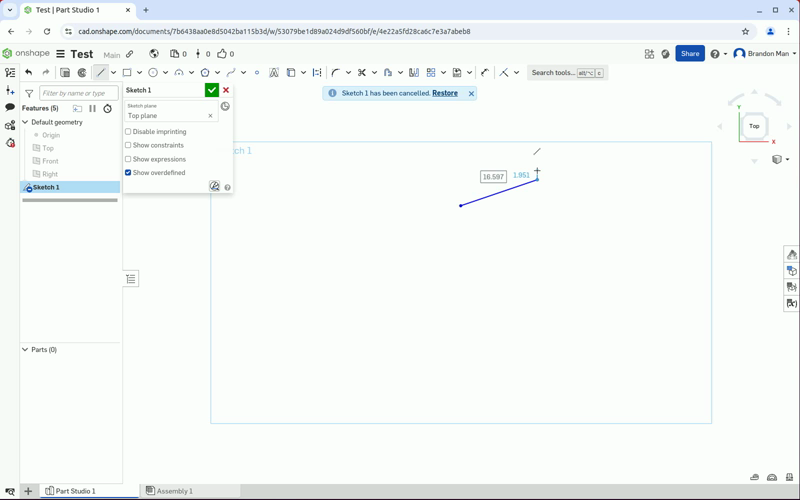
key_up(shift)
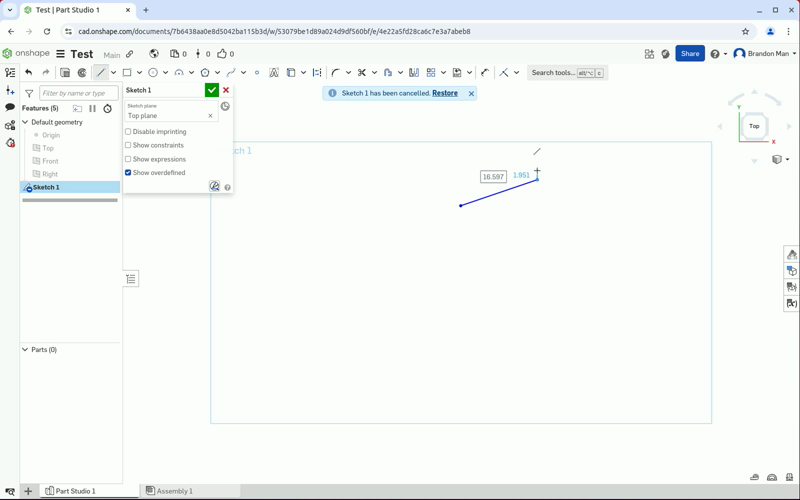
key_down(shift)
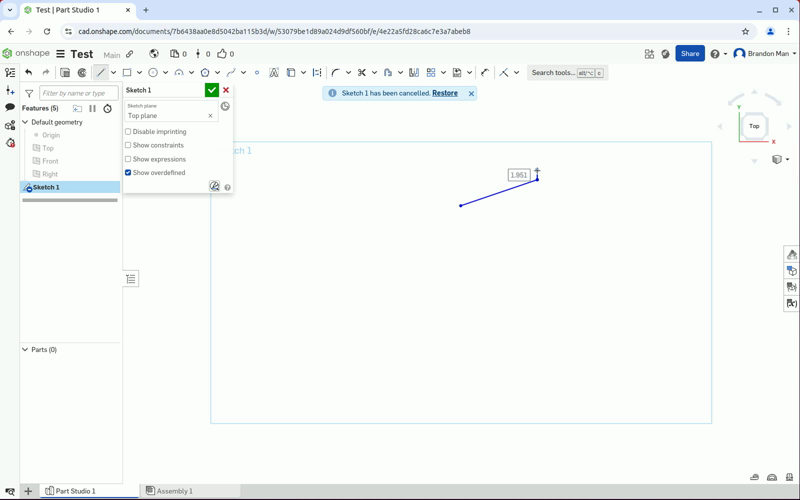
mouse_move(460, 195)
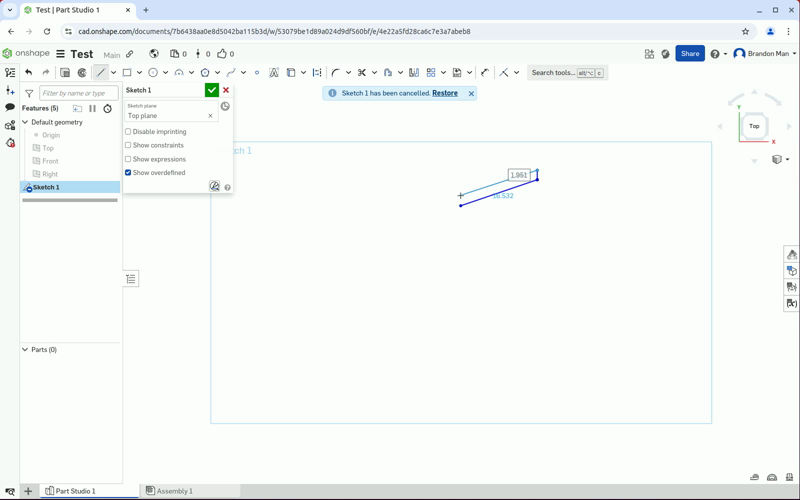
click(460, 195)
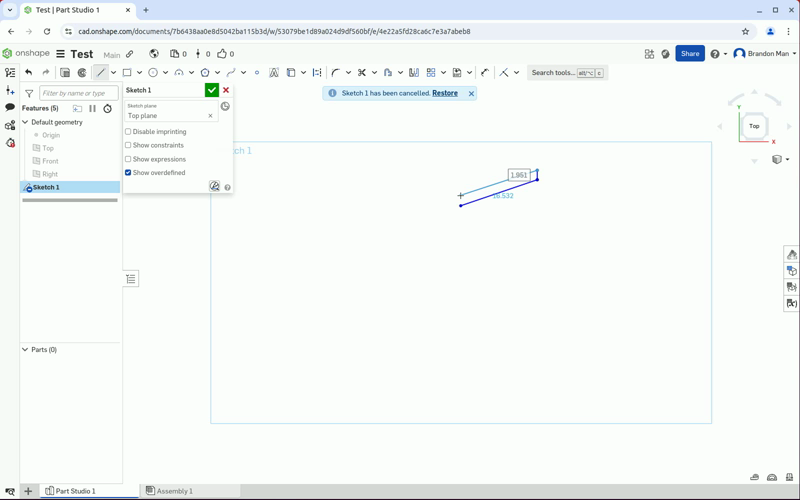
key_up(shift)
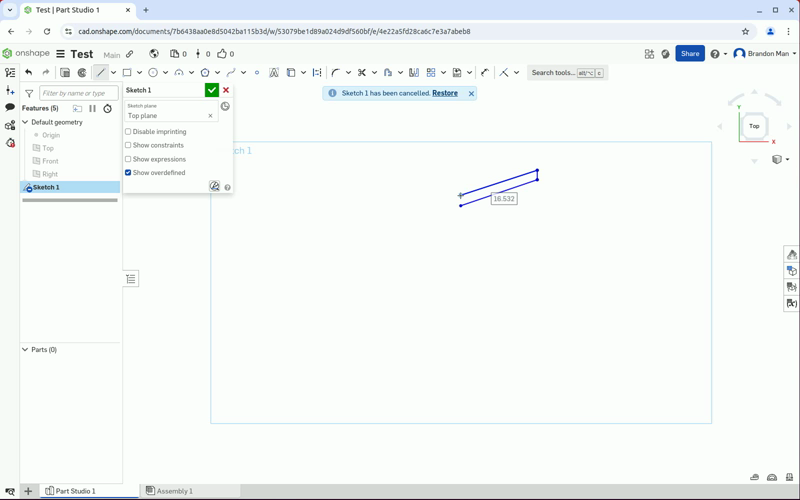
mouse_move(490, 195)
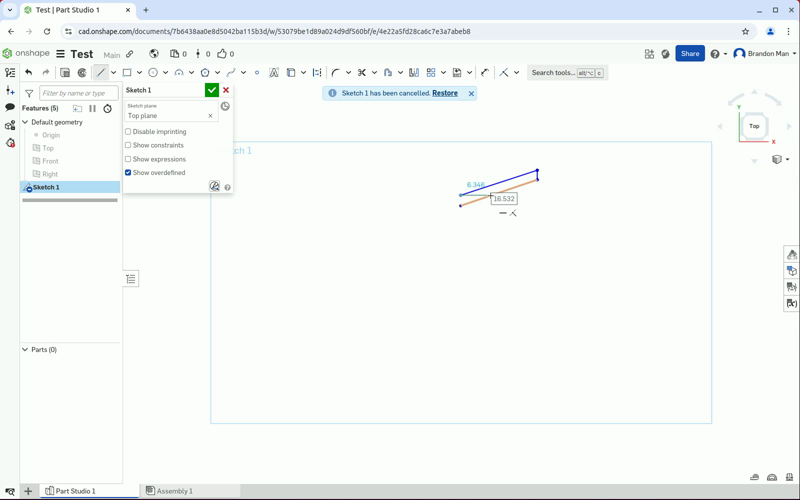
key_down(shift)
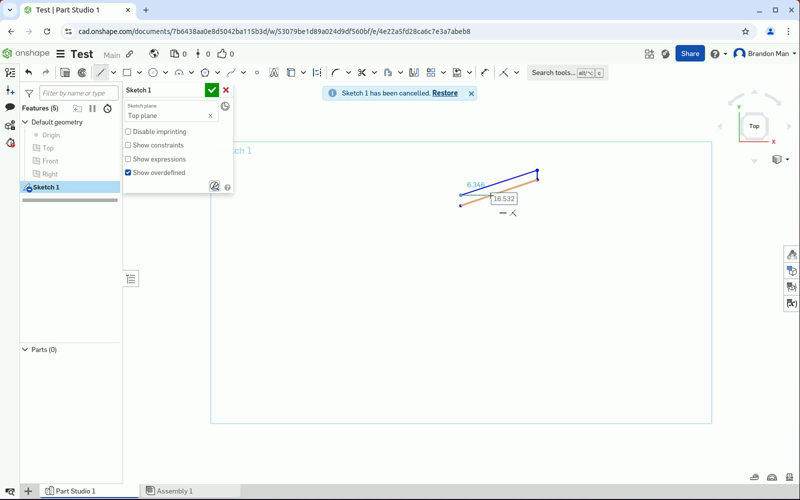
mouse_move(460, 205)
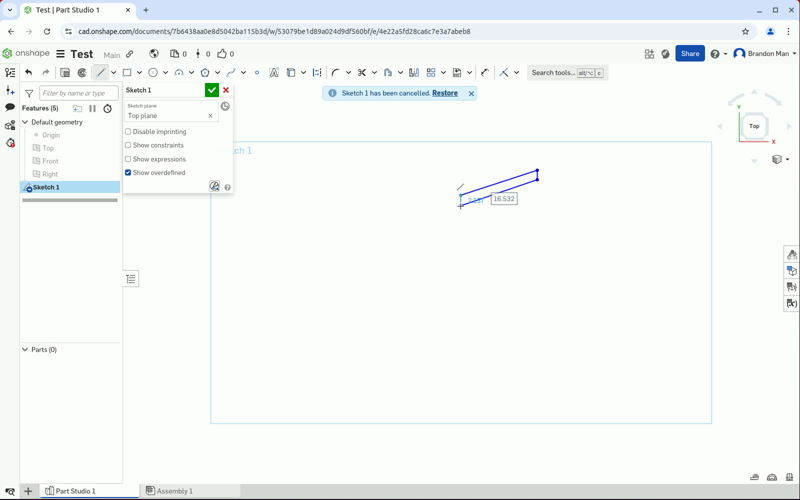
key_up(shift)
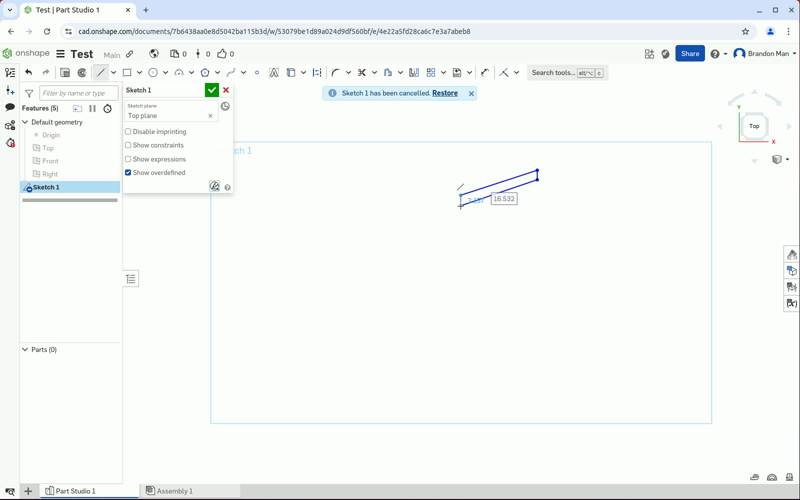
click(460, 205)
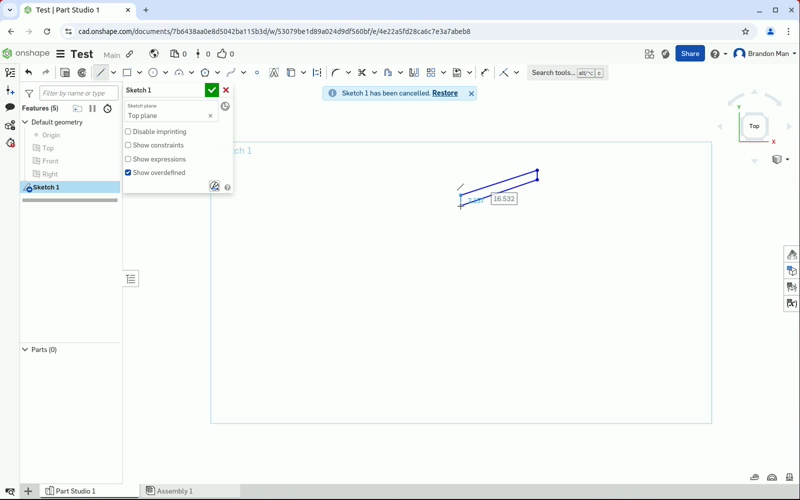
key(esc)
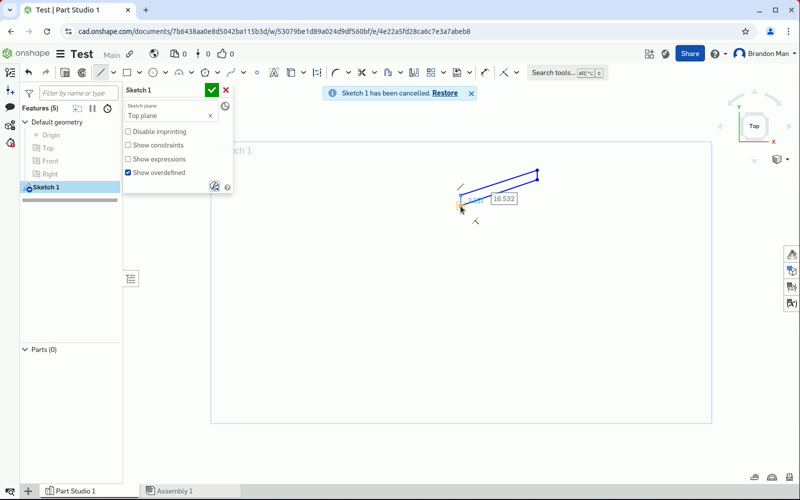
mouse_move(504, 185)
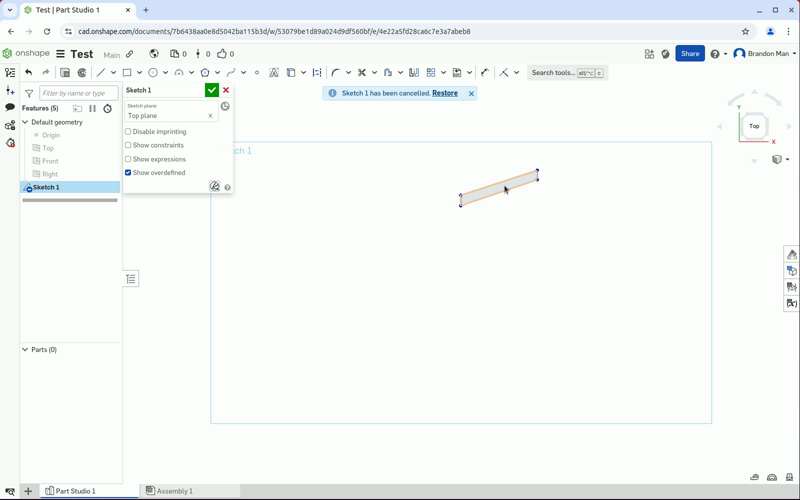
scroll(6)
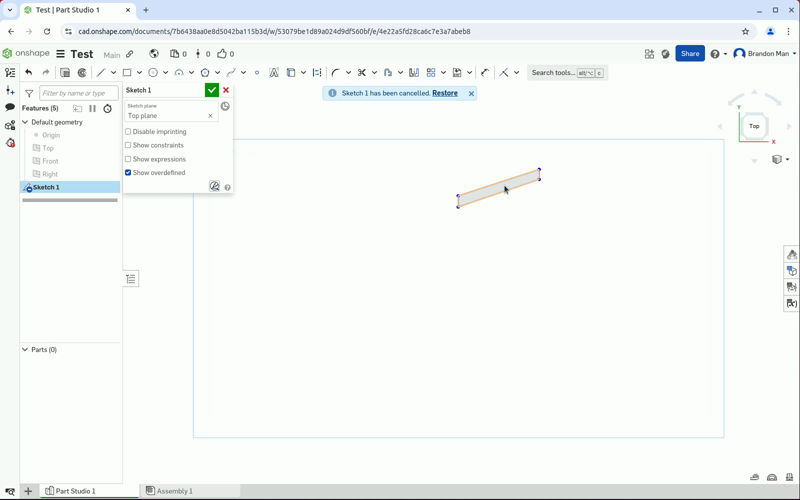
scroll(6)
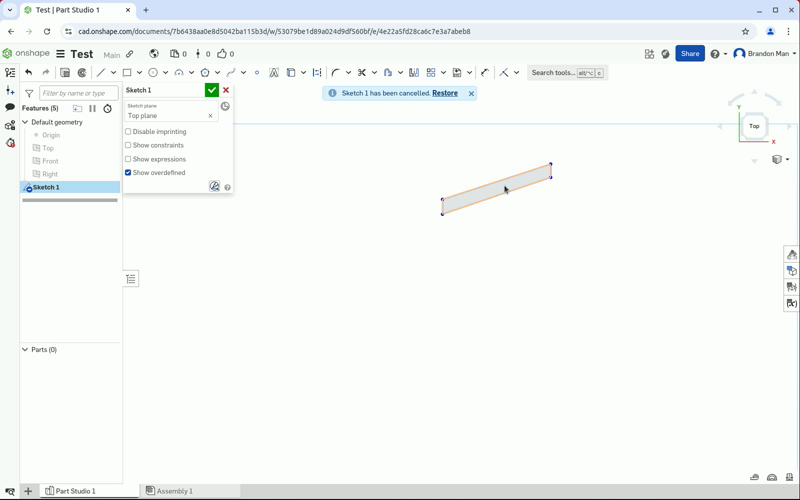
scroll(6)
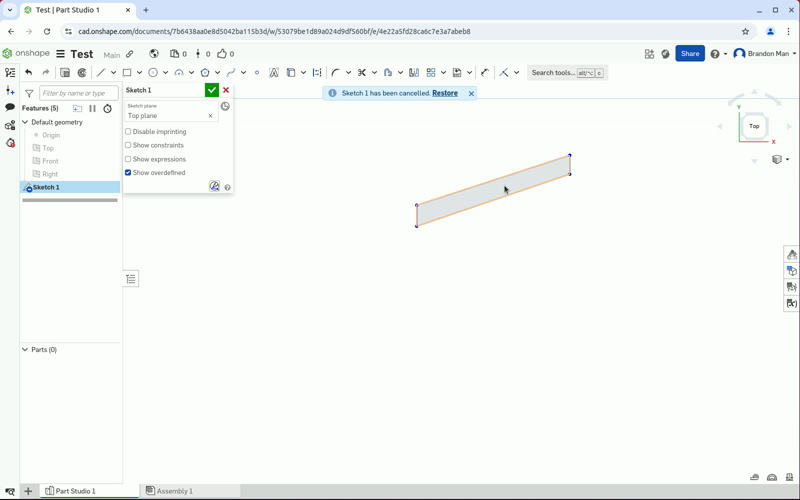
scroll(6)
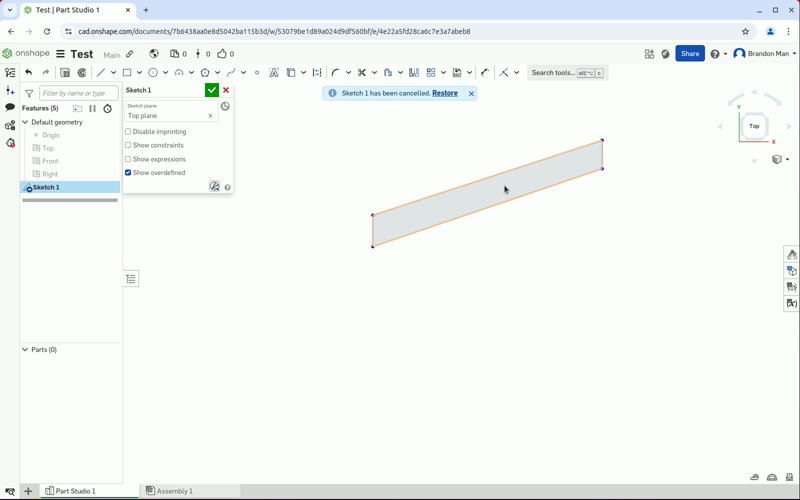
scroll(6)
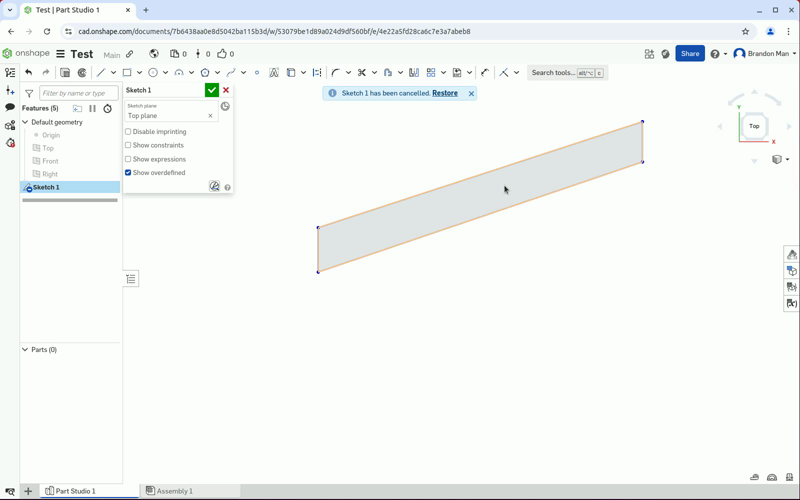
scroll(6)
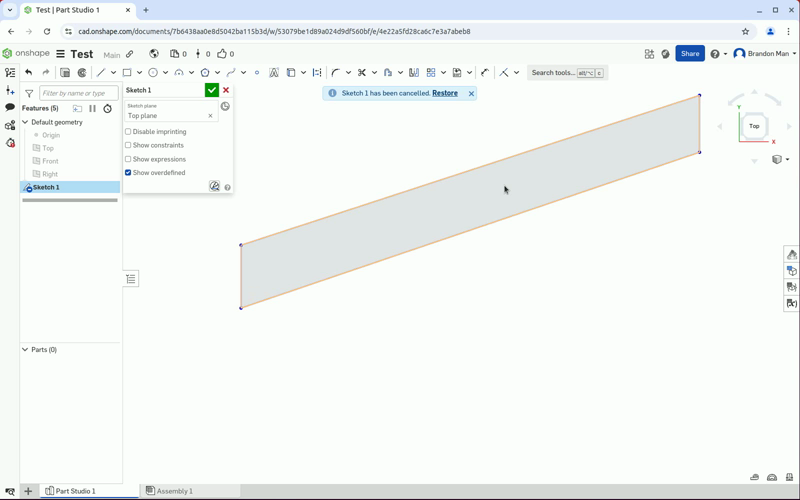
scroll(6)
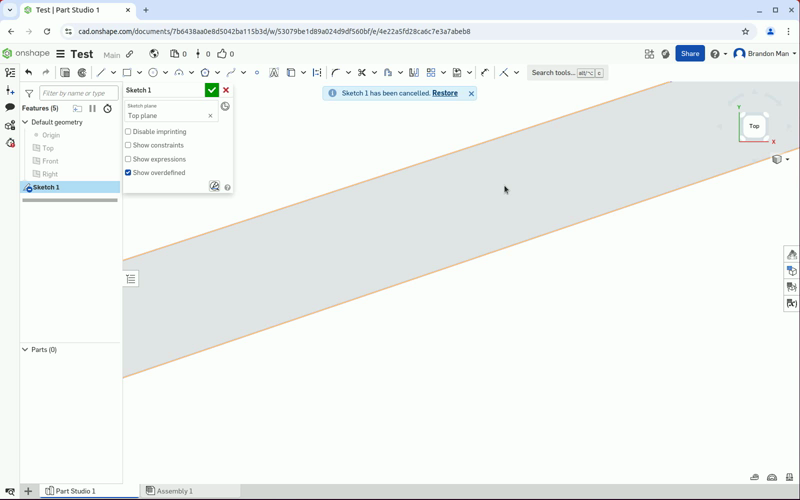
click(504, 185)
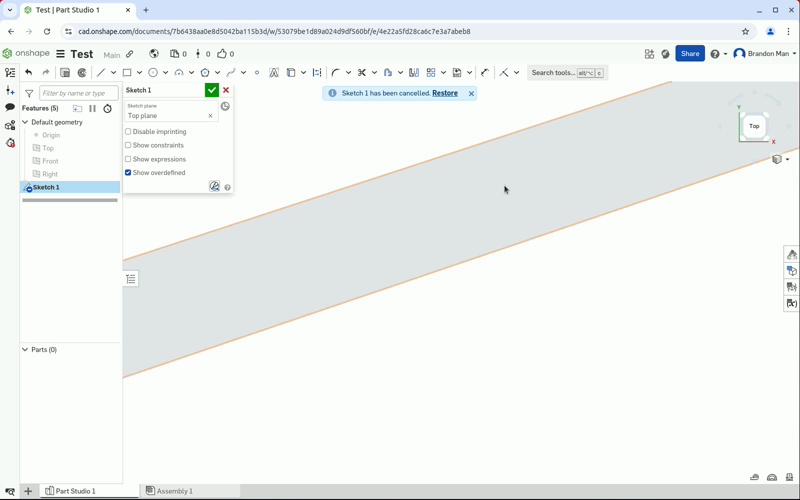
scroll(-6)
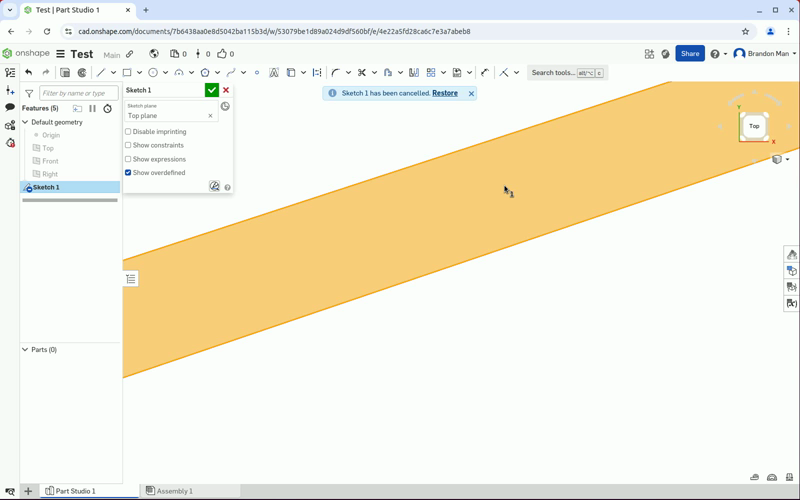
scroll(-6)
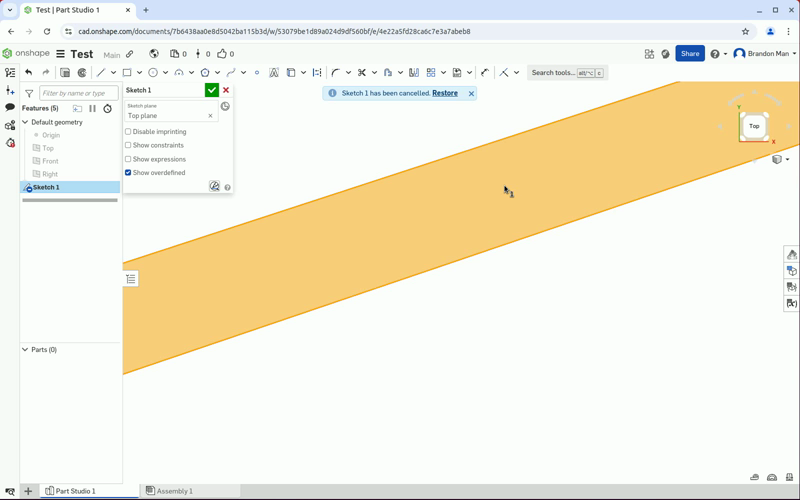
scroll(-6)
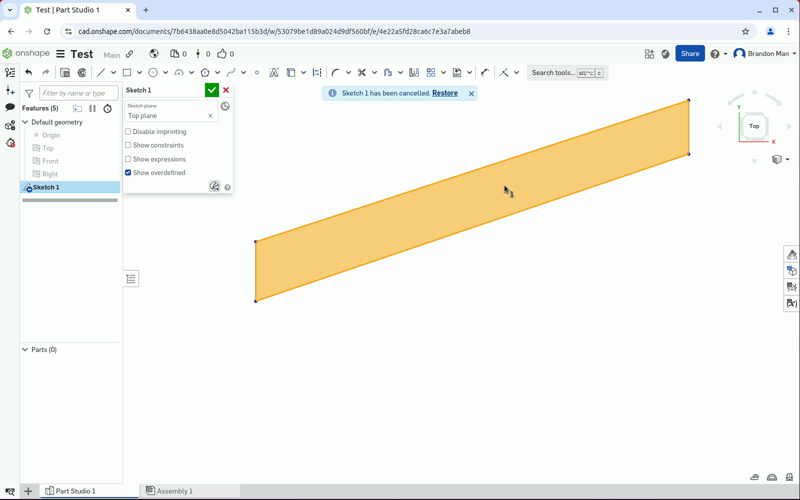
scroll(-6)
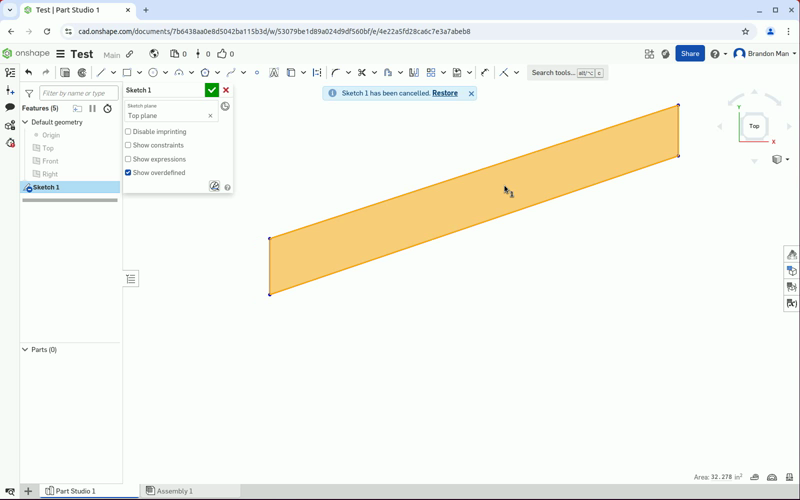
scroll(-6)
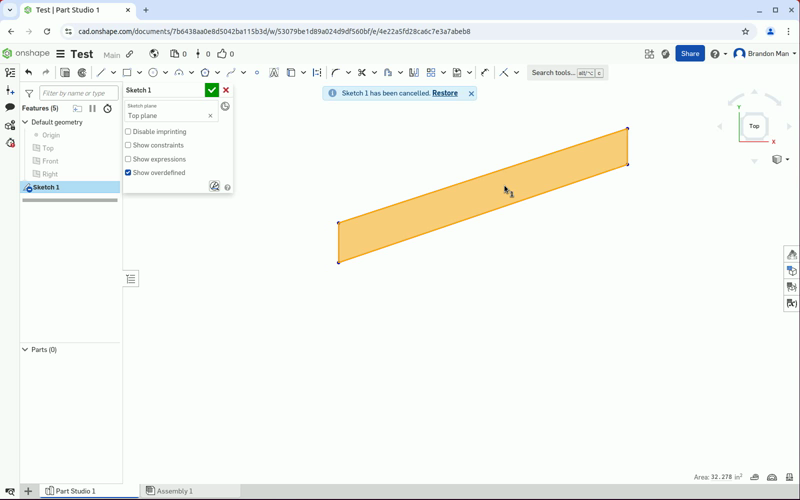
scroll(-6)
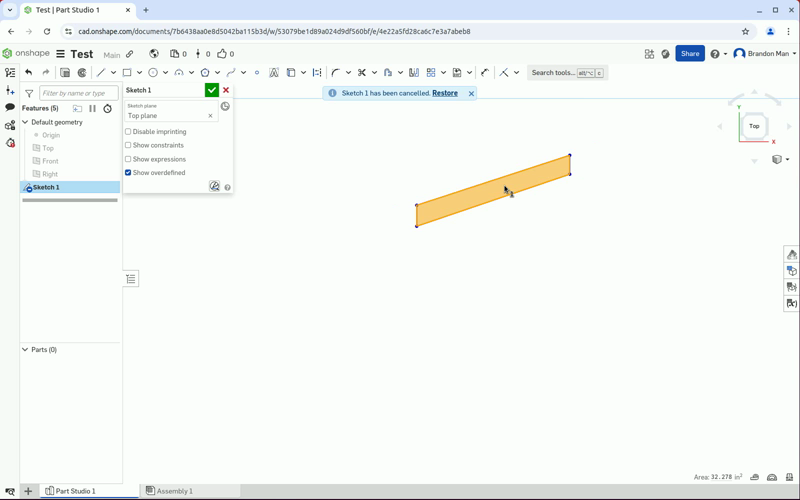
scroll(-6)
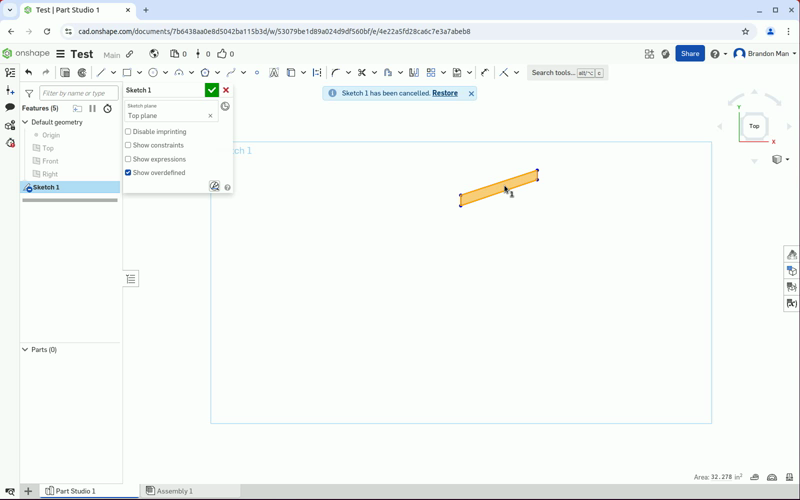
mouse_move(73, 352)
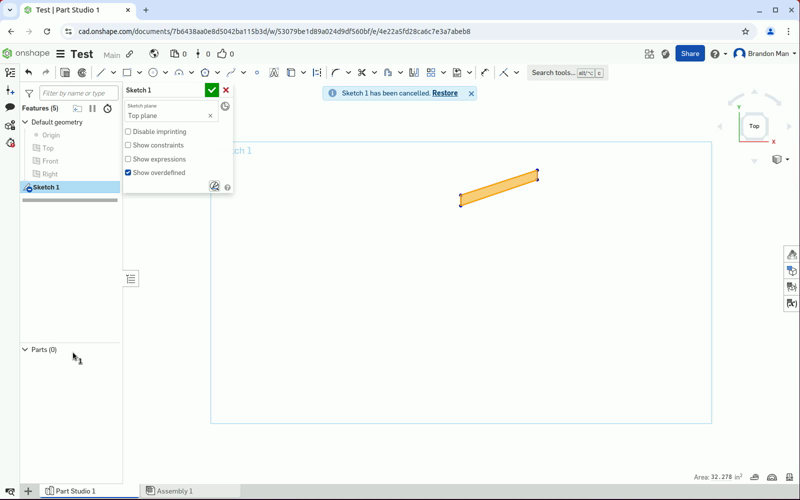
key(shift+y)
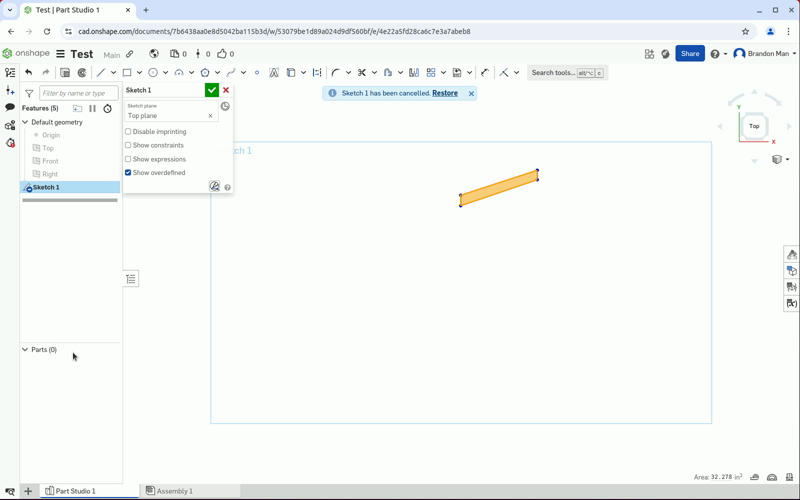
key(shift+e)
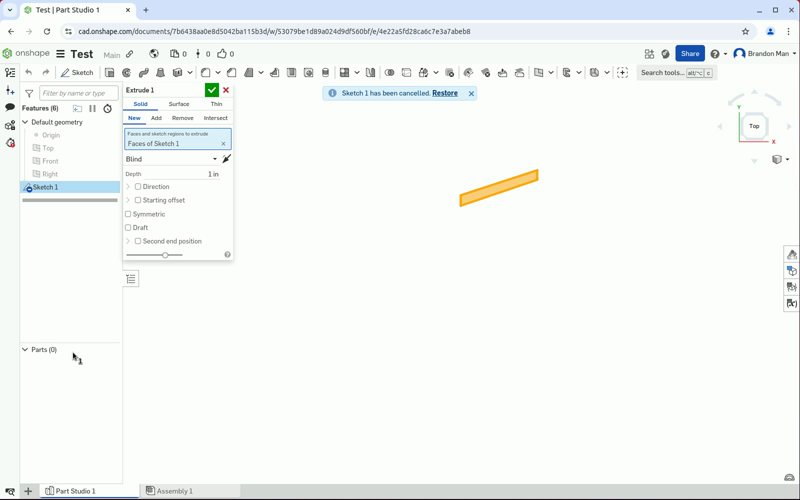
mouse_move(143, 106)
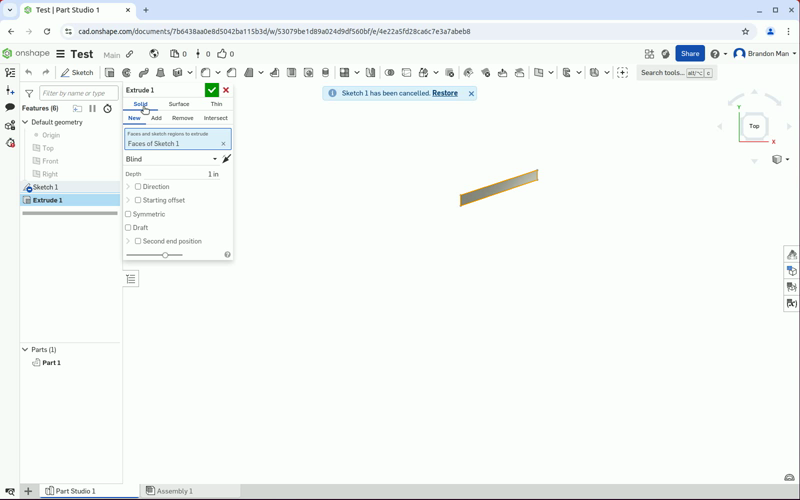
click(143, 106)
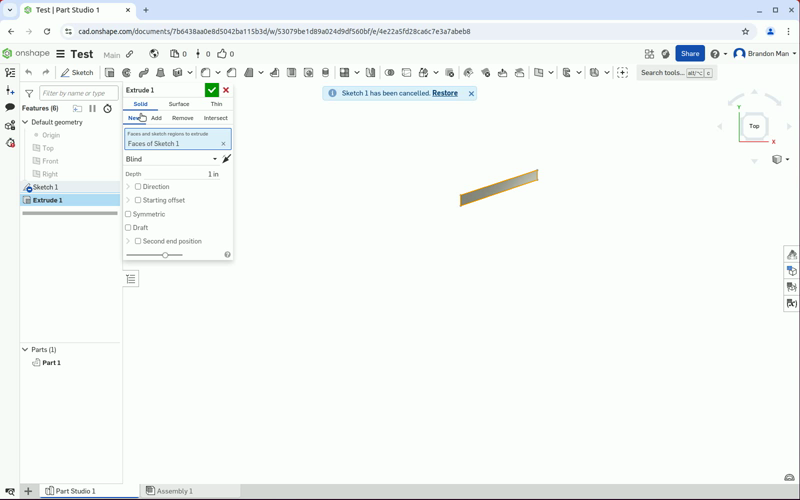
mouse_move(137, 120)
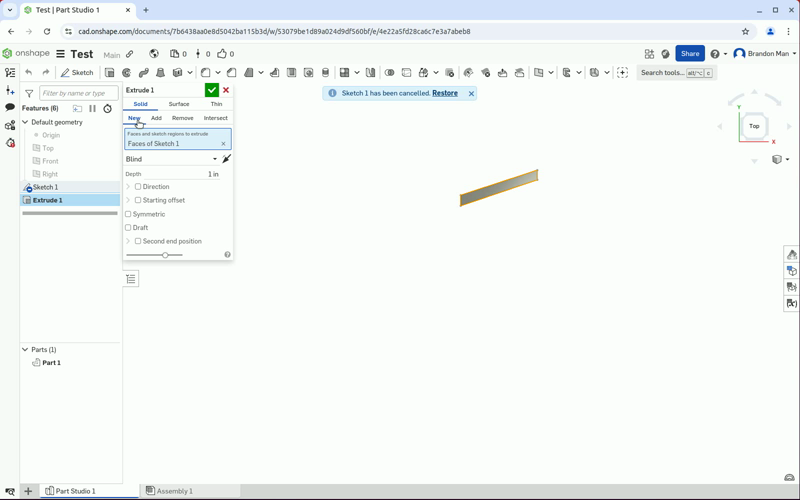
click(137, 120)
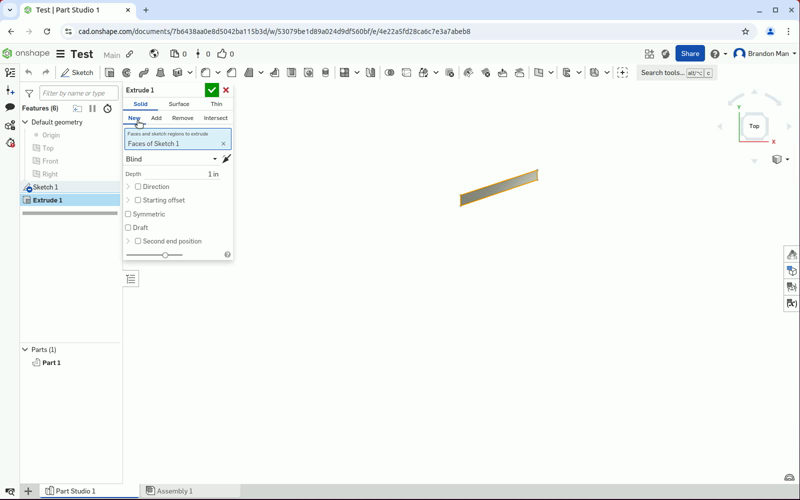
key(tab, 4)
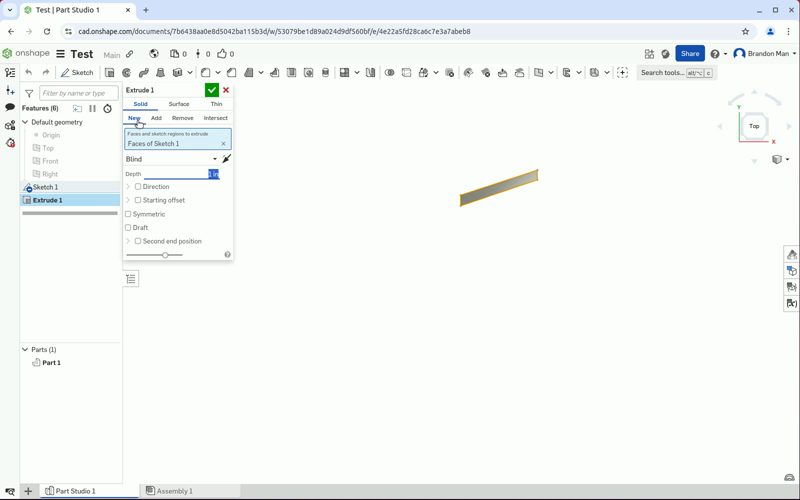
text(1.926)
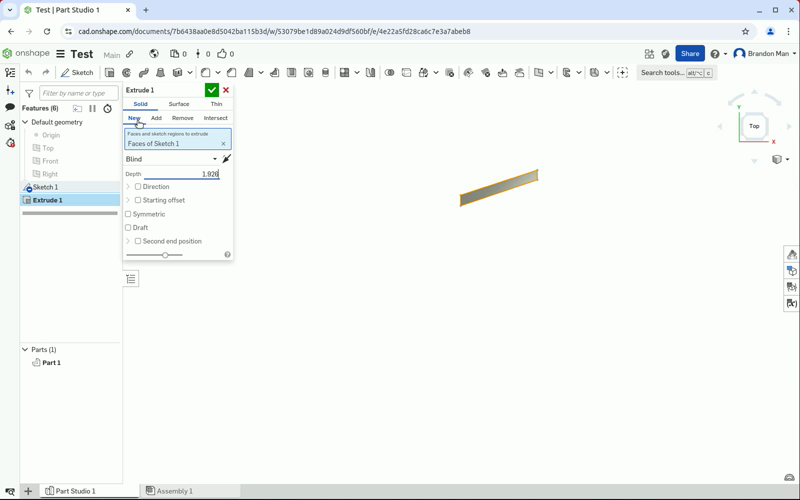
key(enter)
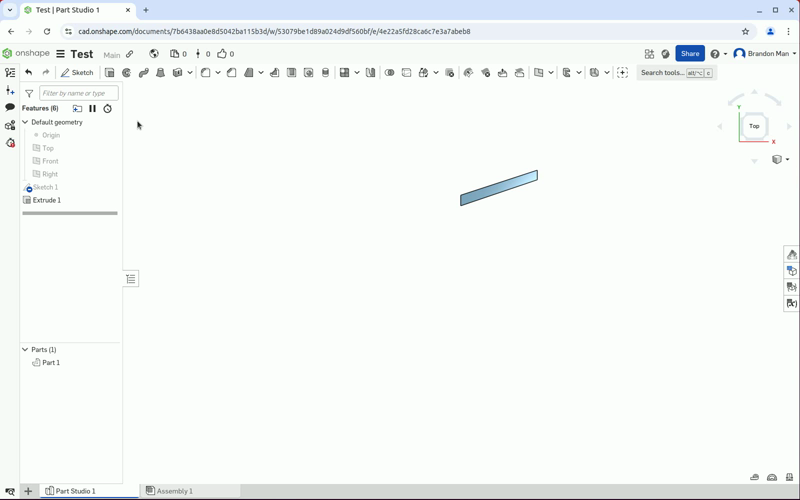
key(shift+h)
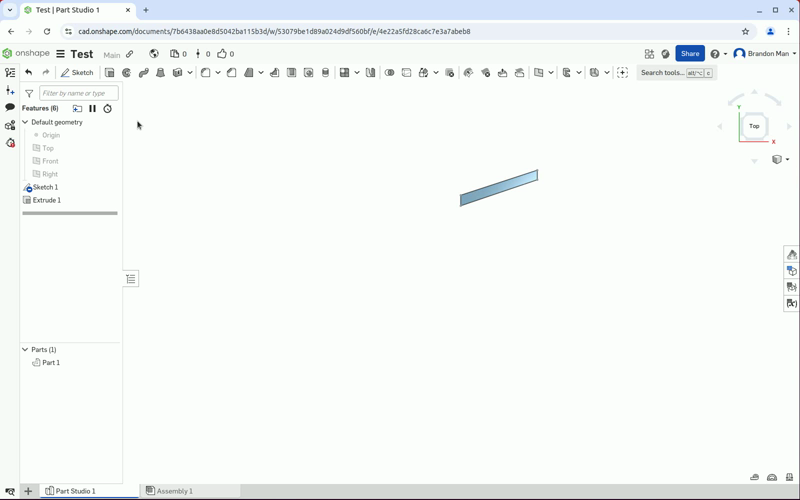
key(shift+h)
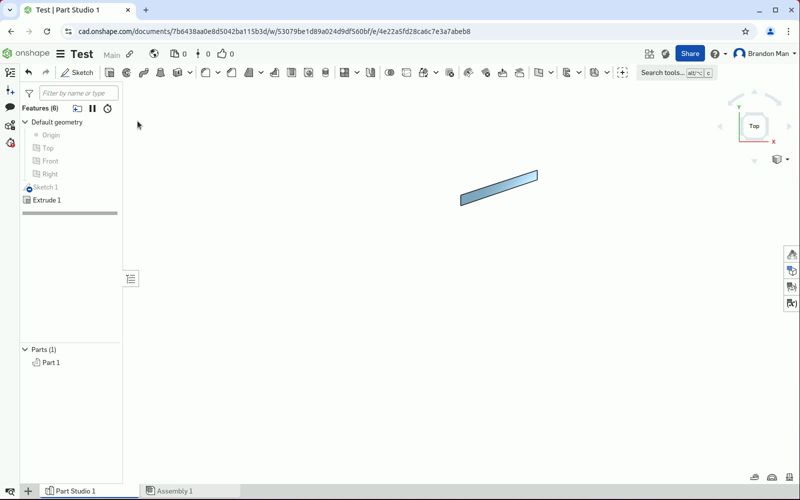
mouse_move(73, 189)
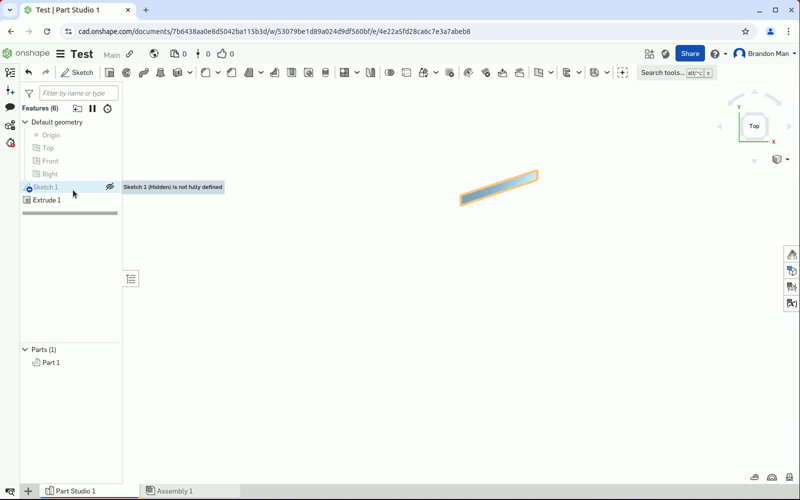
click(73, 189)
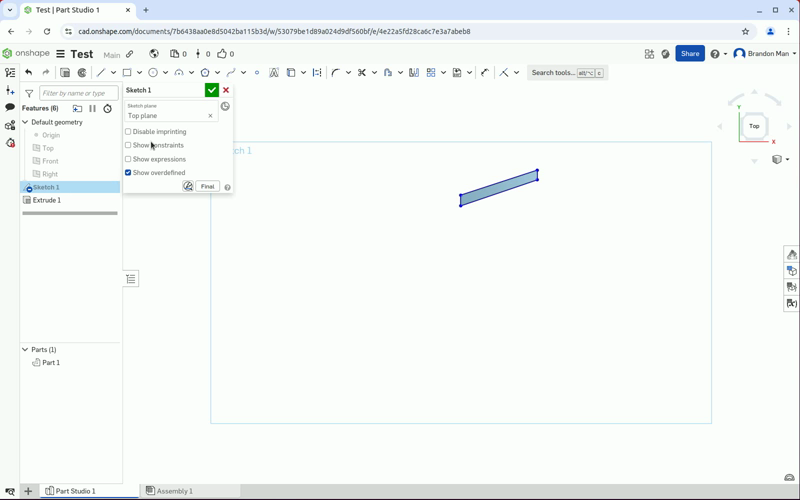
mouse_move(229, 92)
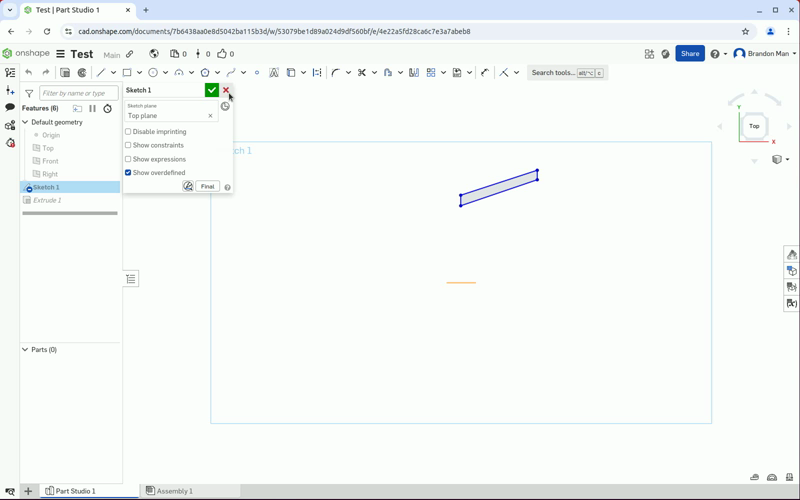
click(229, 92)
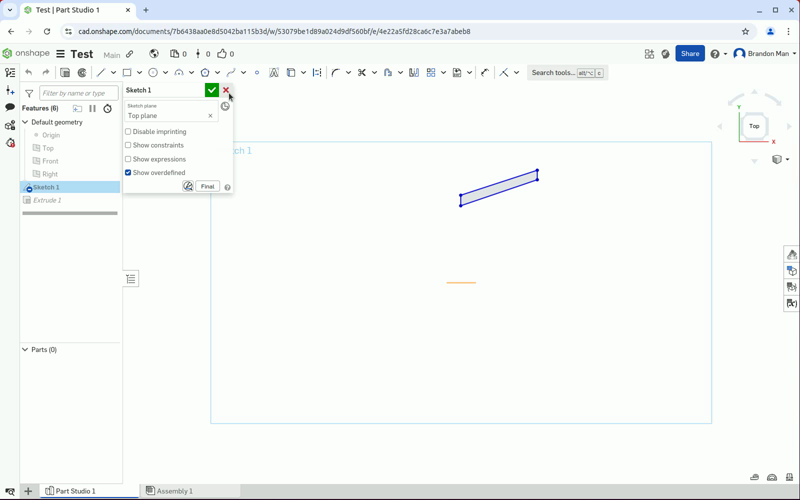
key(shift+s)
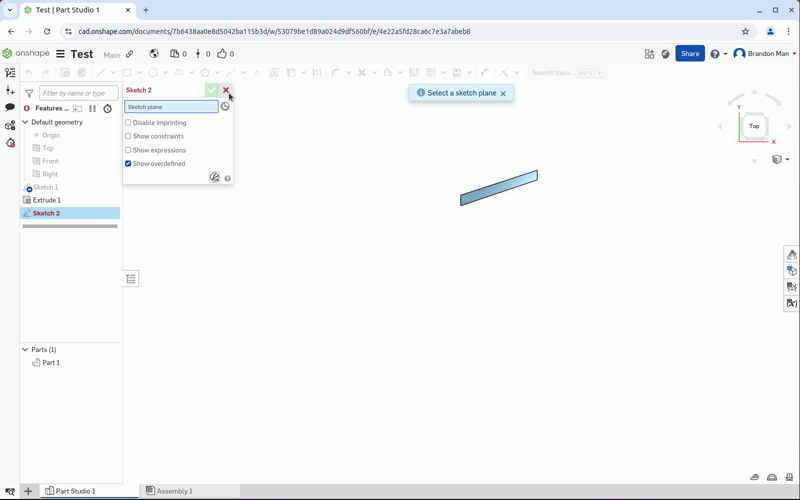
mouse_move(73, 150)
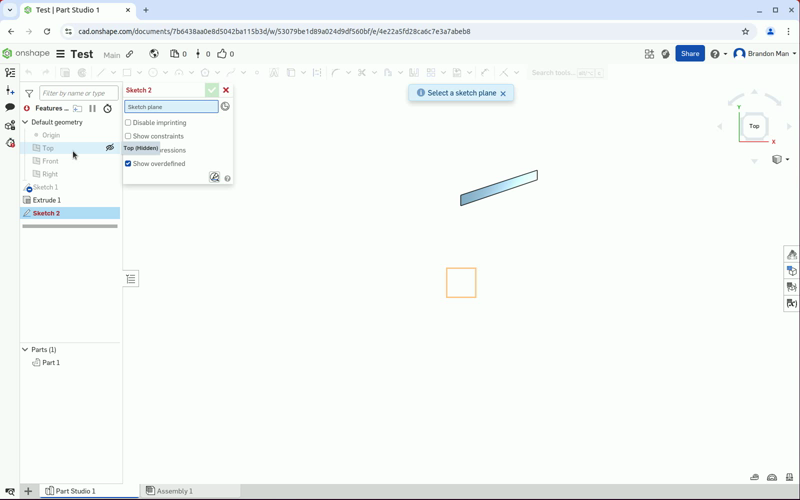
click(73, 150)
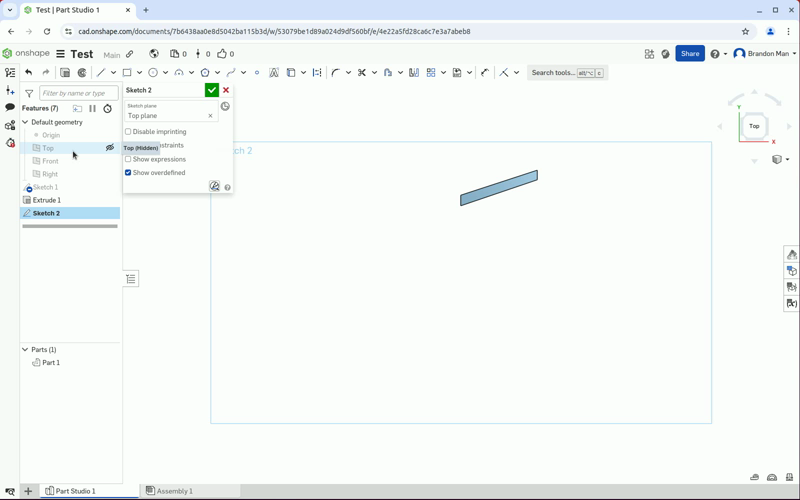
mouse_move(73, 352)
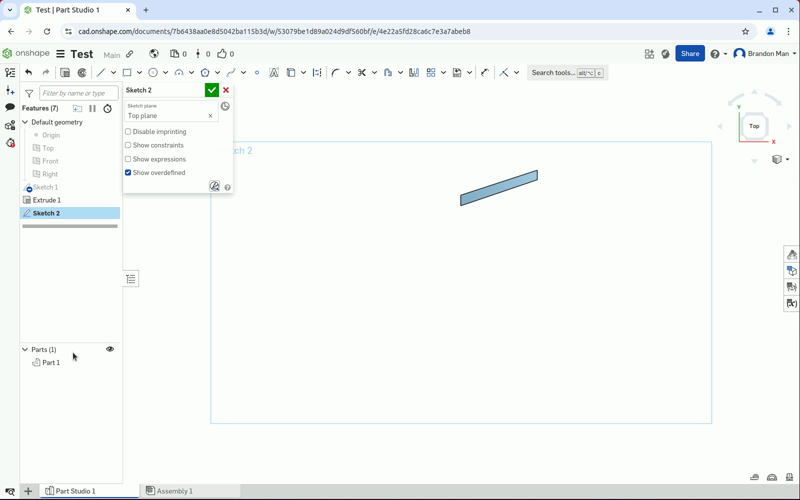
key(y)
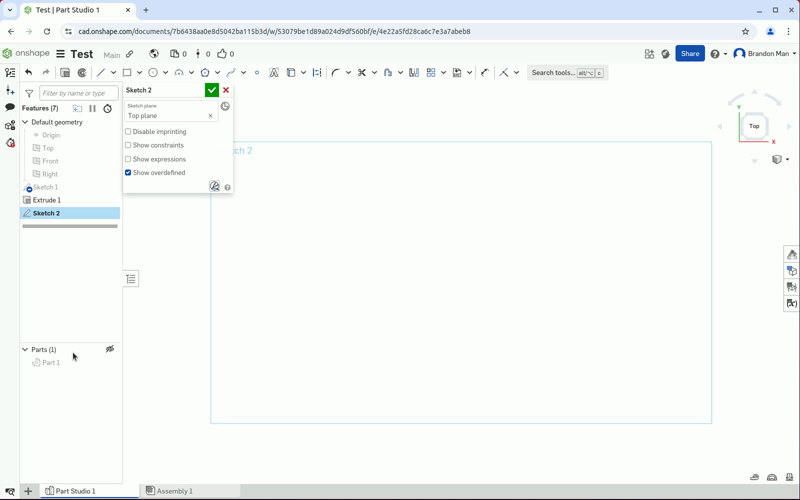
key(l)
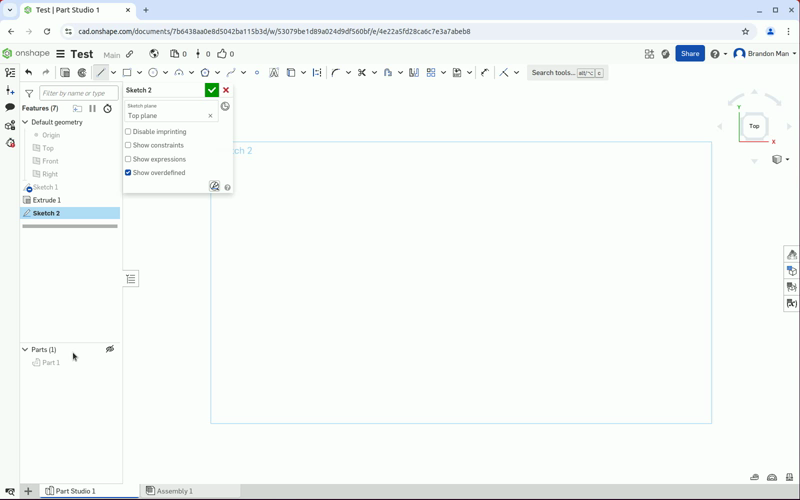
key_down(shift)
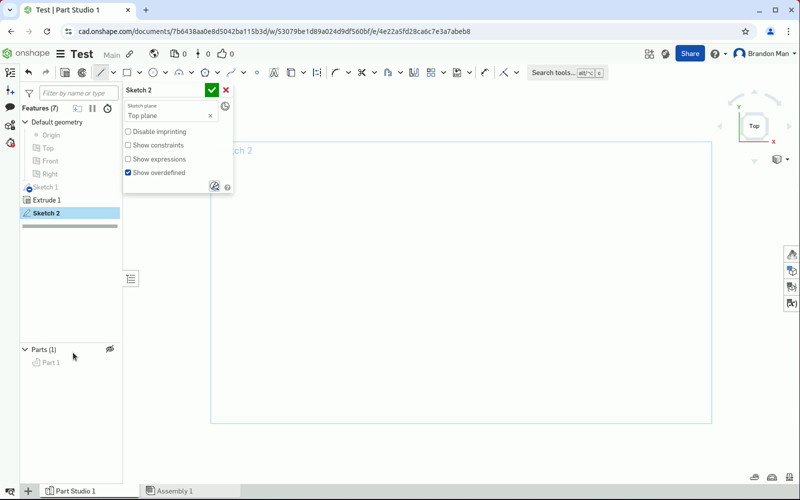
mouse_move(460, 249)
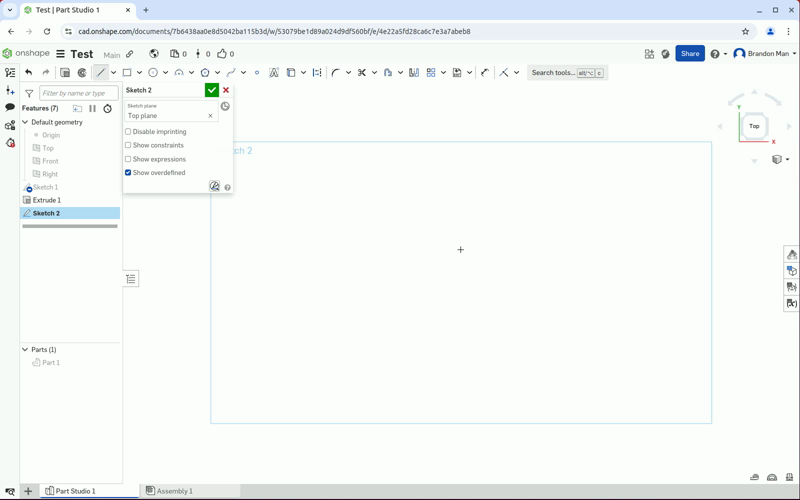
click(460, 249)
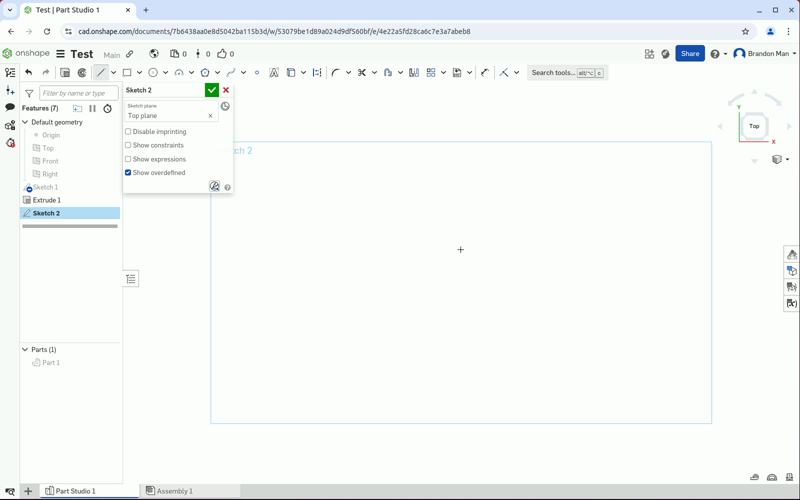
key_up(shift)
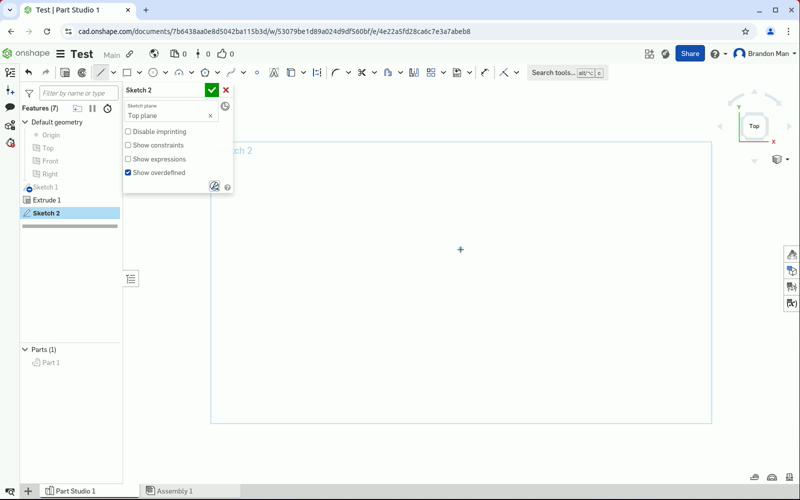
key_down(shift)
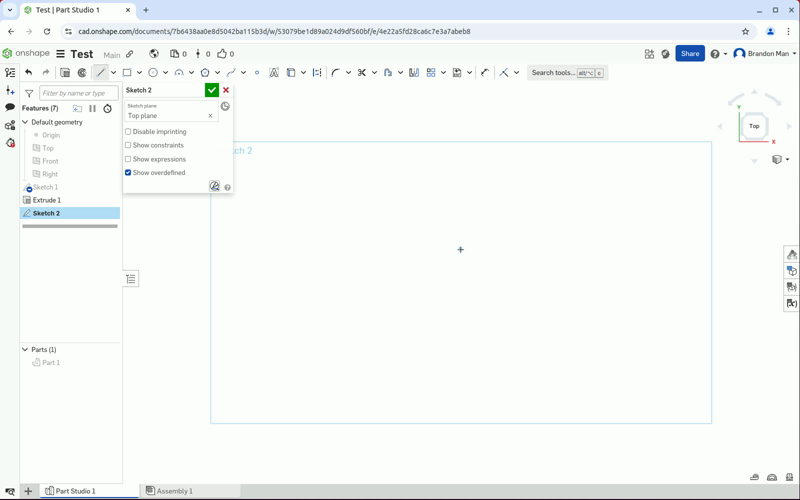
mouse_move(537, 249)
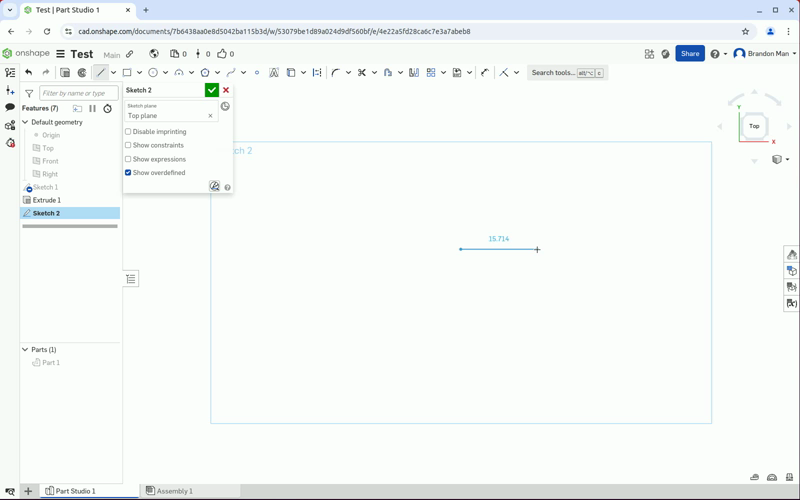
click(537, 249)
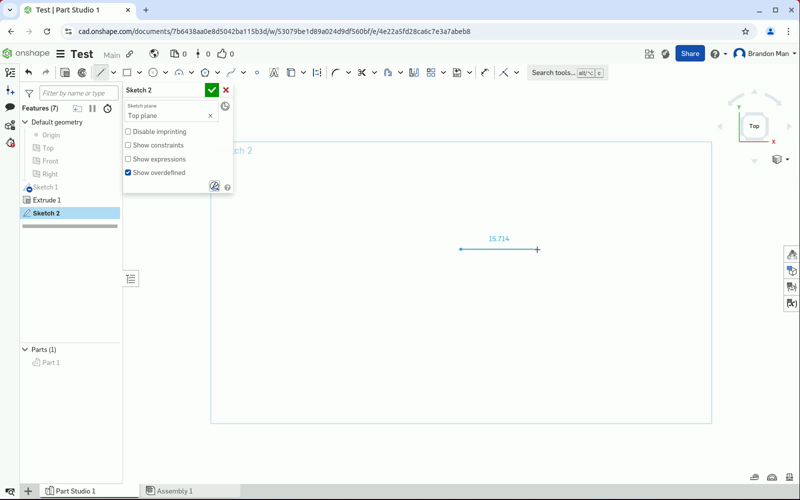
key_up(shift)
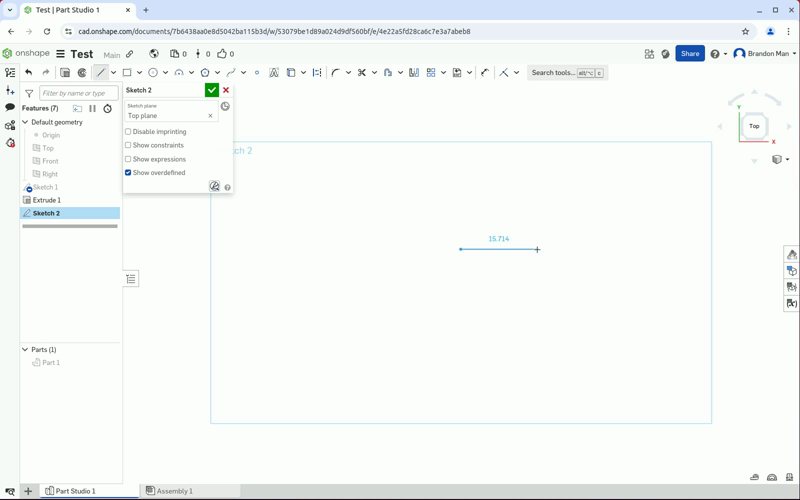
key_down(shift)
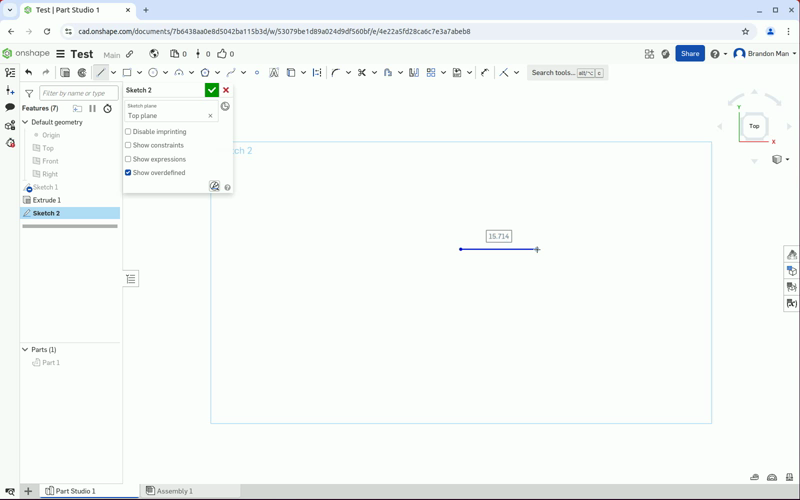
mouse_move(567, 249)
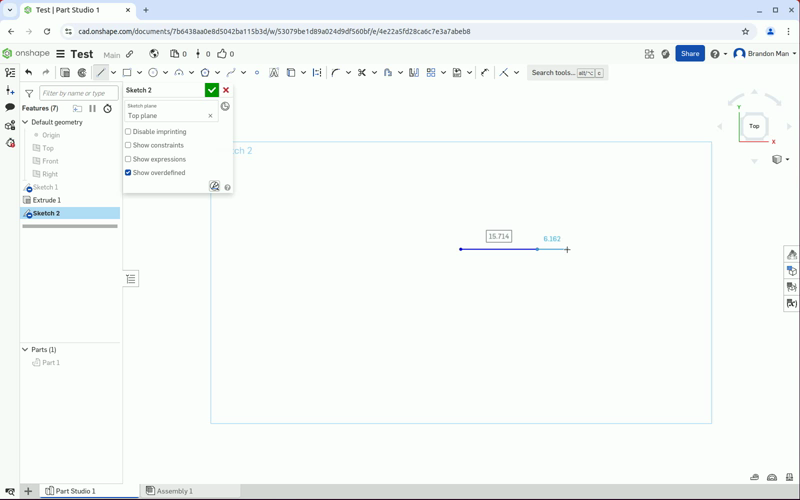
mouse_move(537, 237)
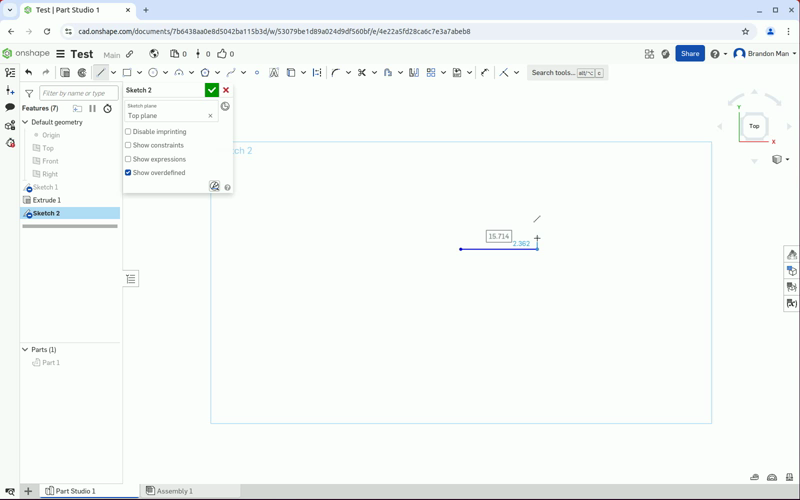
click(537, 237)
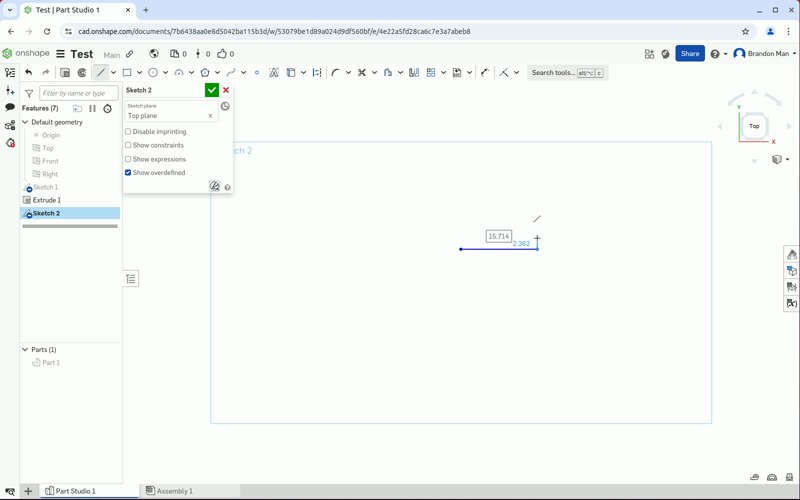
key_up(shift)
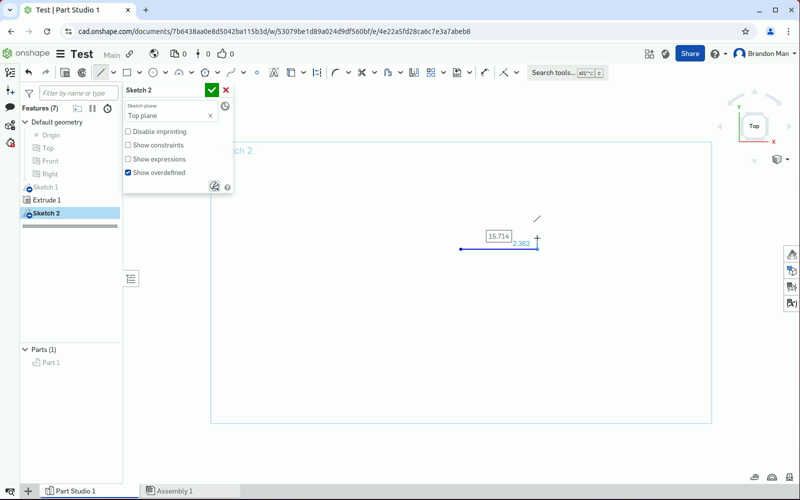
key_down(shift)
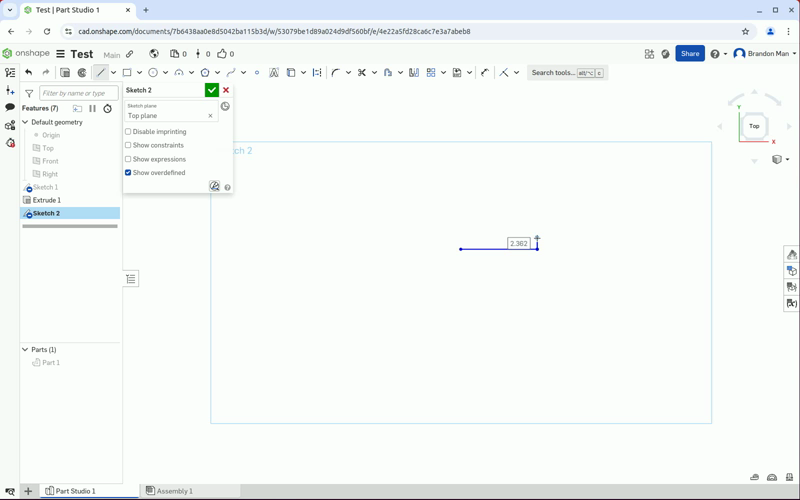
mouse_move(460, 237)
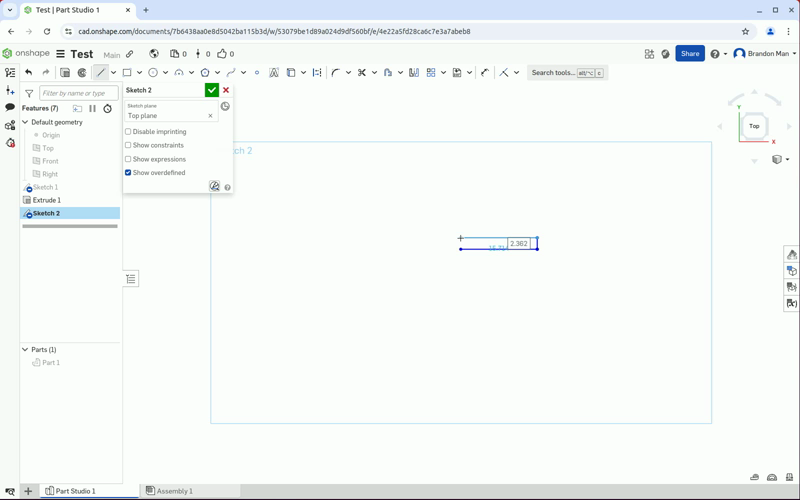
click(460, 237)
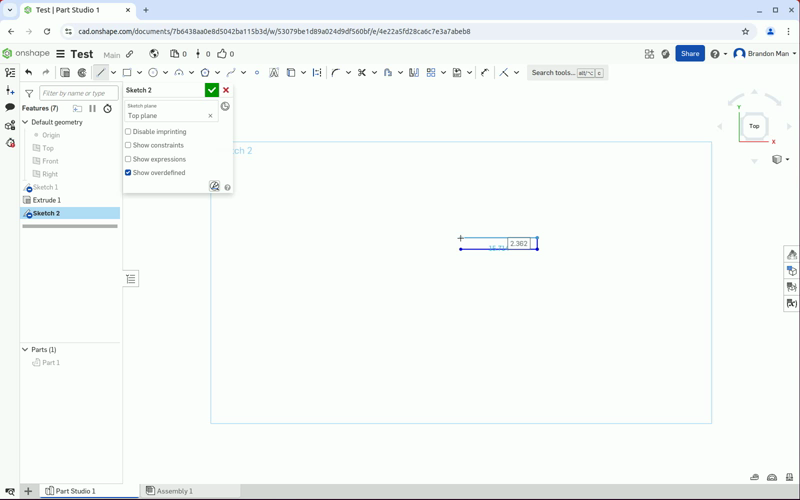
key_up(shift)
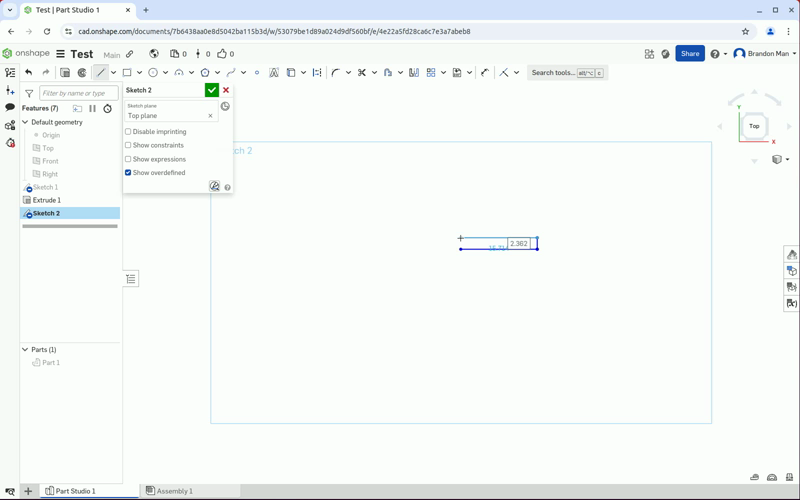
mouse_move(490, 237)
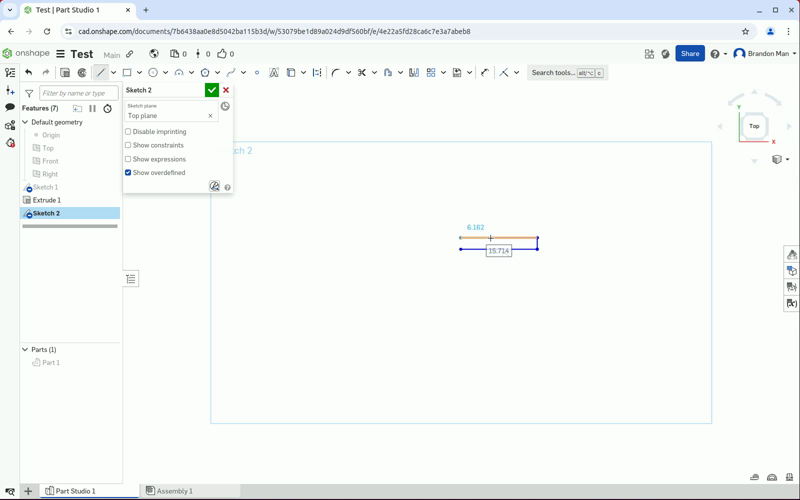
key_down(shift)
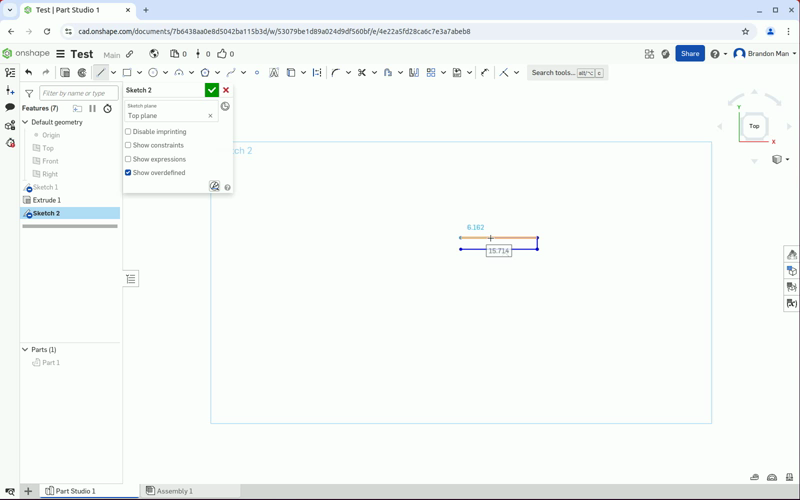
mouse_move(460, 249)
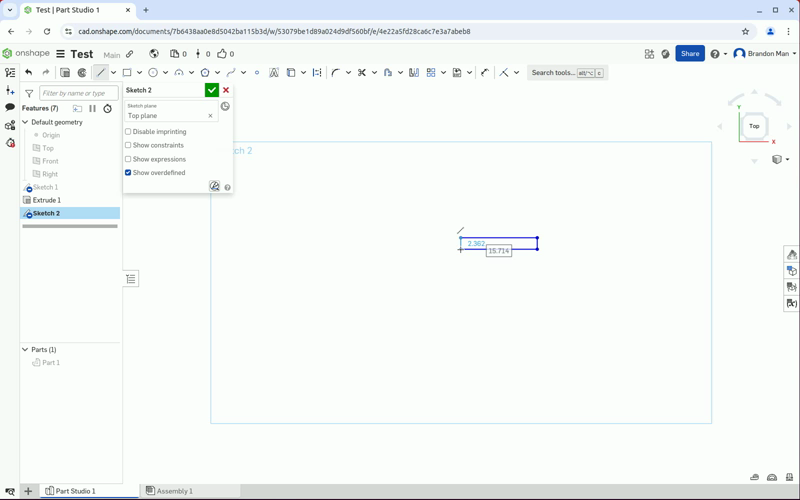
key_up(shift)
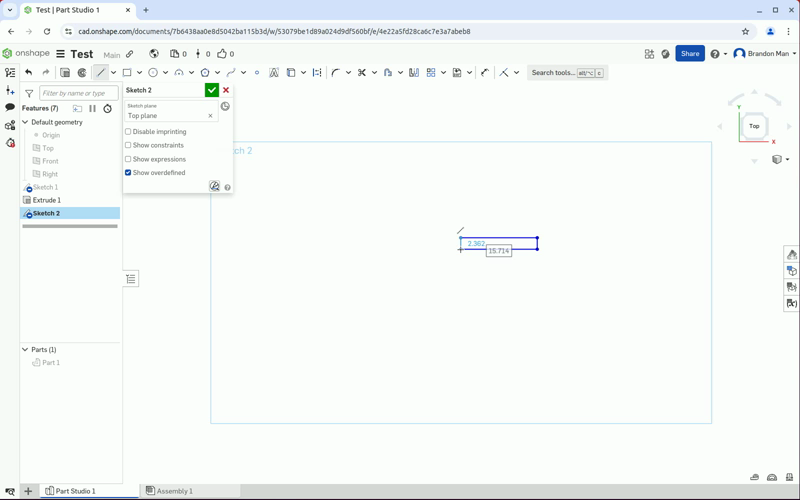
click(460, 249)
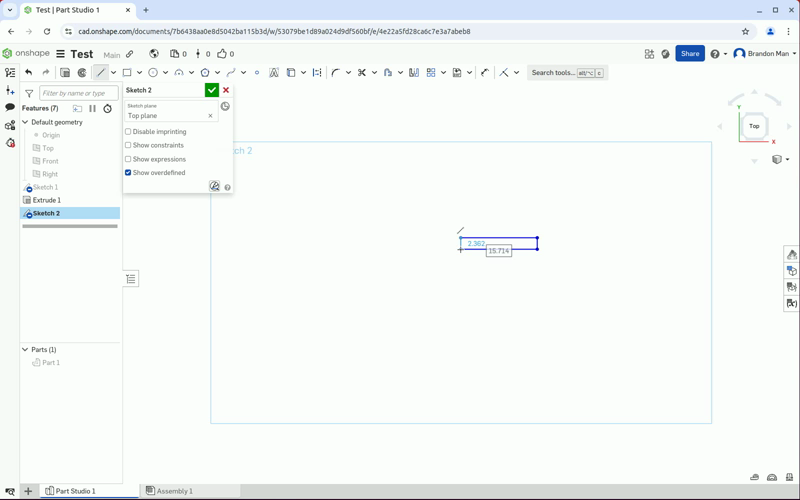
key(esc)
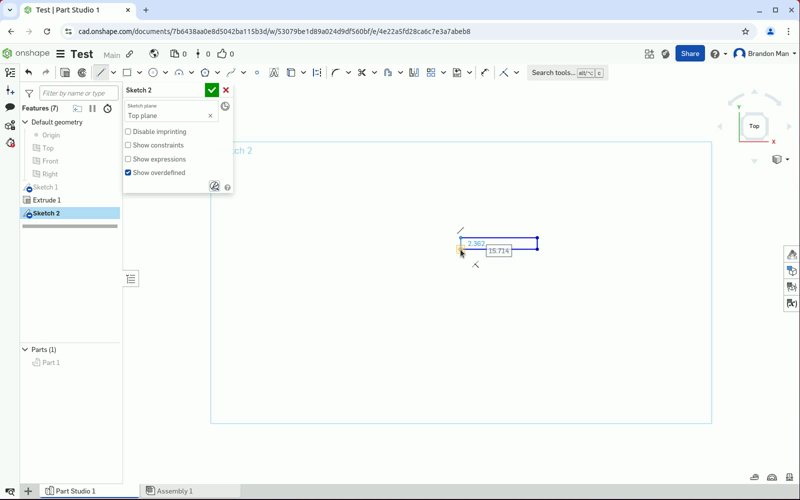
mouse_move(535, 241)
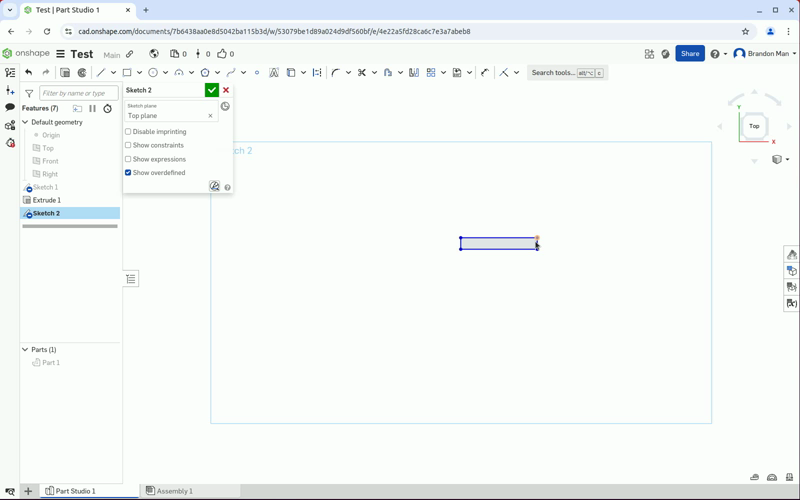
scroll(6)
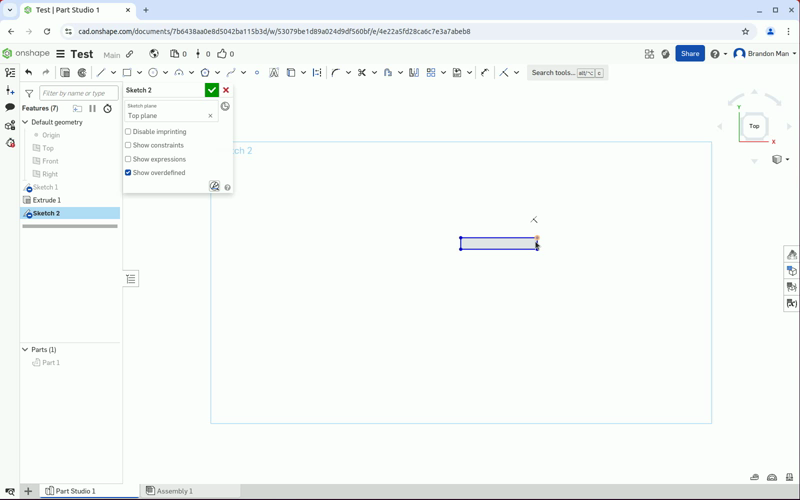
scroll(6)
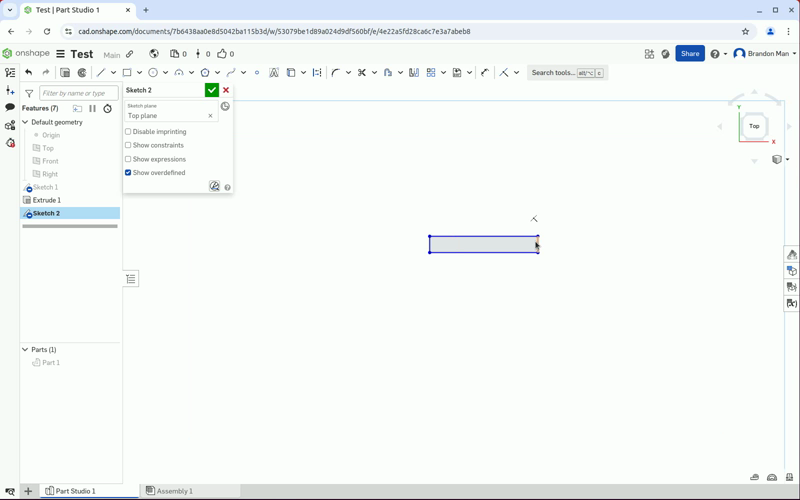
scroll(6)
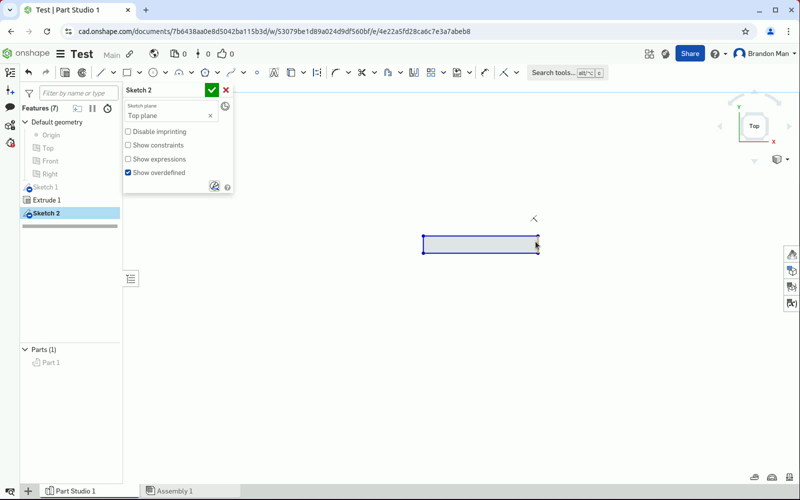
scroll(6)
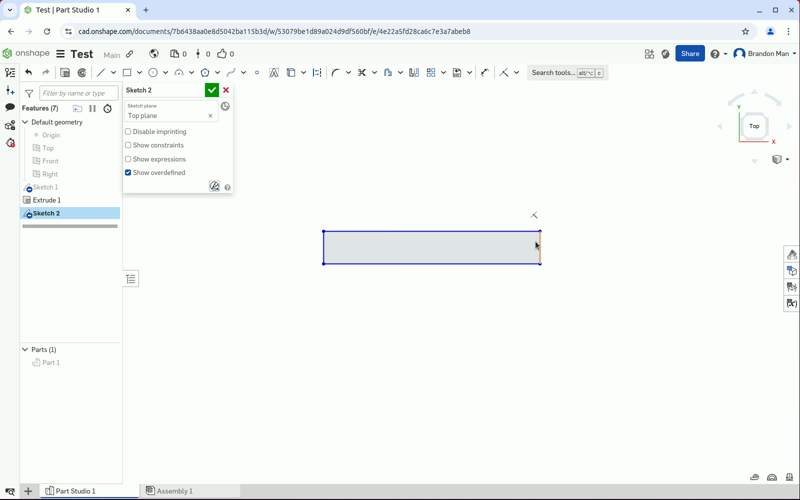
scroll(6)
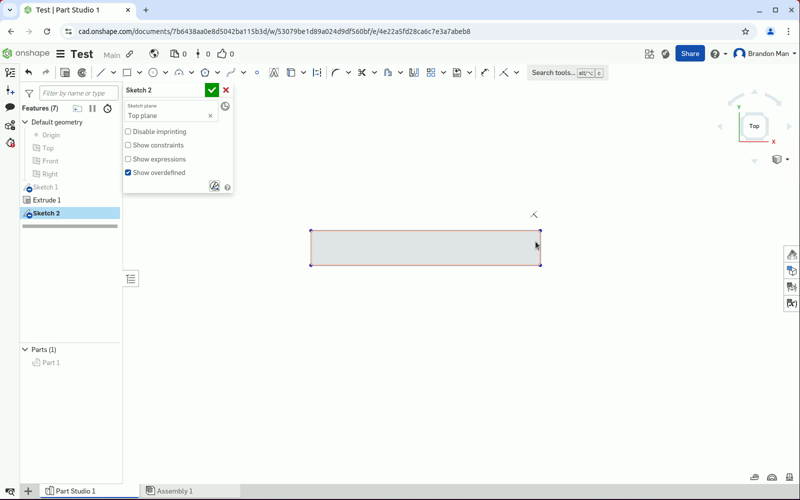
scroll(6)
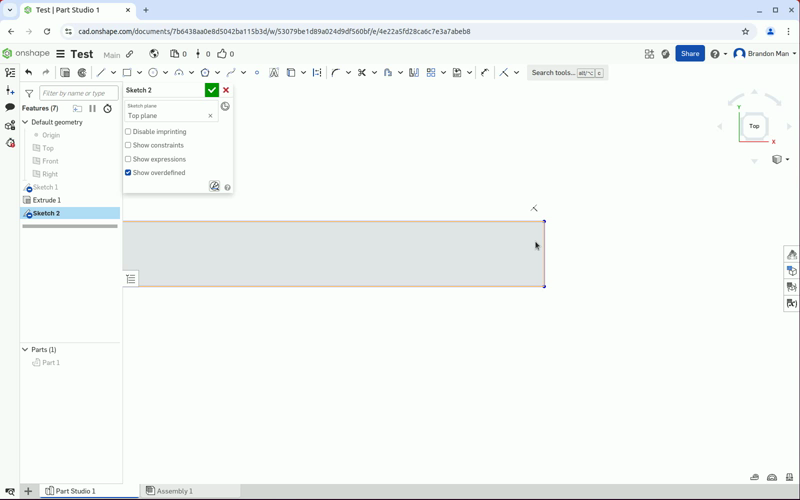
scroll(6)
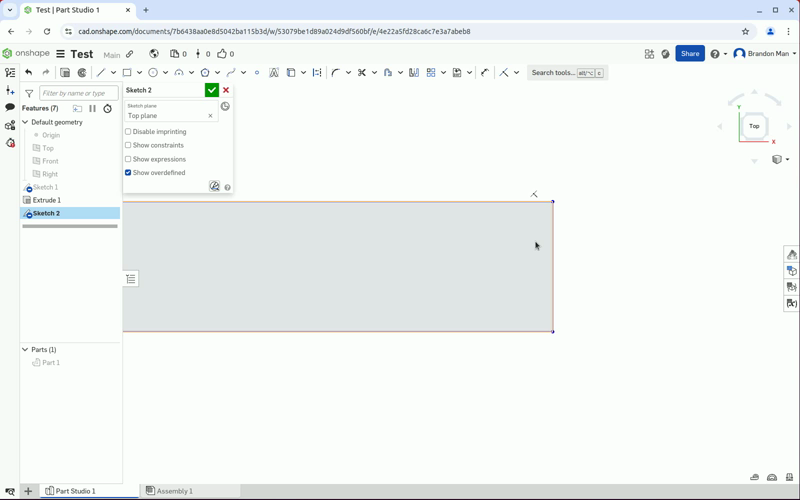
click(535, 241)
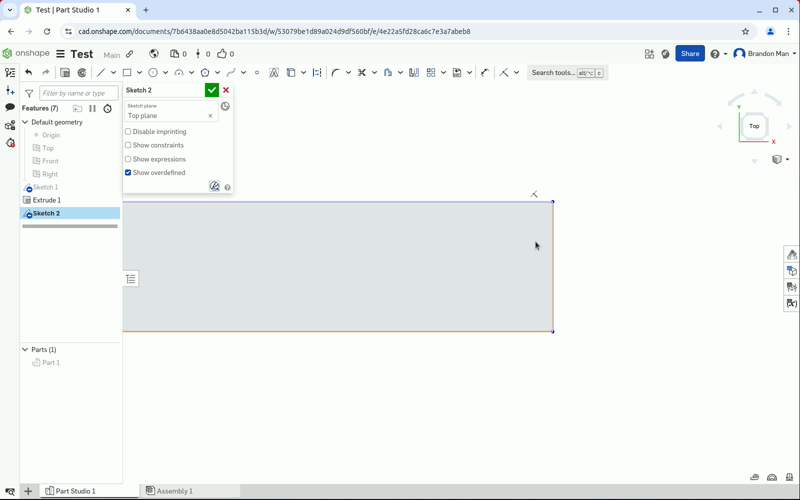
scroll(-6)
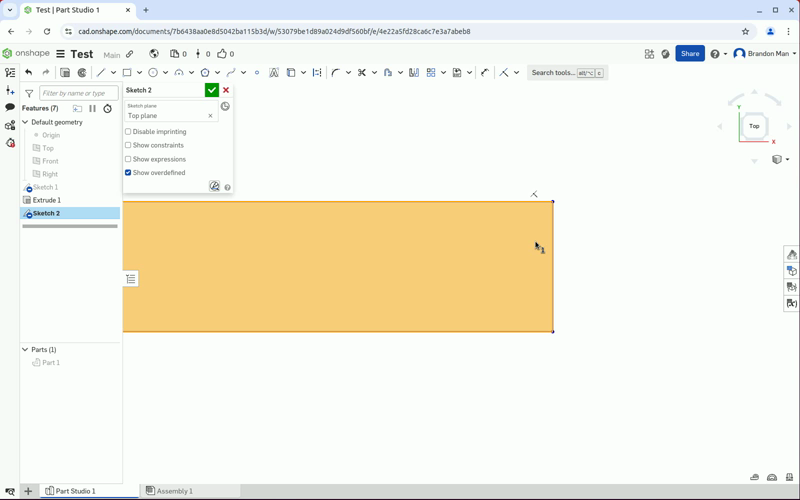
scroll(-6)
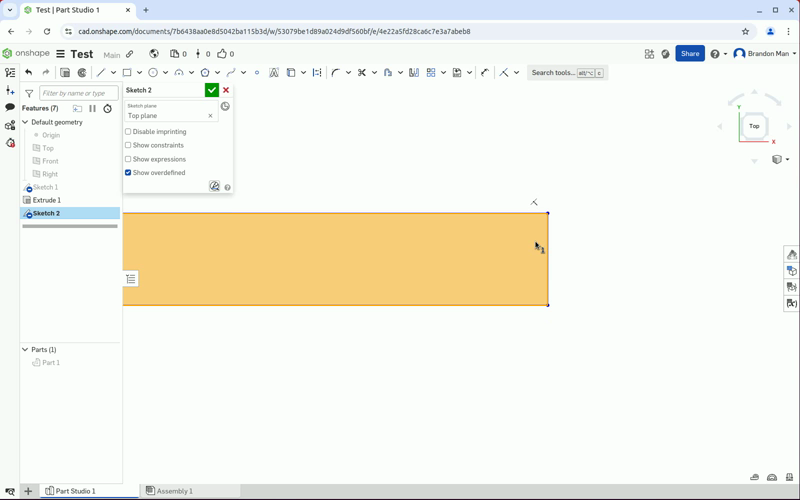
scroll(-6)
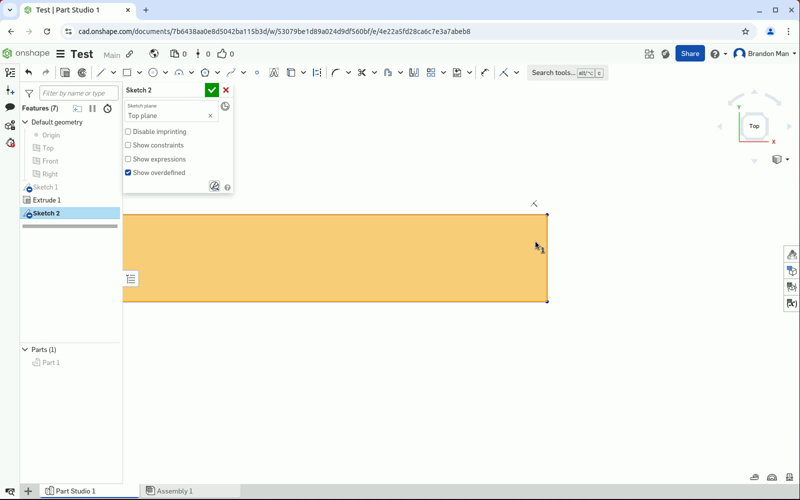
scroll(-6)
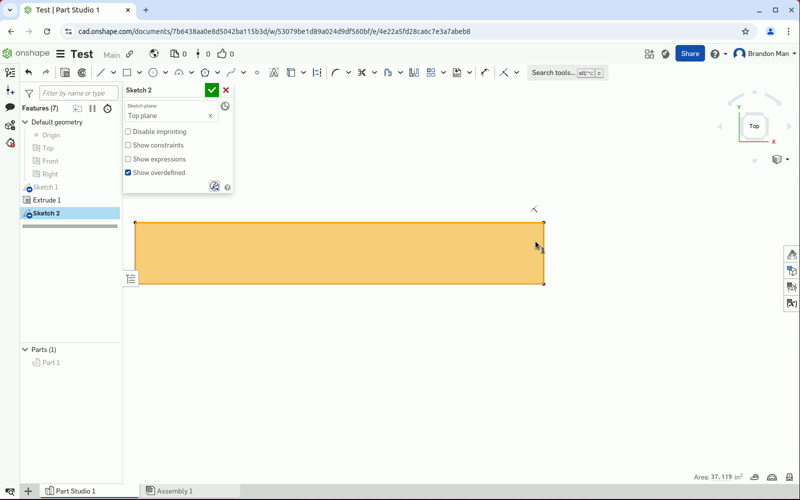
scroll(-6)
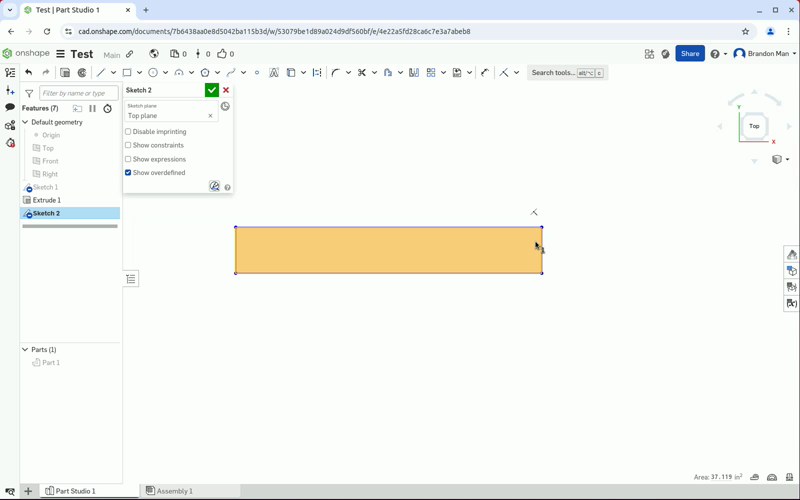
scroll(-6)
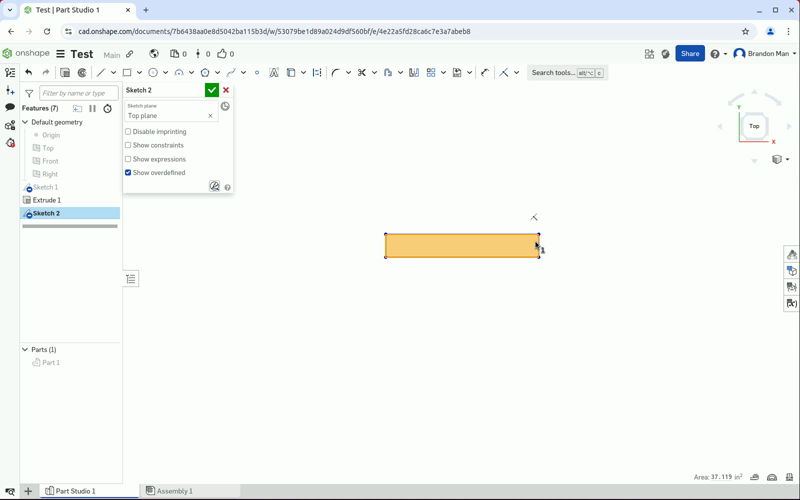
scroll(-6)
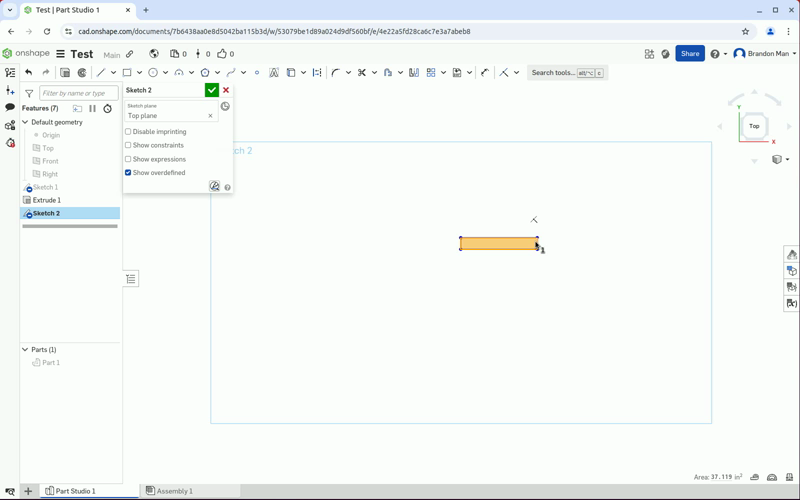
mouse_move(73, 352)
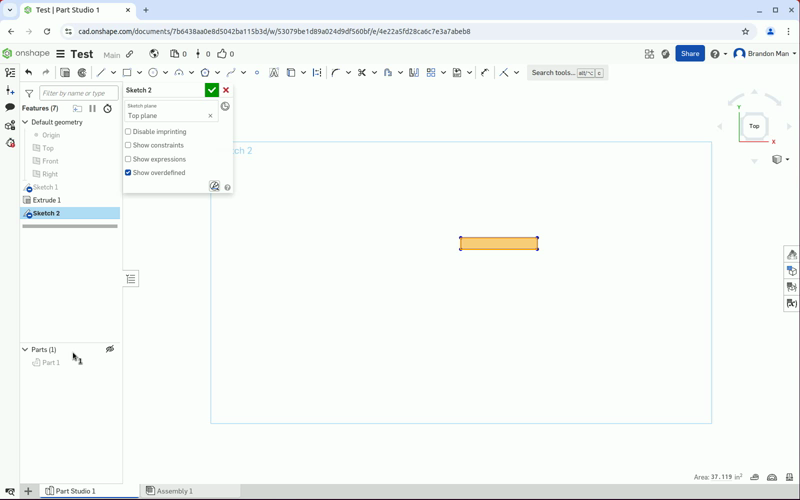
key(shift+y)
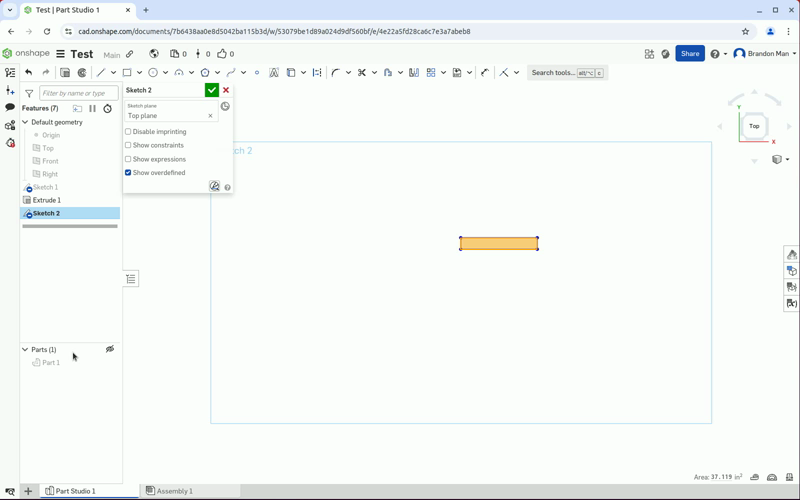
key(shift+e)
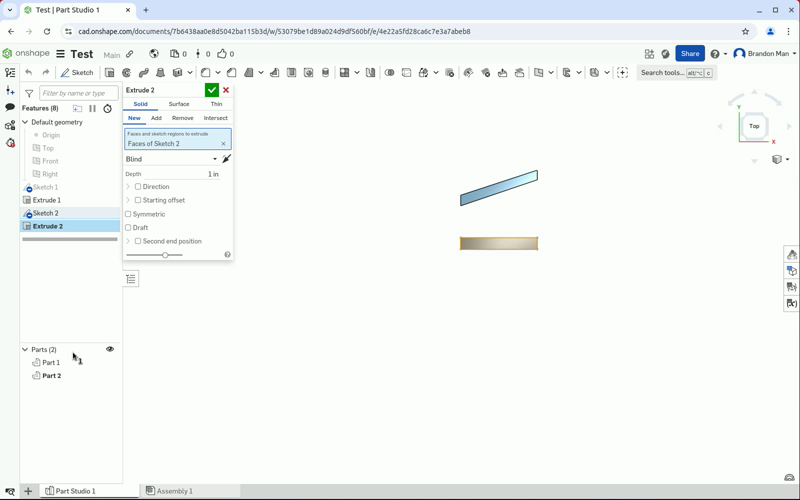
mouse_move(143, 106)
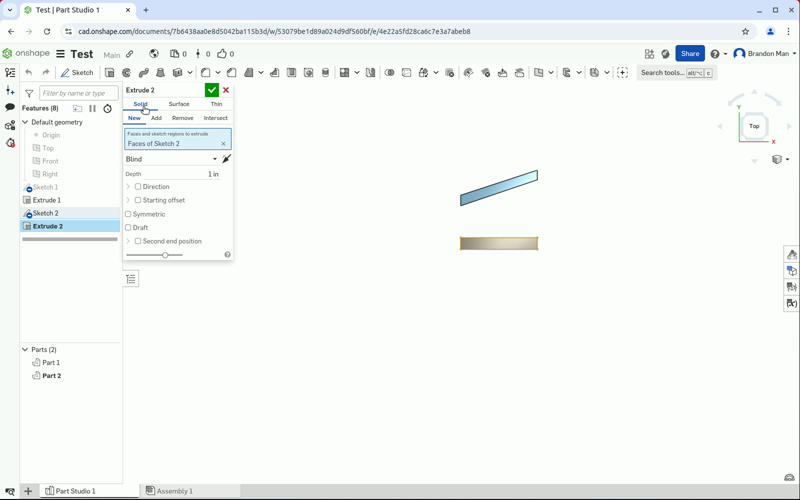
click(143, 106)
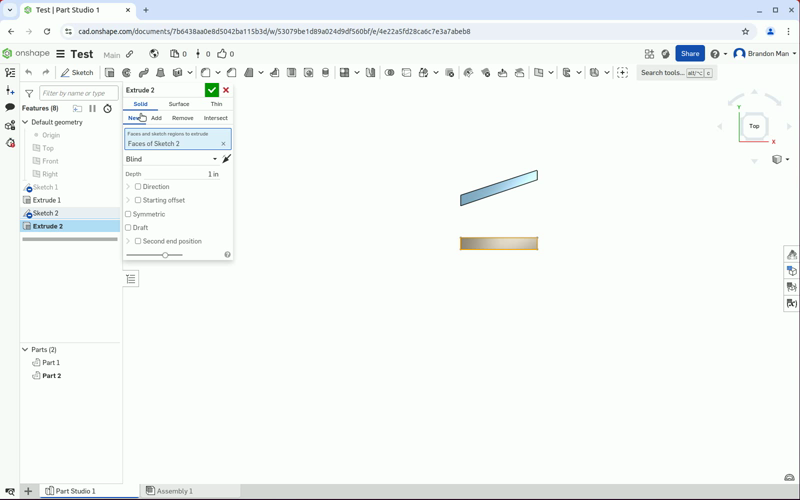
mouse_move(137, 120)
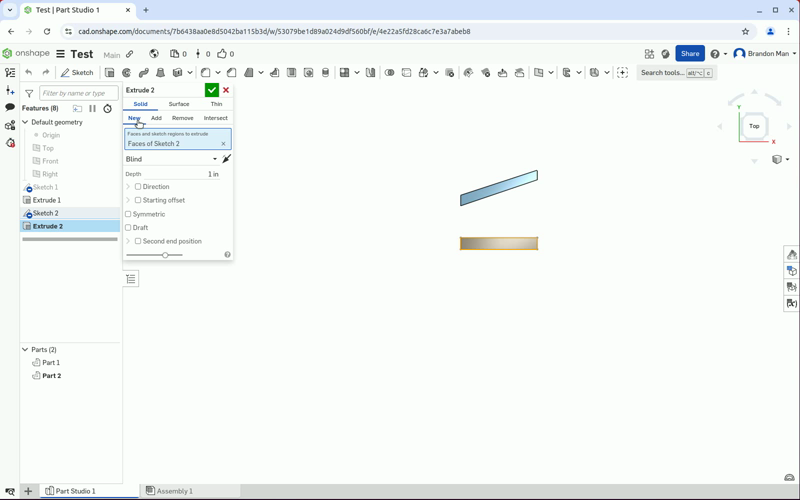
click(137, 120)
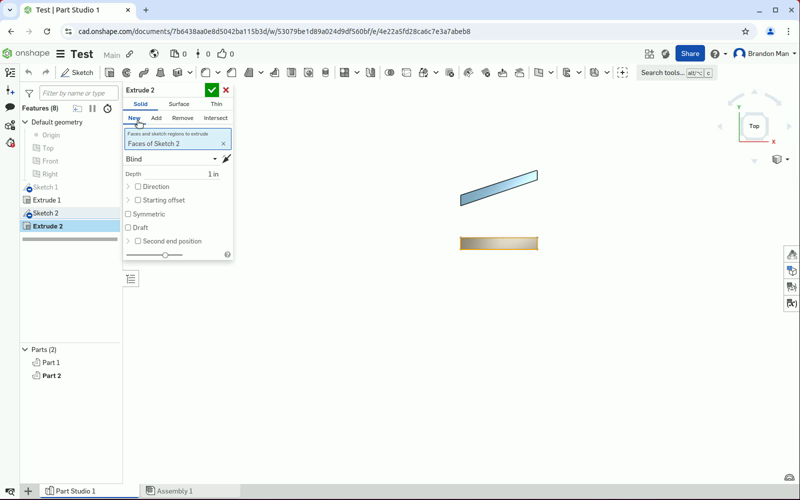
key(tab, 4)
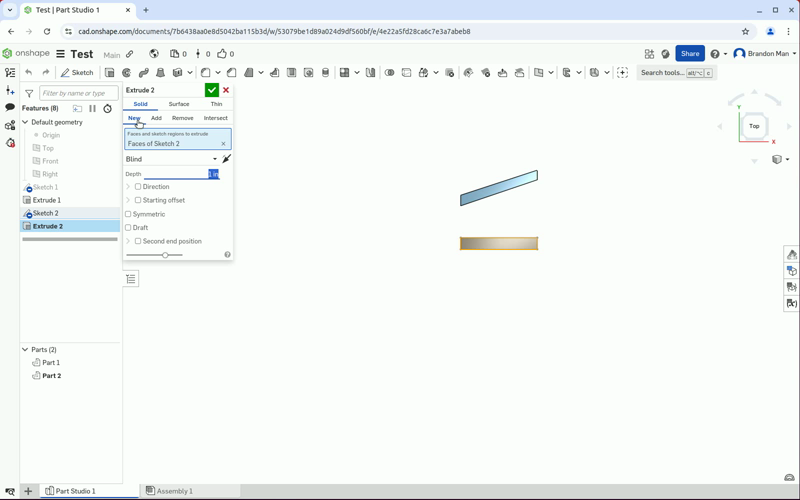
text(1.926)
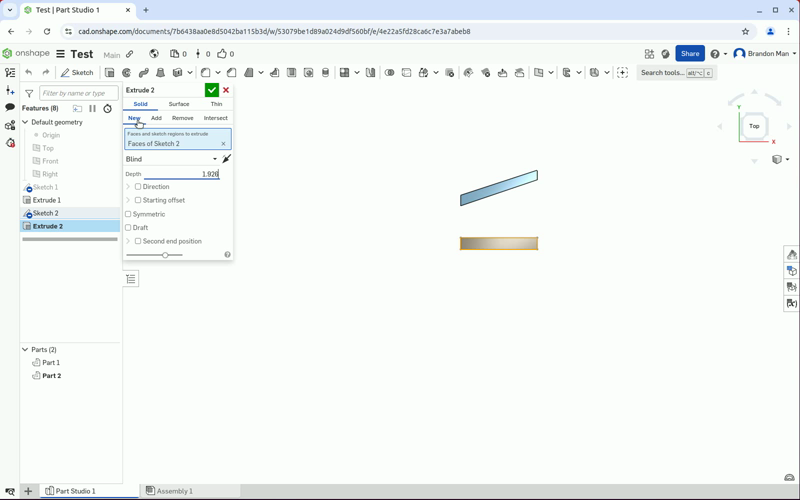
key(enter)
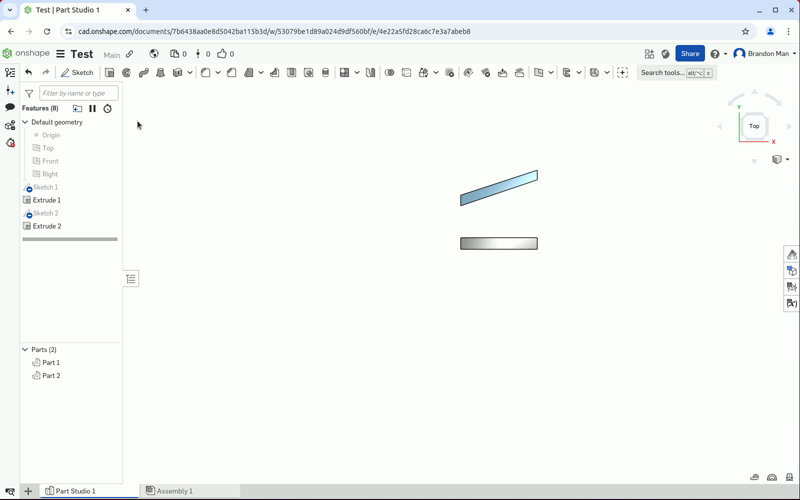
key(shift+h)
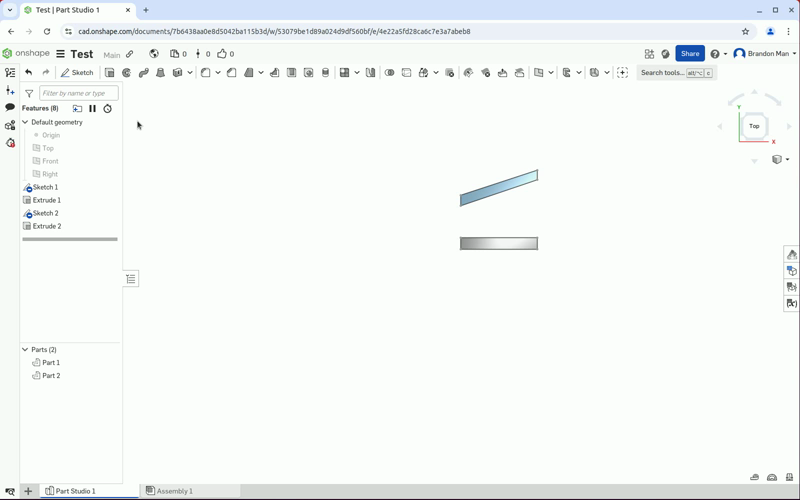
key(shift+h)
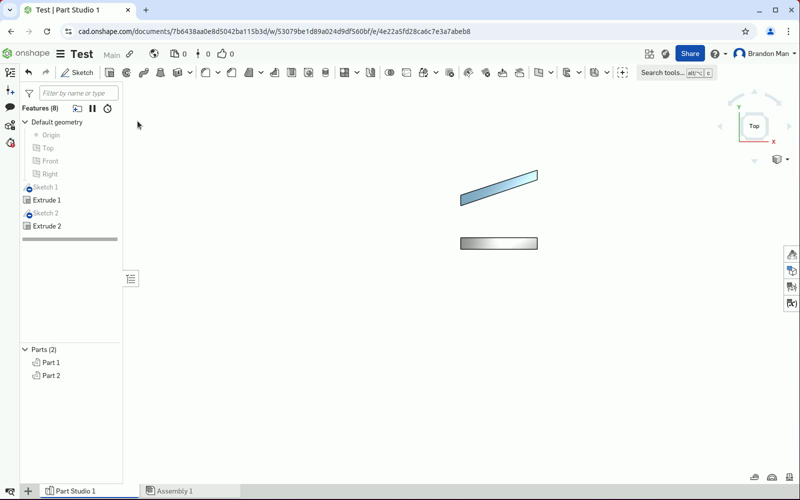
mouse_move(73, 189)
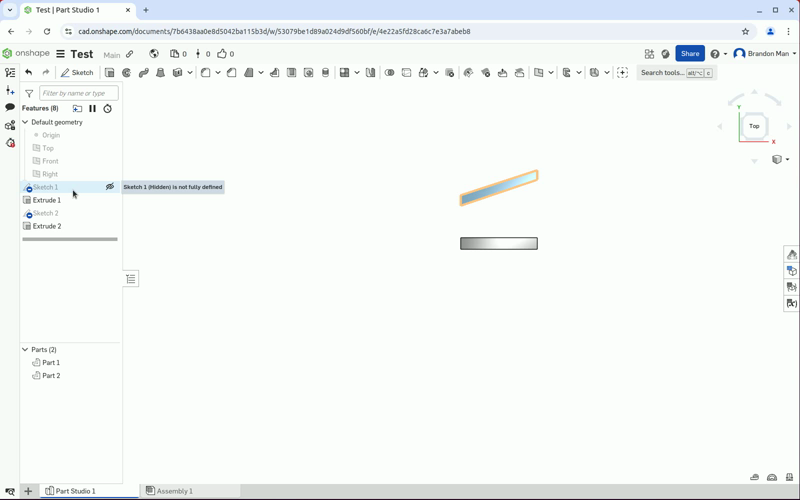
click(73, 189)
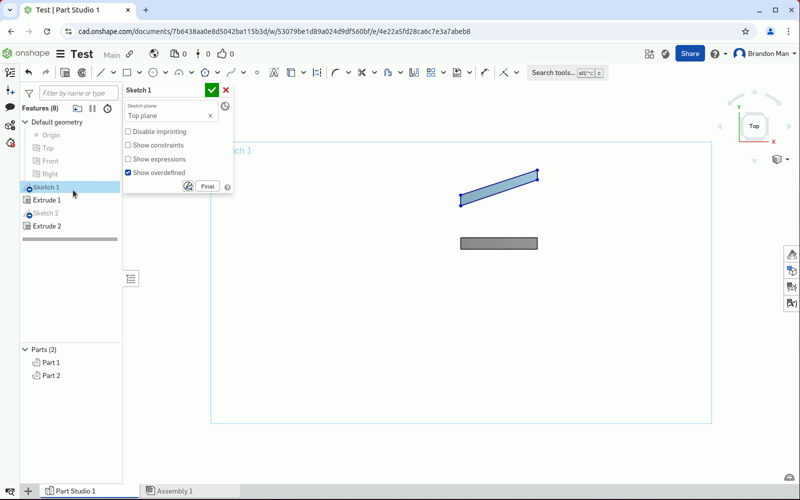
mouse_move(229, 92)
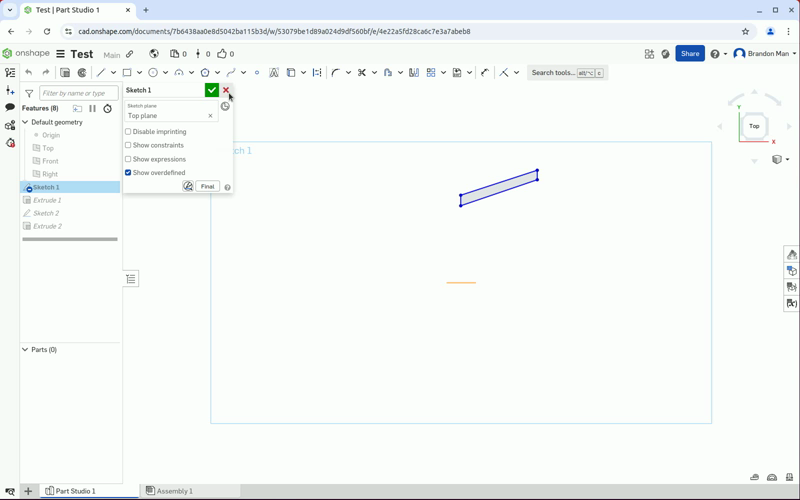
click(229, 92)
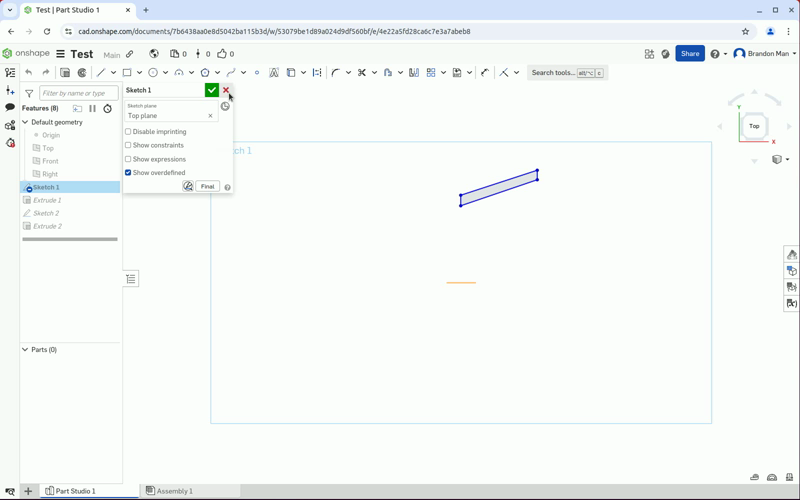
key(shift+s)
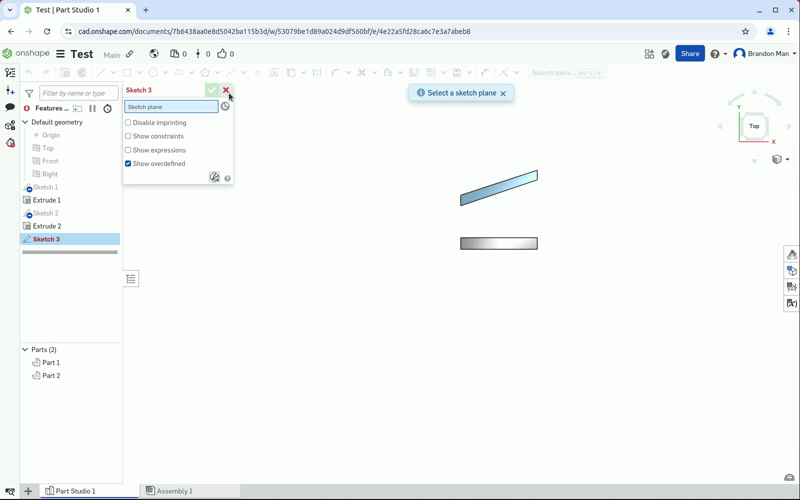
mouse_move(73, 150)
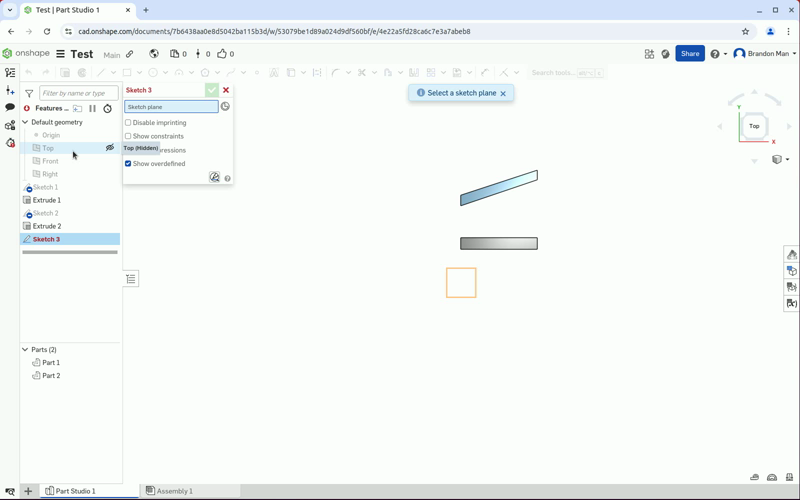
click(73, 150)
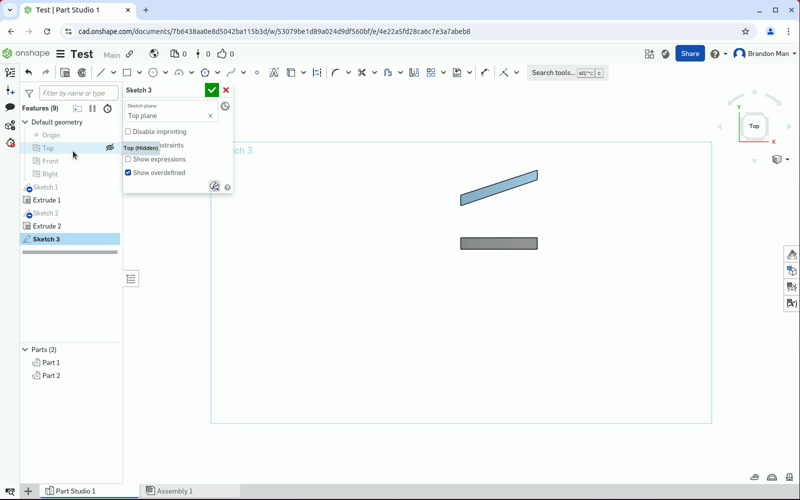
mouse_move(73, 352)
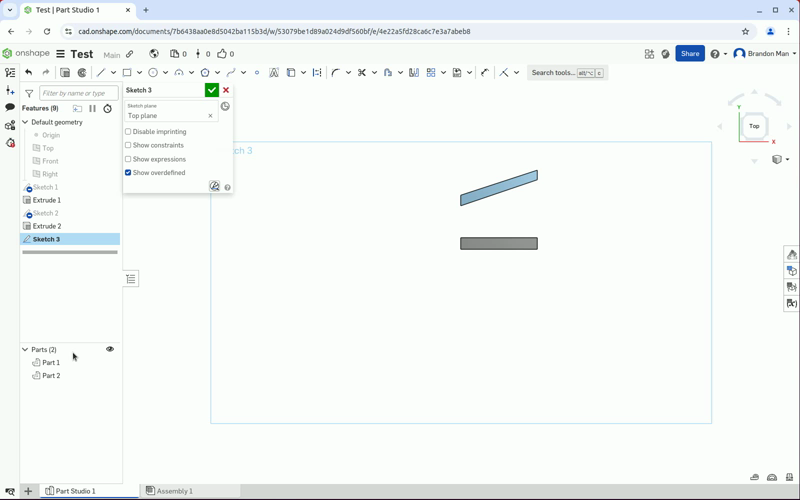
key(y)
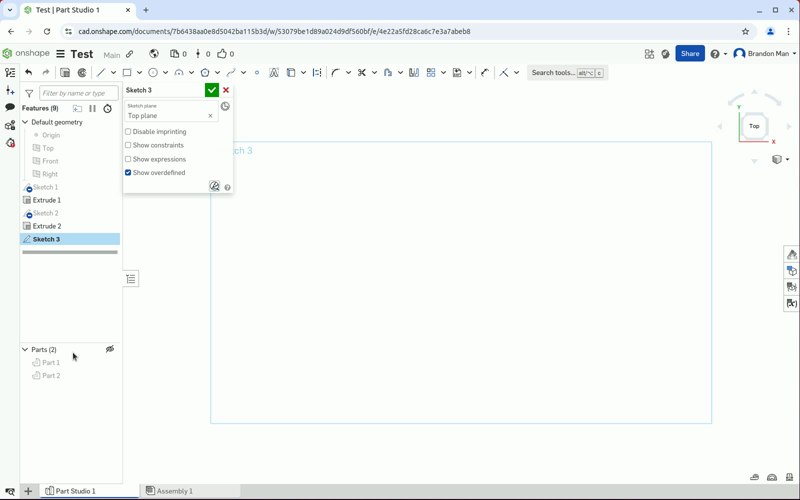
key(l)
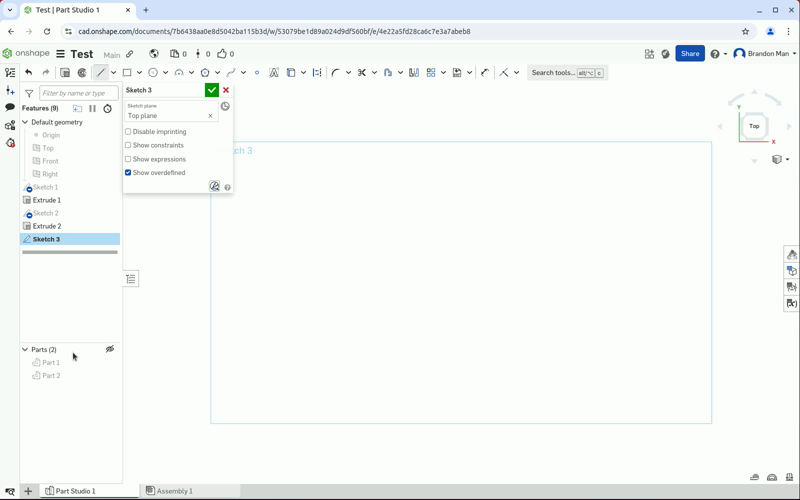
key_down(shift)
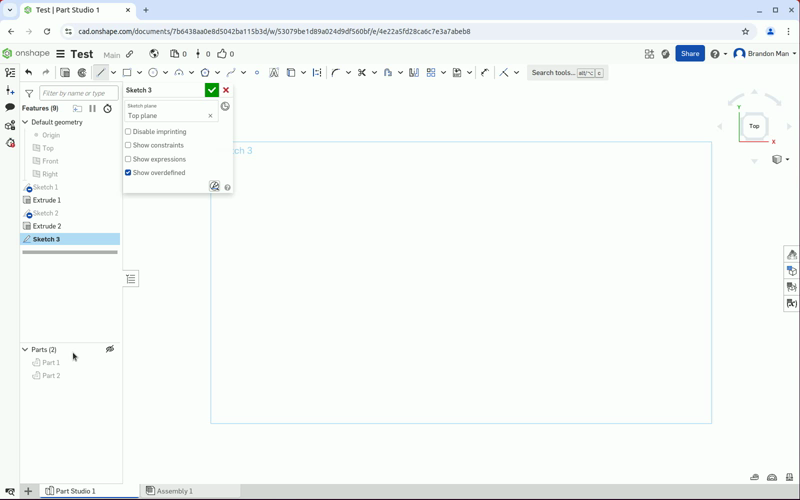
mouse_move(460, 294)
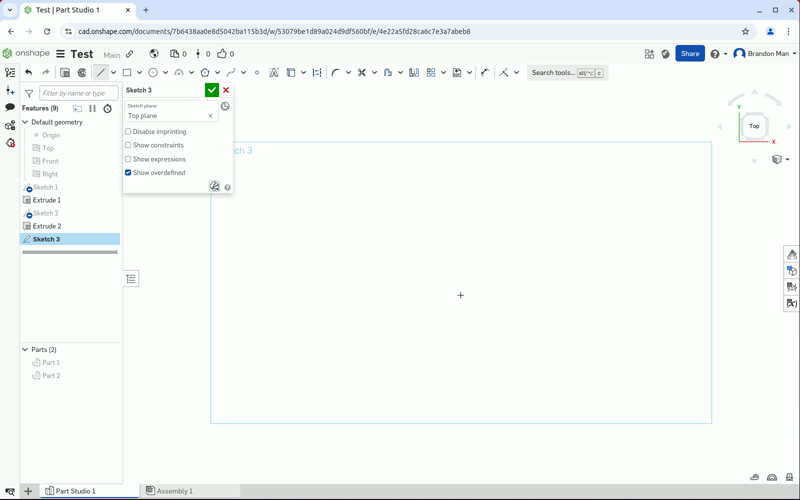
click(460, 294)
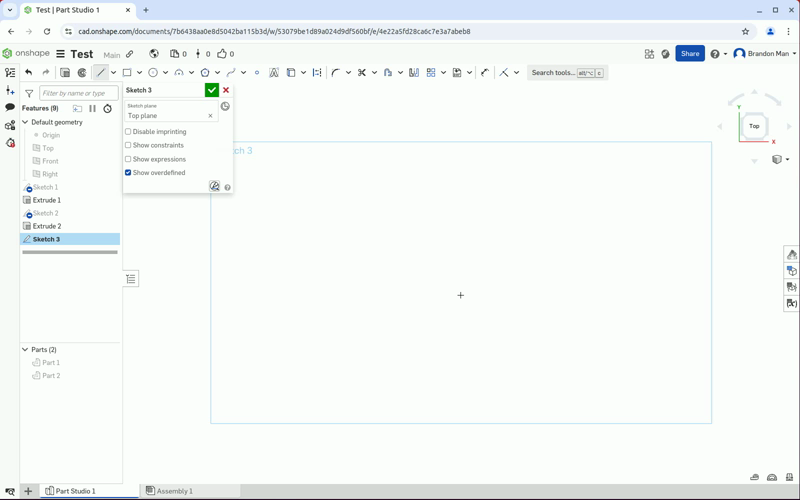
key_up(shift)
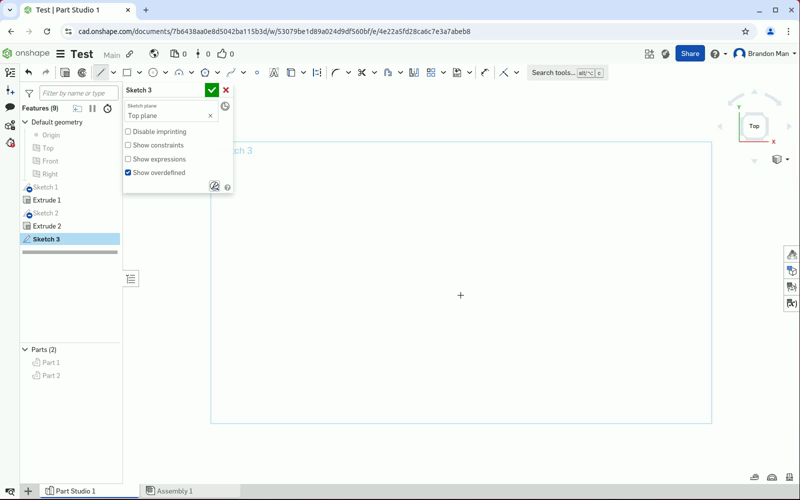
key_down(shift)
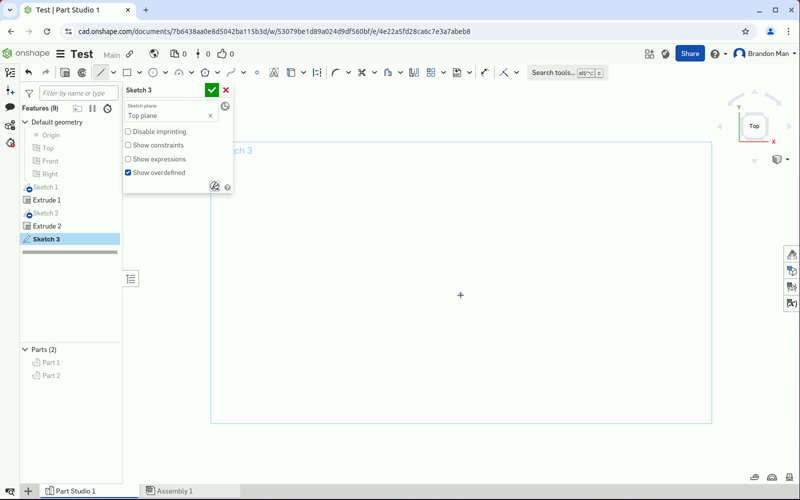
mouse_move(537, 294)
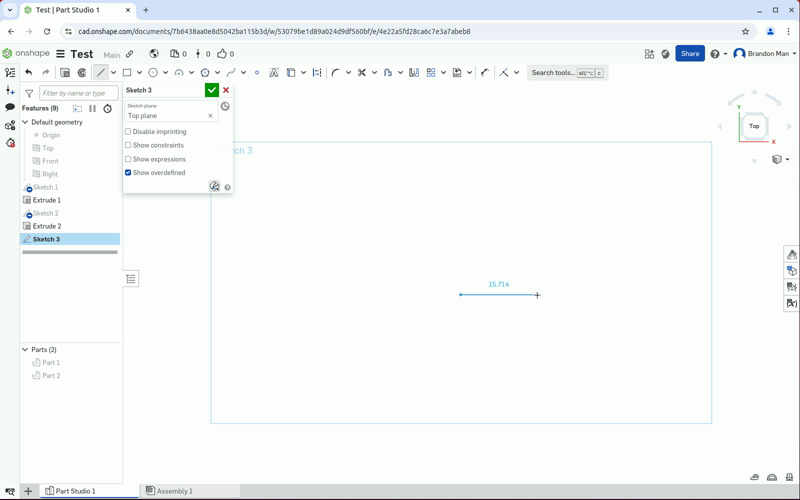
click(537, 294)
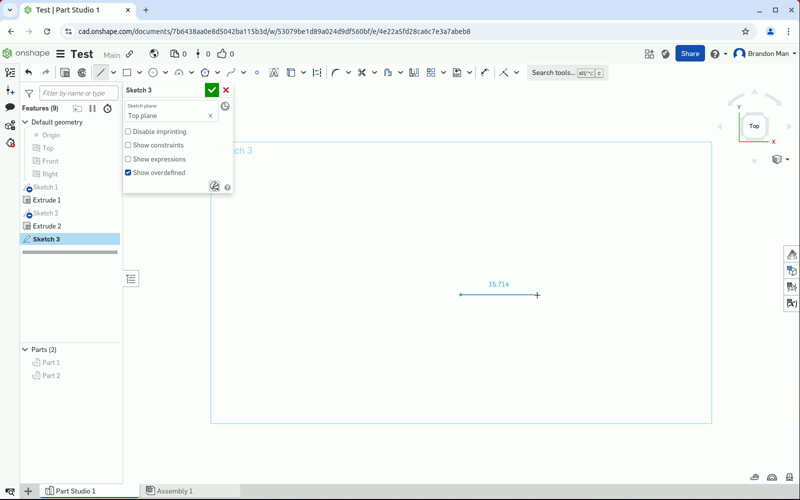
key_up(shift)
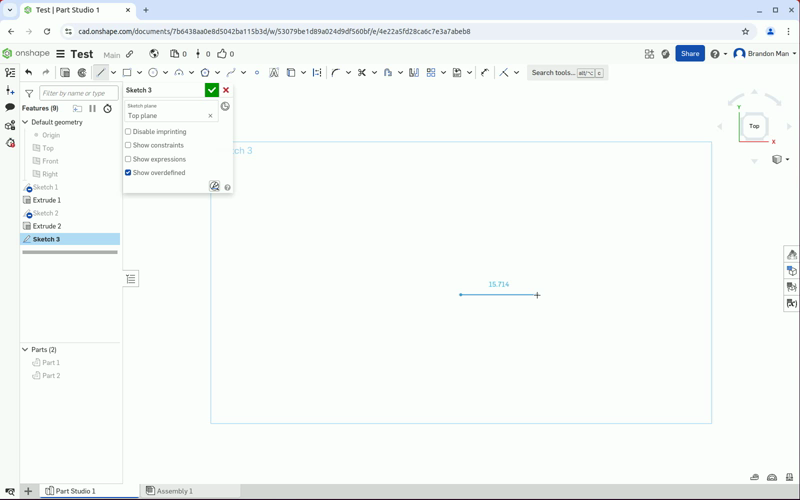
key_down(shift)
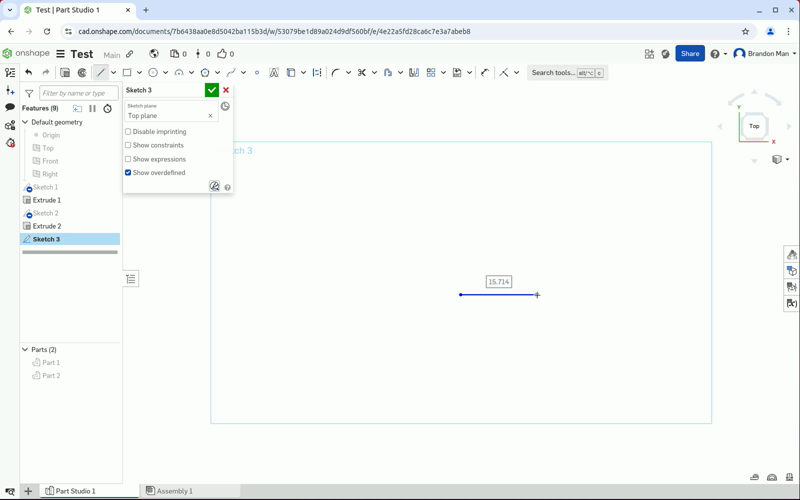
mouse_move(567, 294)
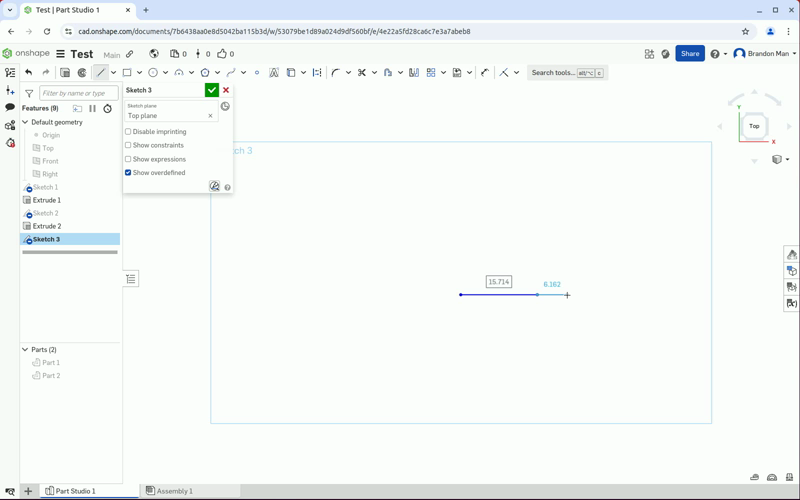
mouse_move(537, 283)
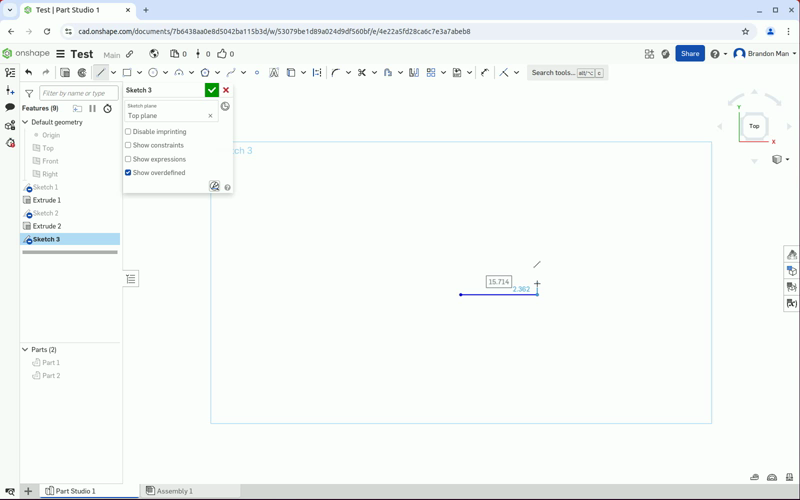
click(537, 283)
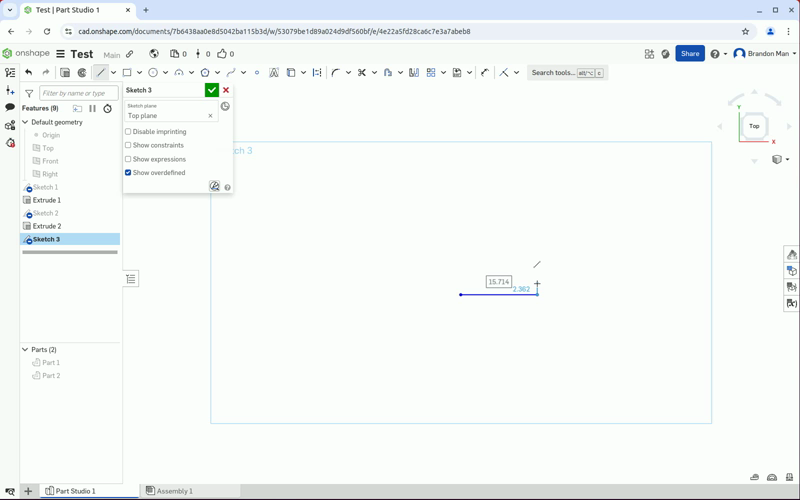
key_up(shift)
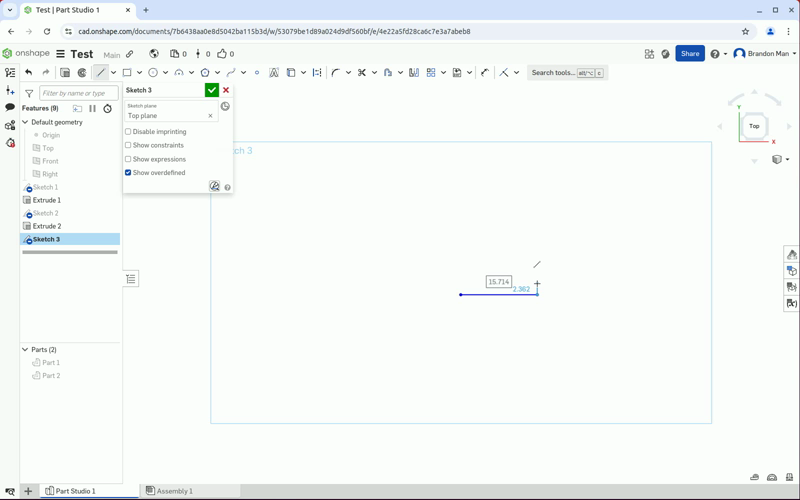
key_down(shift)
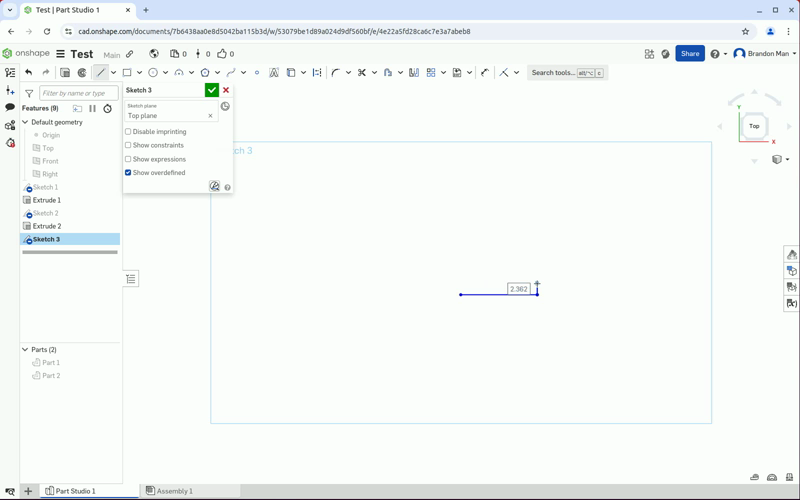
mouse_move(460, 283)
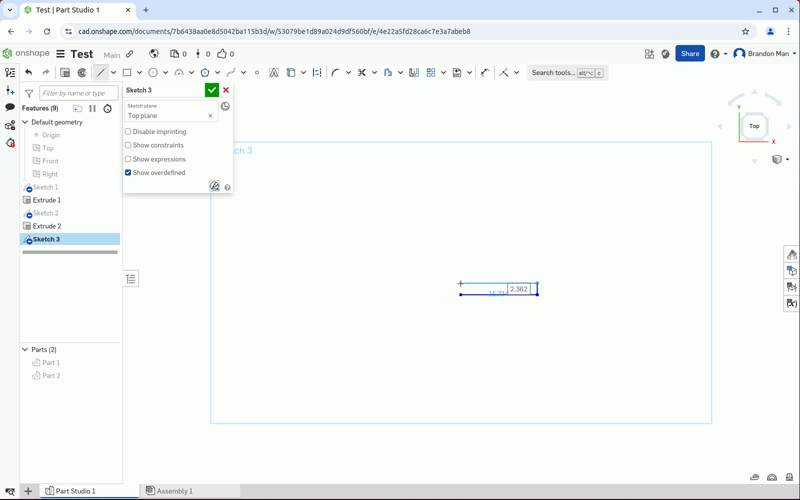
click(460, 283)
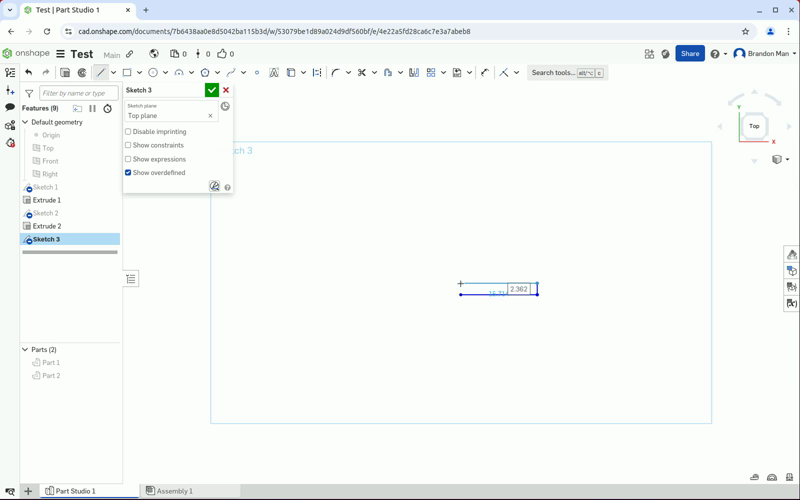
key_up(shift)
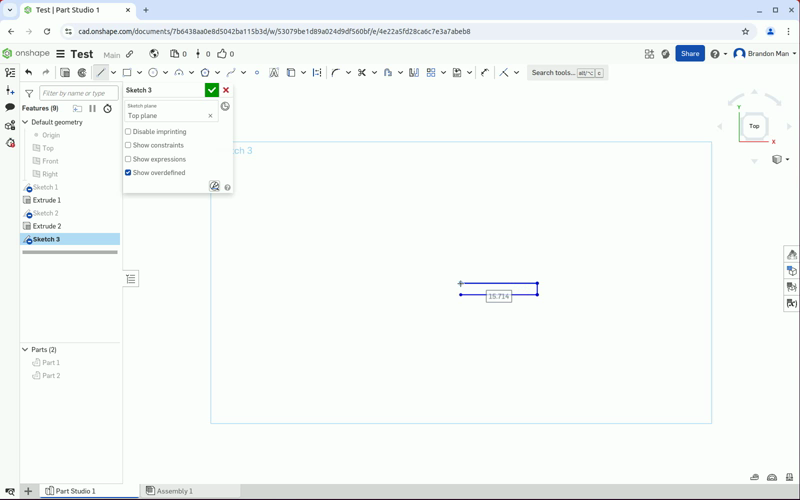
mouse_move(490, 283)
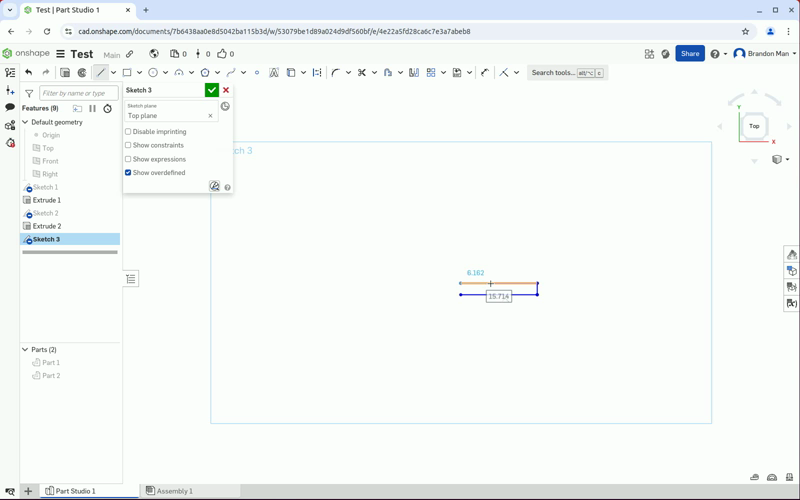
key_down(shift)
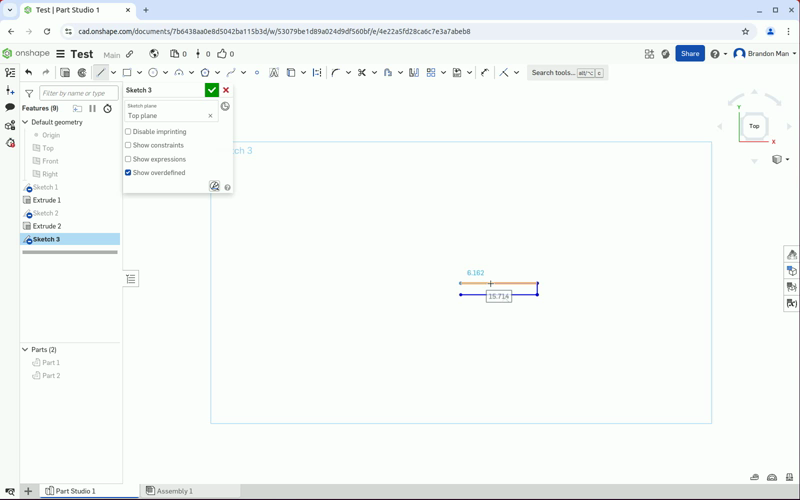
mouse_move(460, 294)
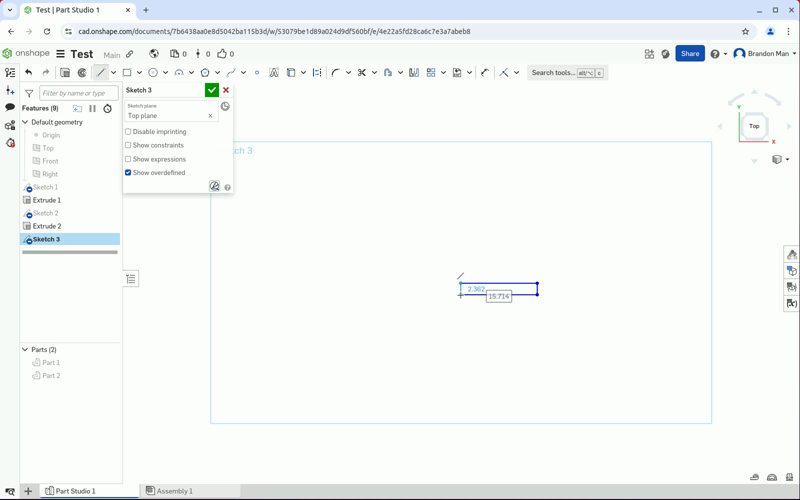
key_up(shift)
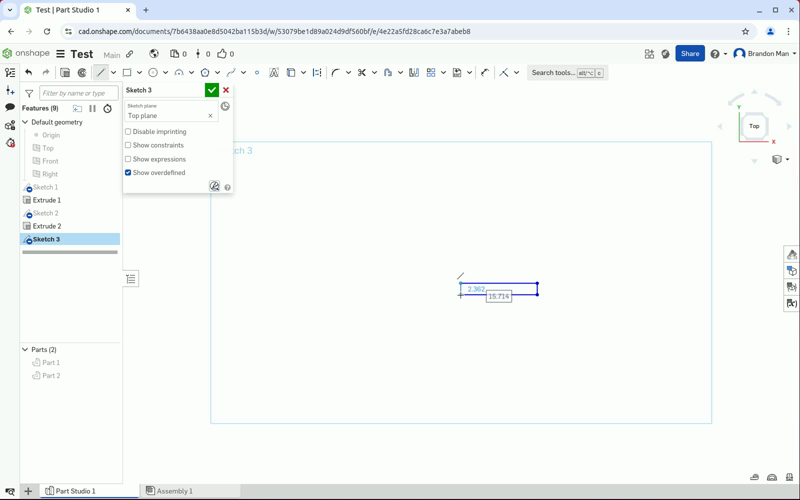
click(460, 294)
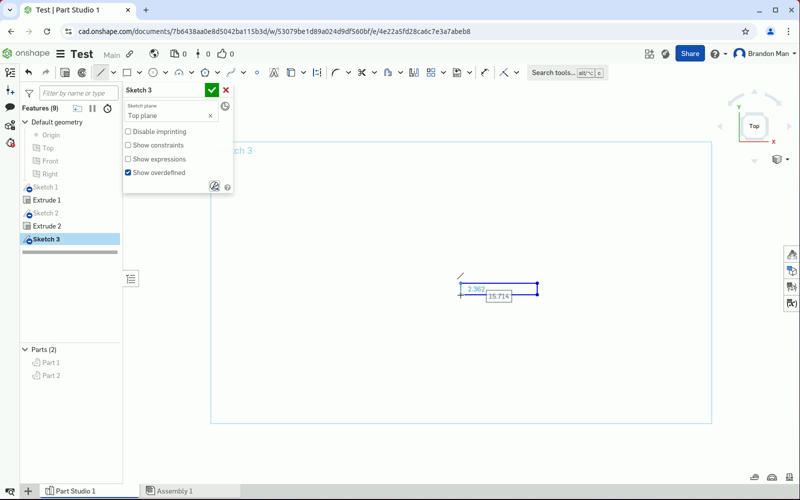
key(esc)
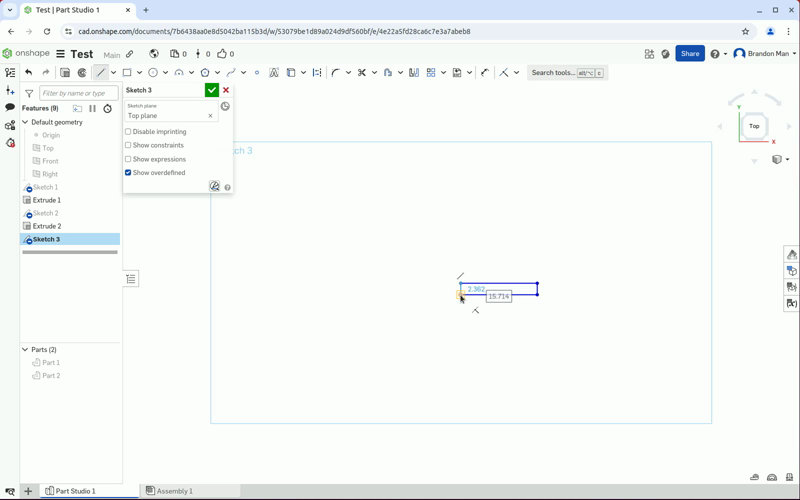
mouse_move(527, 289)
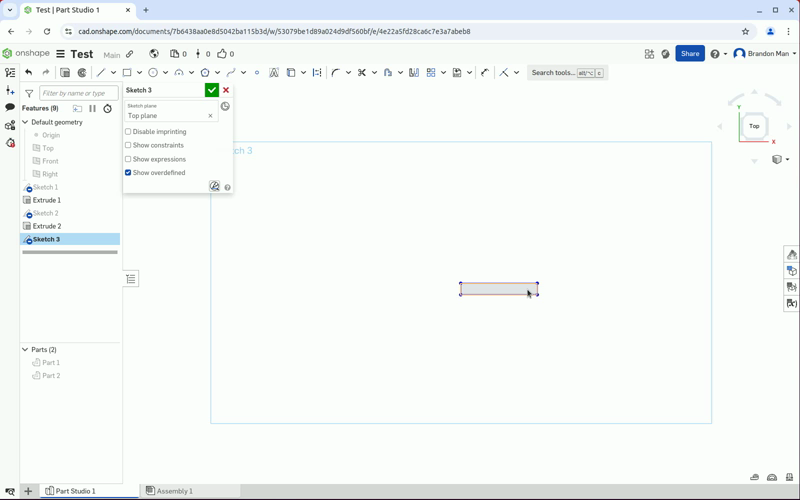
scroll(6)
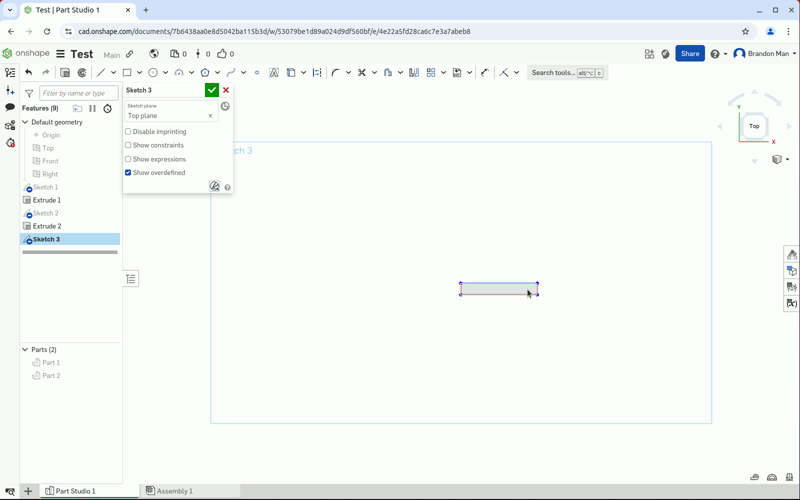
scroll(6)
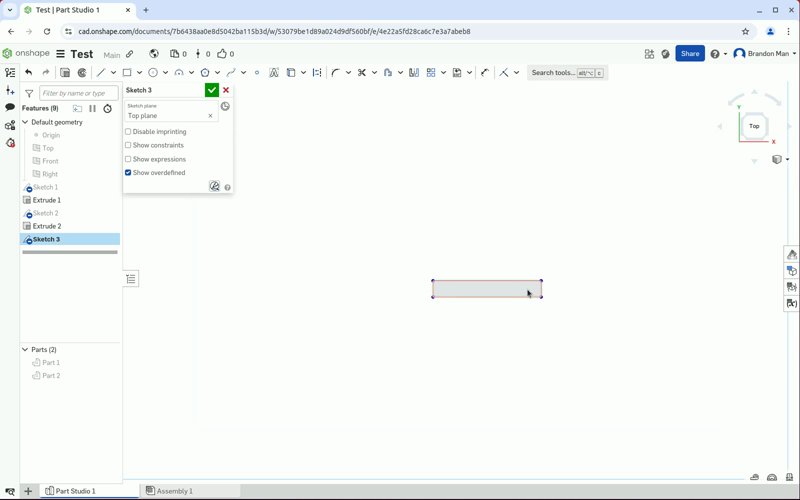
scroll(6)
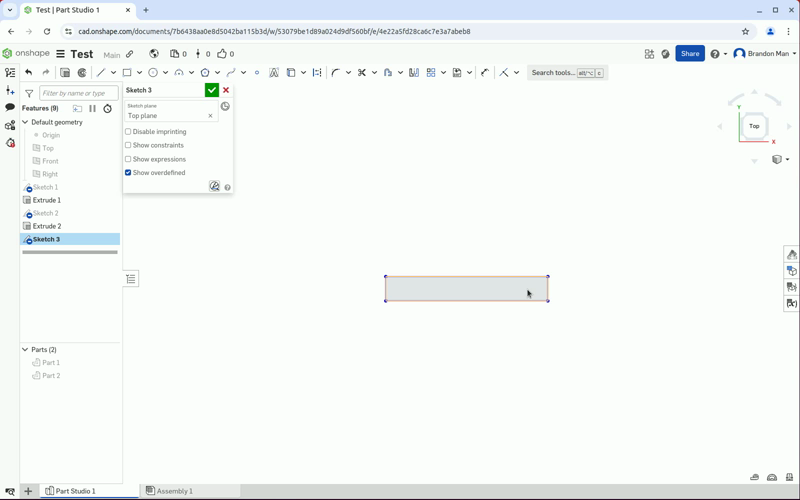
scroll(6)
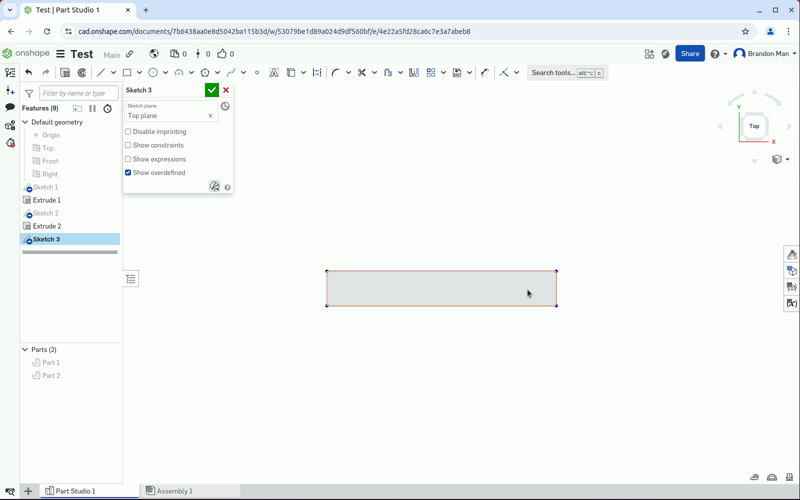
scroll(6)
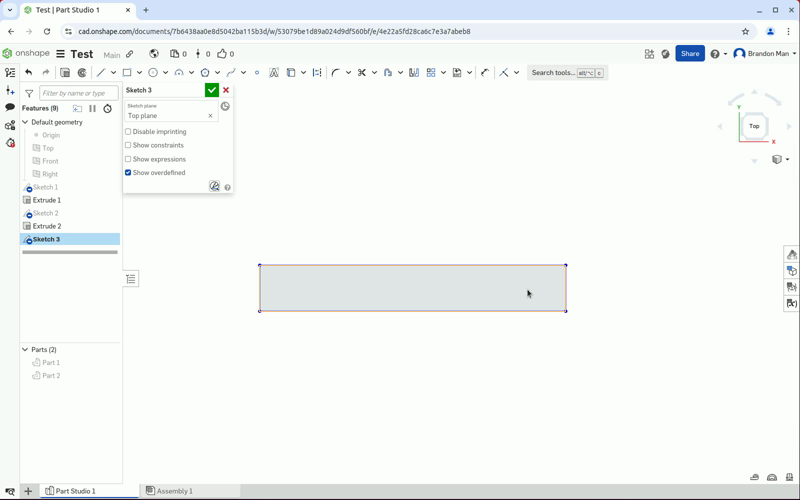
scroll(6)
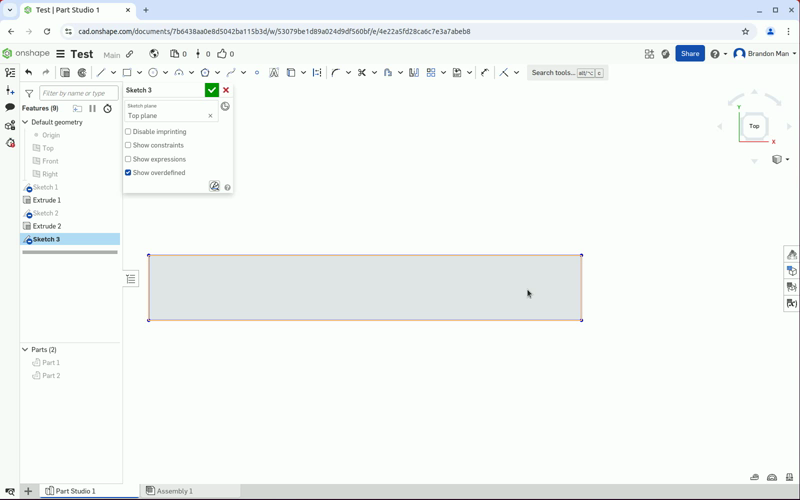
scroll(6)
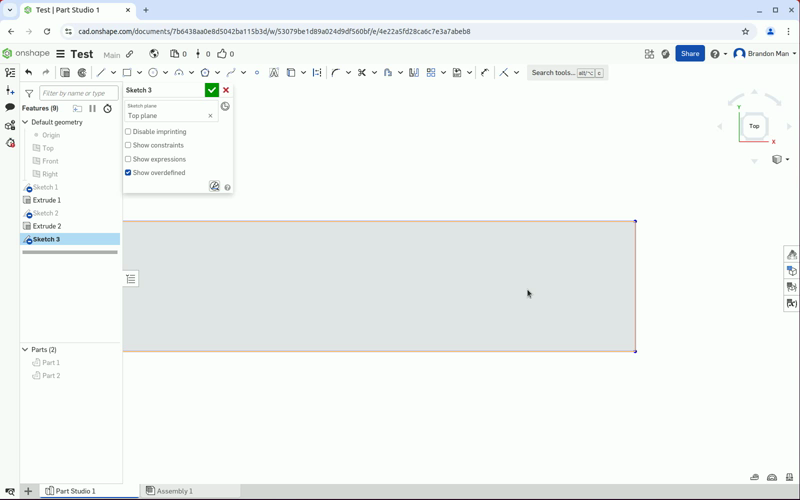
click(527, 289)
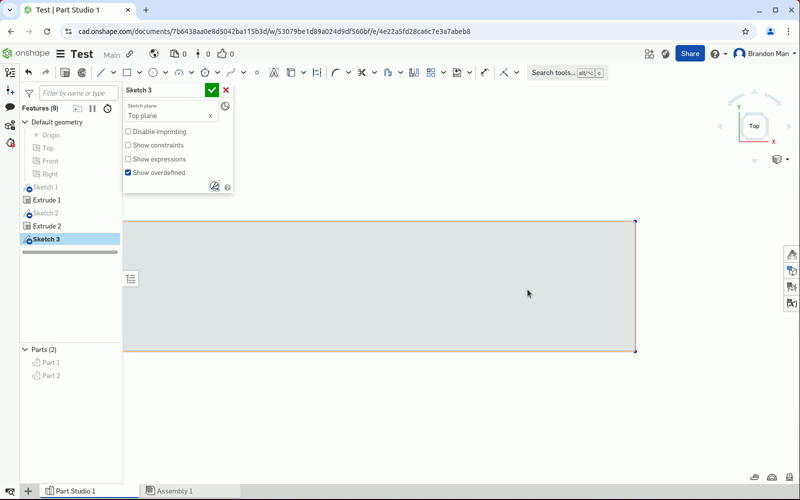
scroll(-6)
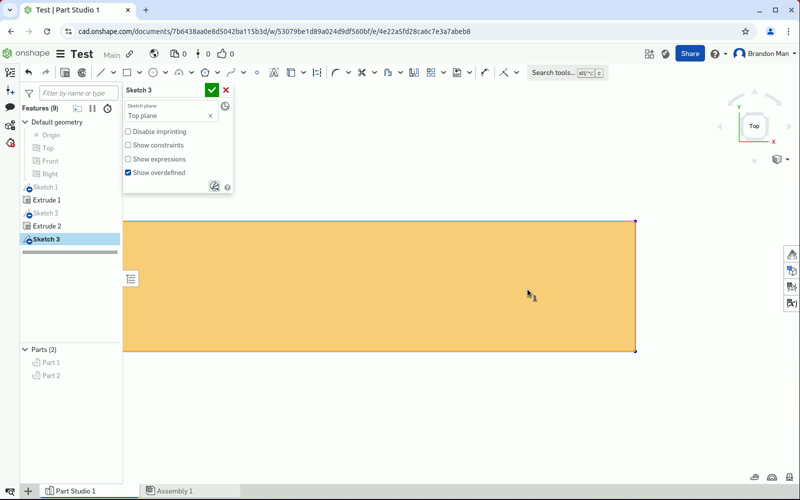
scroll(-6)
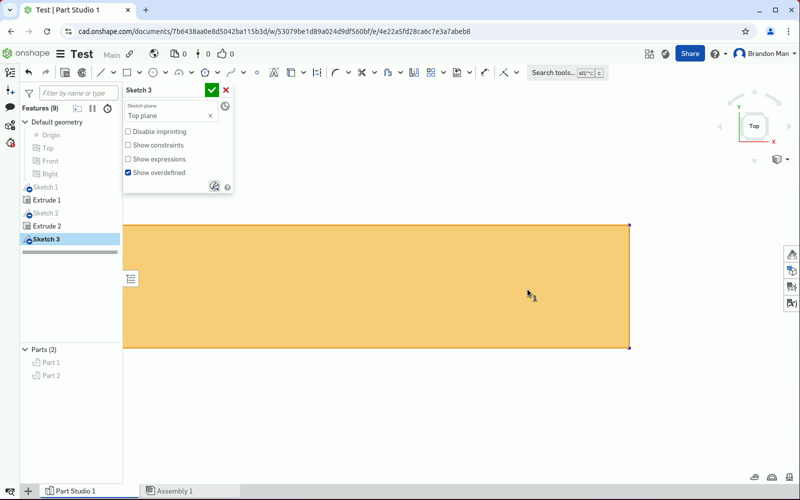
scroll(-6)
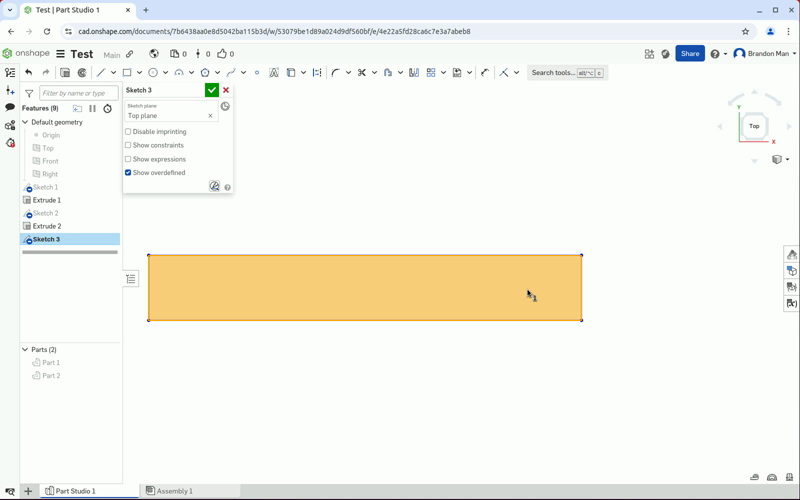
scroll(-6)
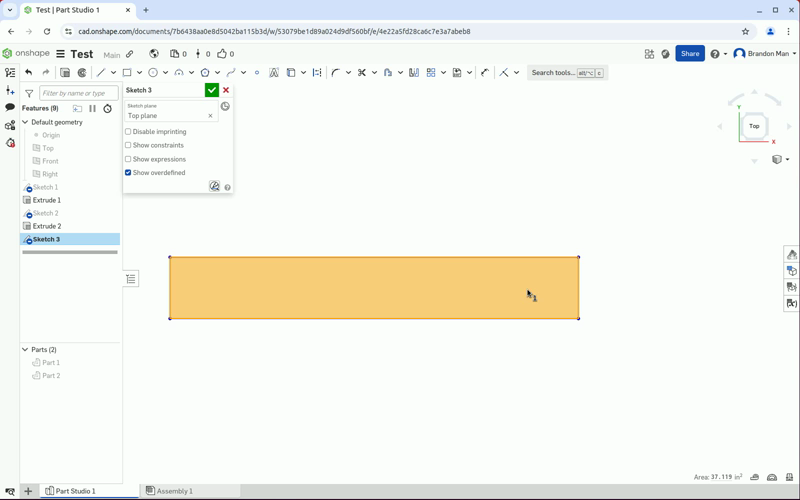
scroll(-6)
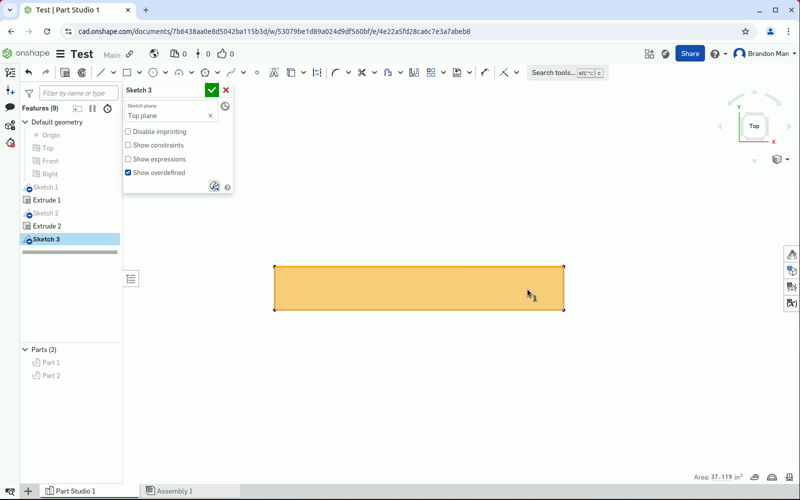
scroll(-6)
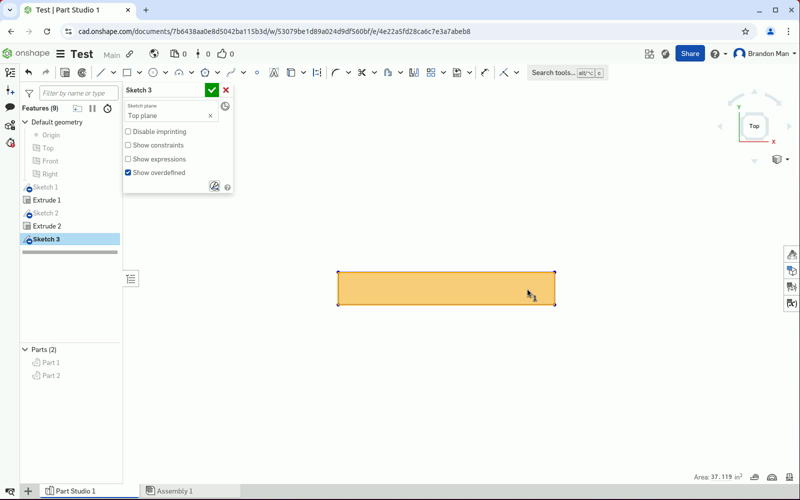
scroll(-6)
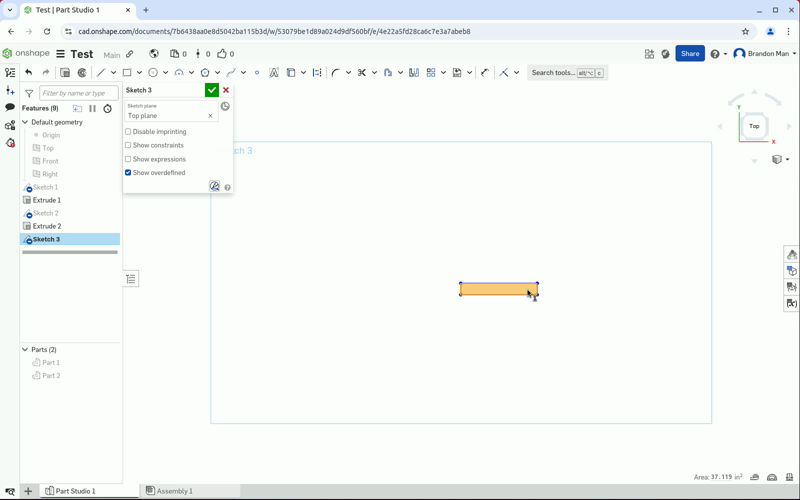
mouse_move(73, 352)
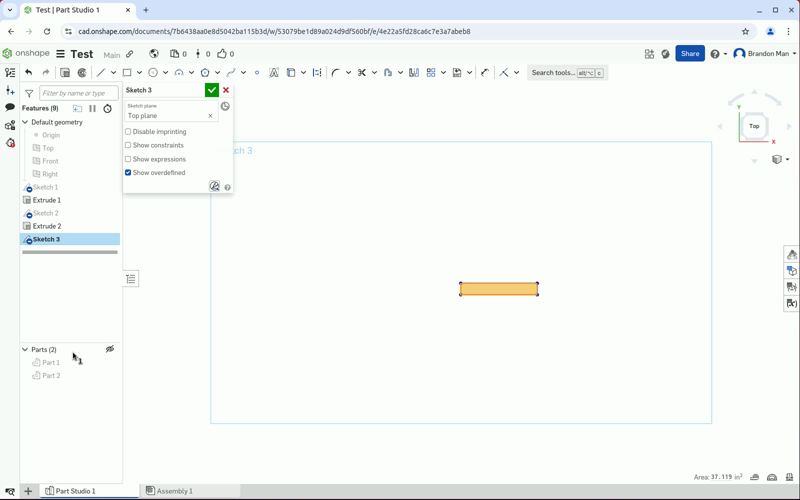
key(shift+y)
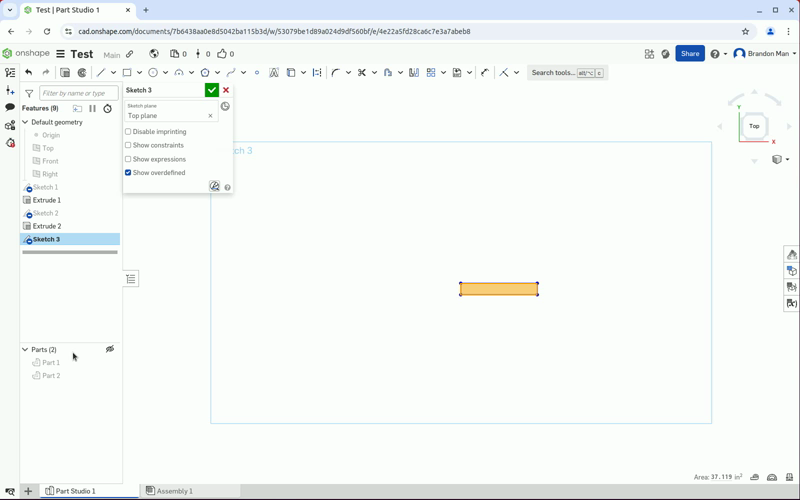
key(shift+e)
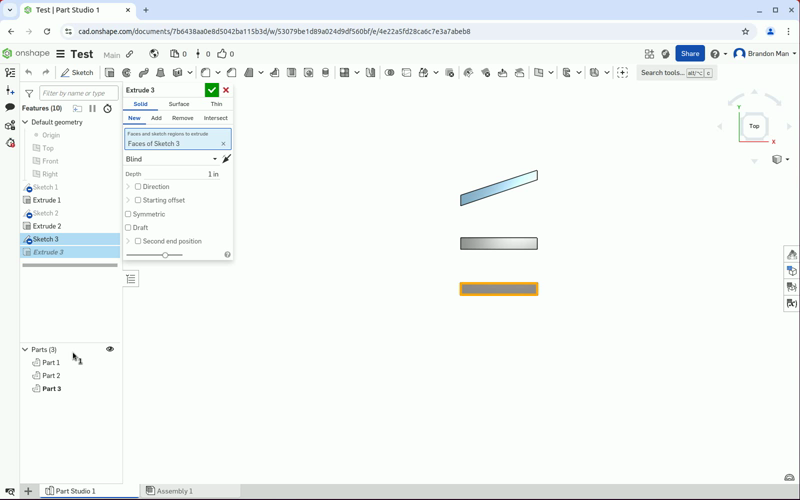
mouse_move(143, 106)
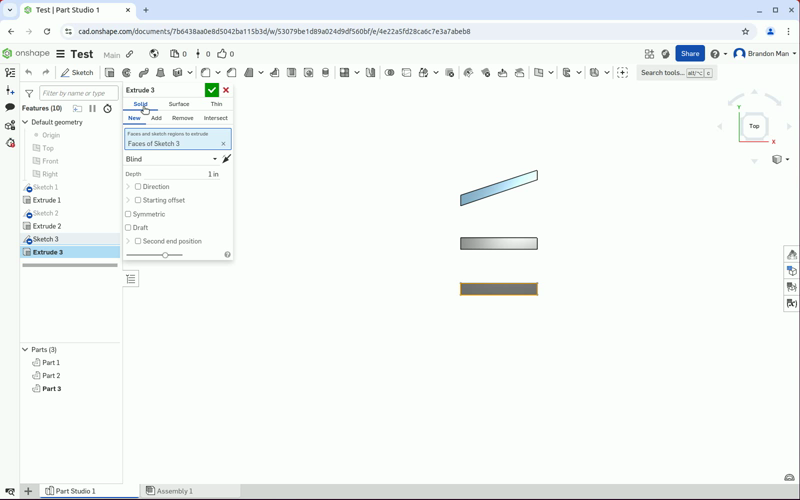
click(143, 106)
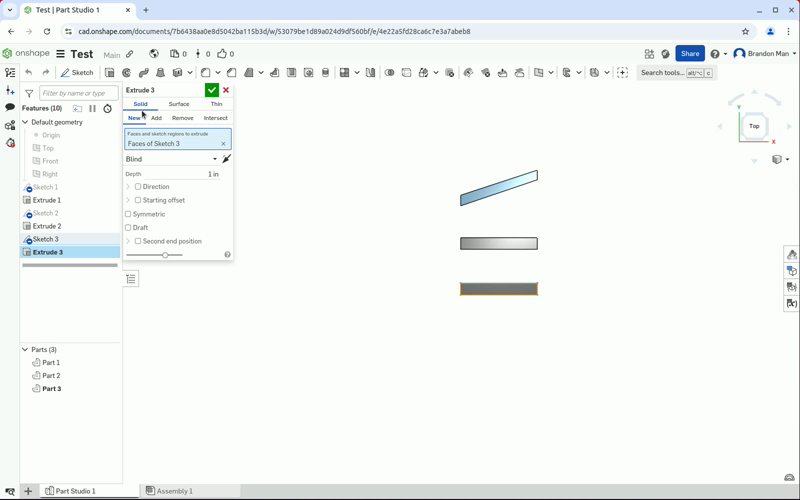
mouse_move(137, 120)
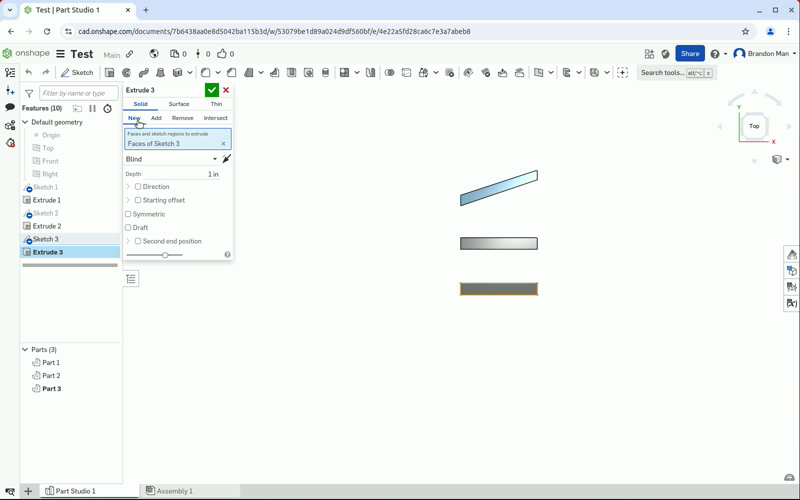
click(137, 120)
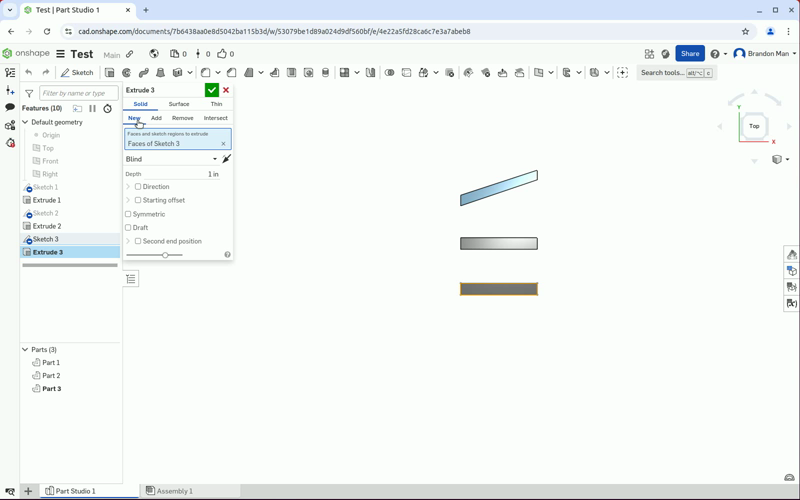
key(tab, 4)
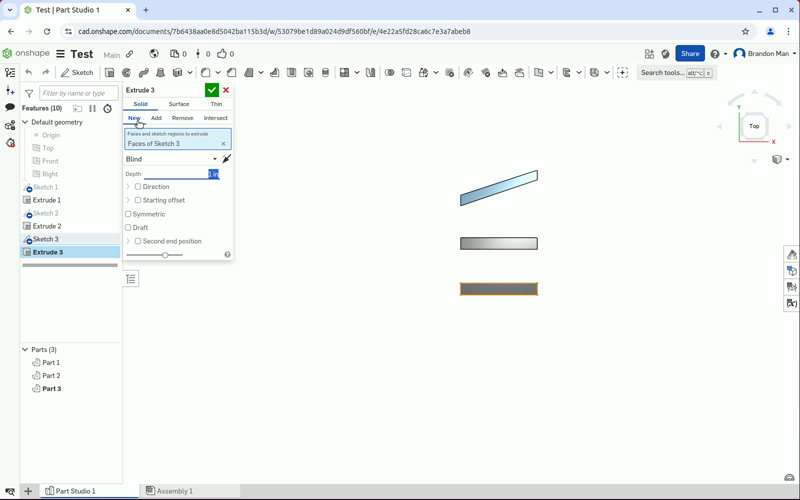
text(1.926)
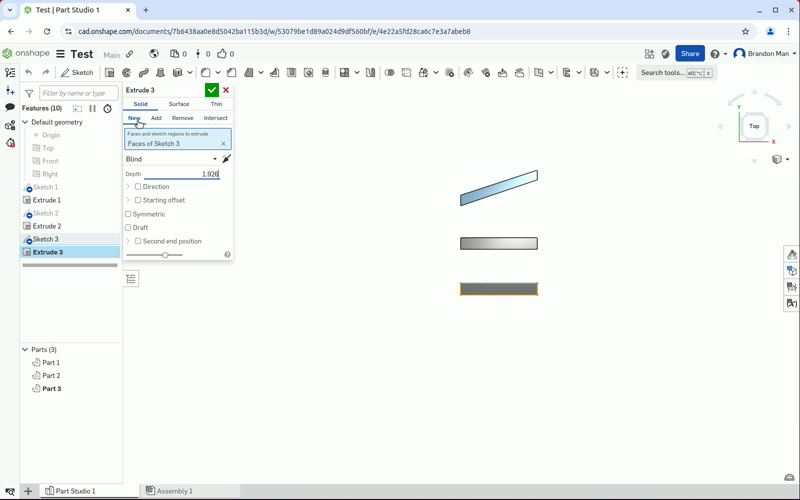
key(enter)
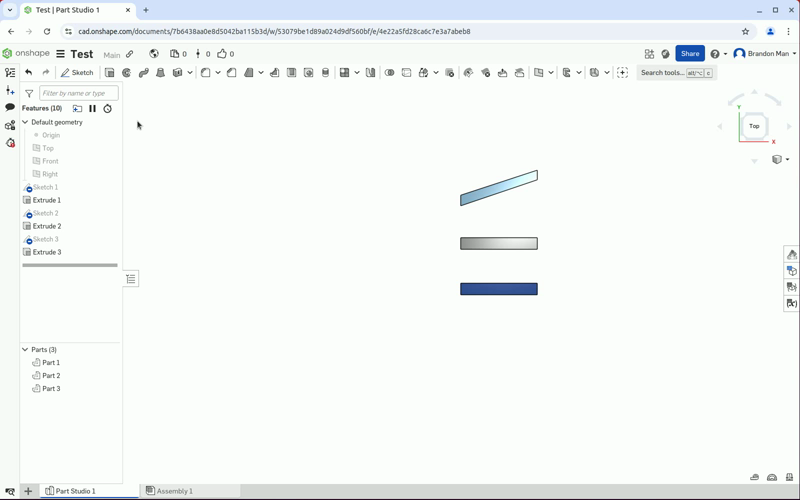
key(shift+h)
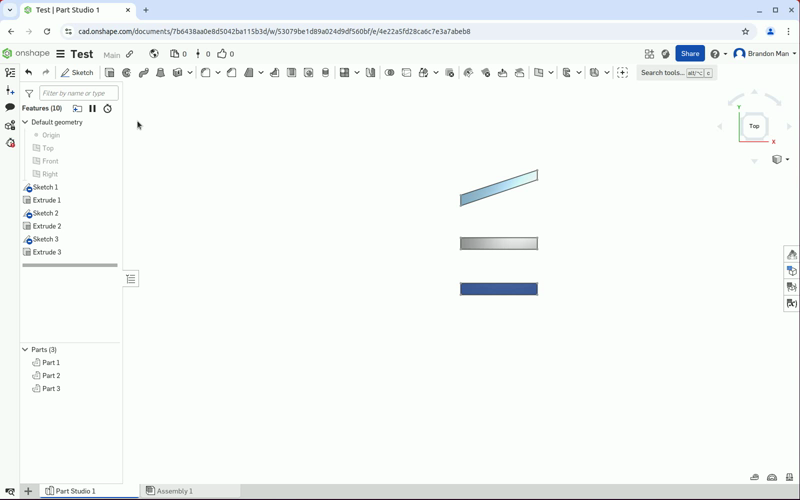
key(shift+h)
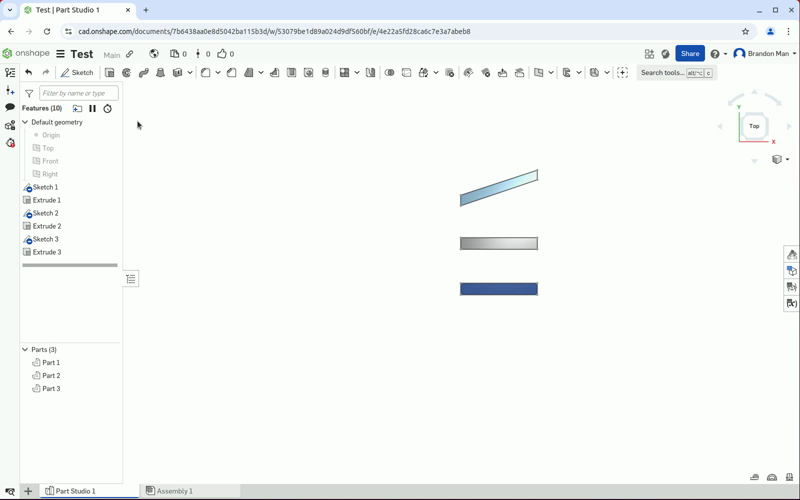
key(shift+7)
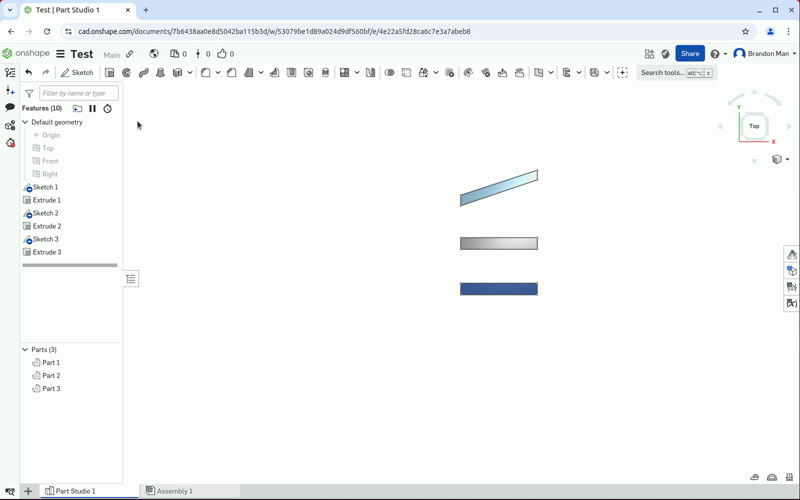
key(up, 3)
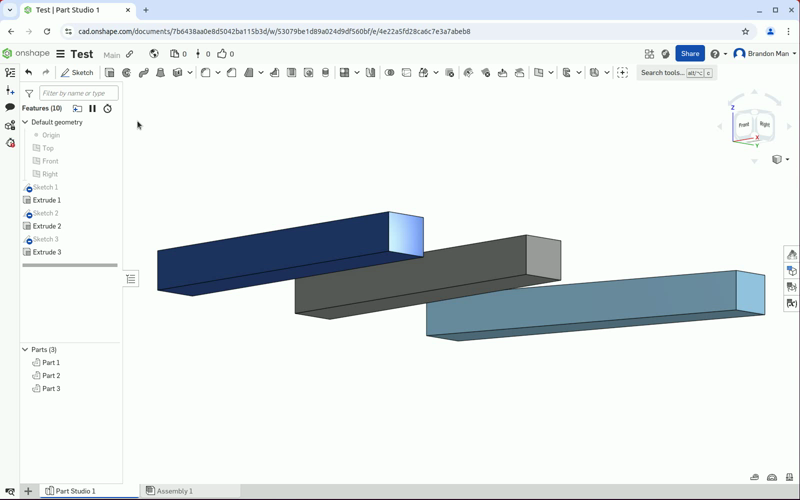
key(left, 3)
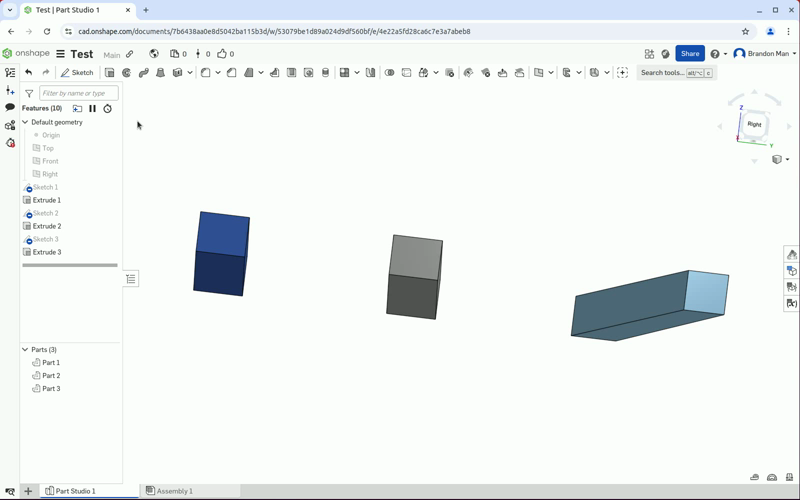
key(right, 3)
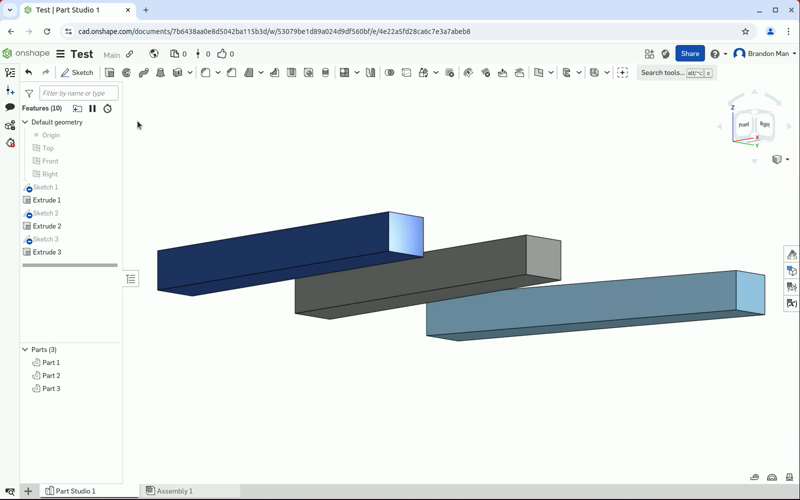
key(down, 3)
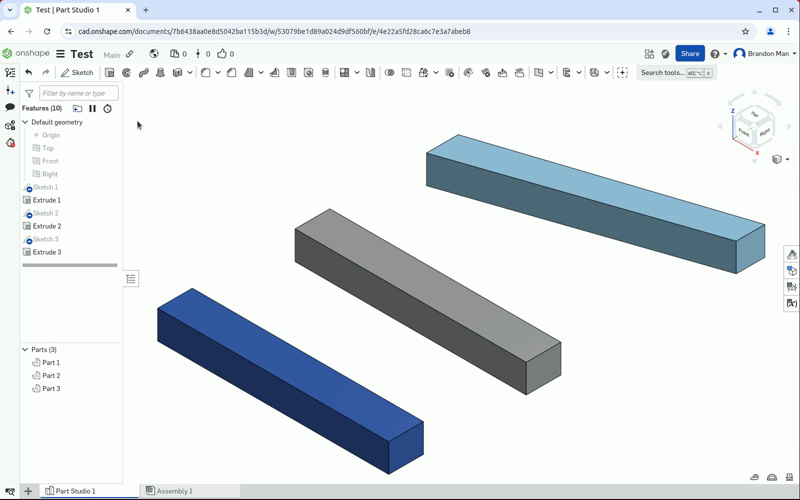
mouse_move(73, 189)
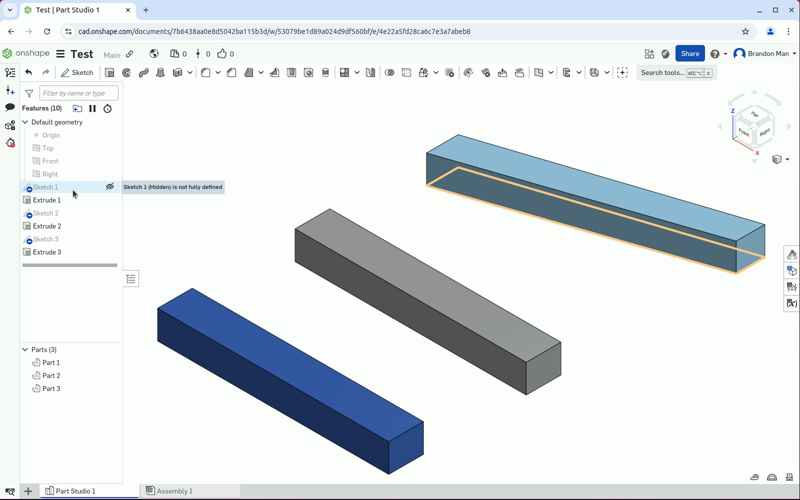
click(73, 189)